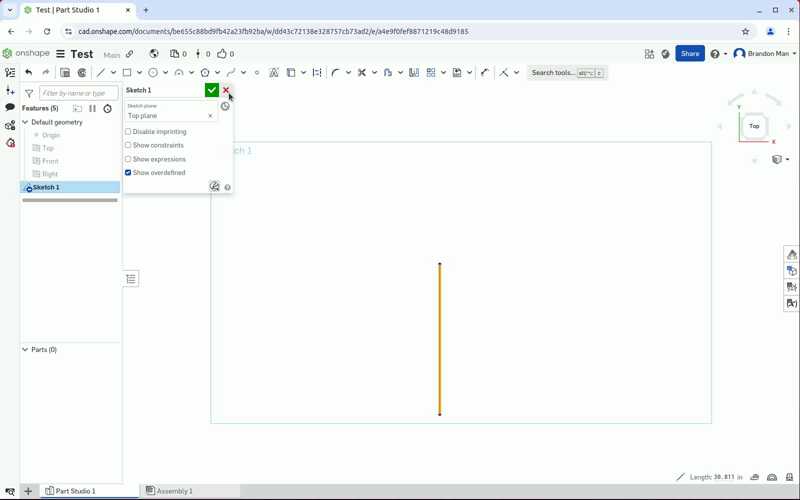
key(shift+h)
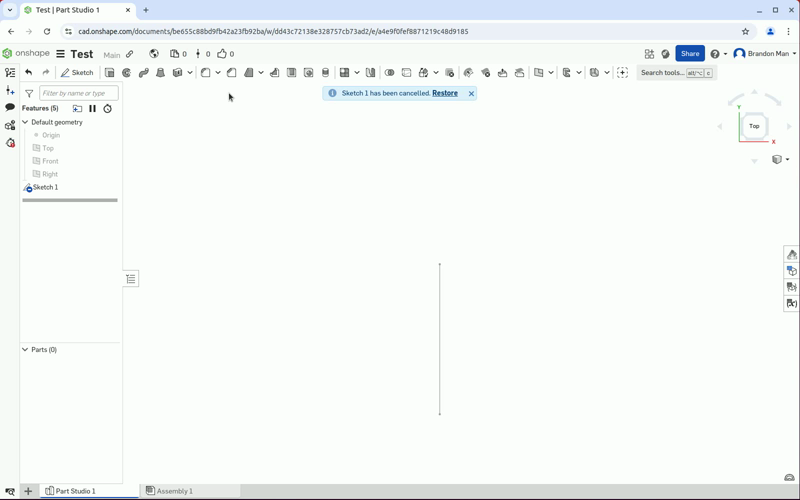
mouse_move(73, 352)
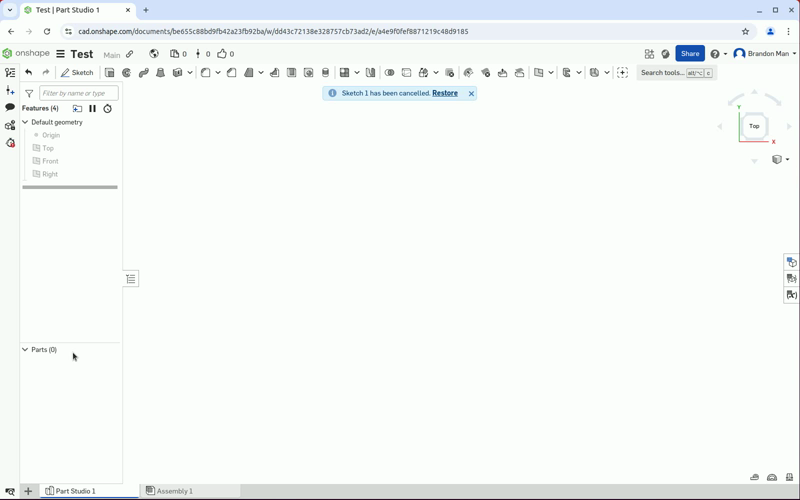
key(y)
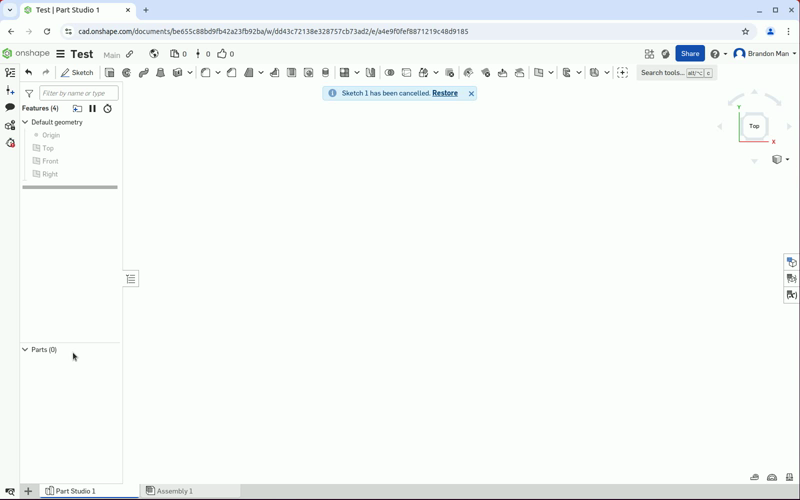
key(shift+p)
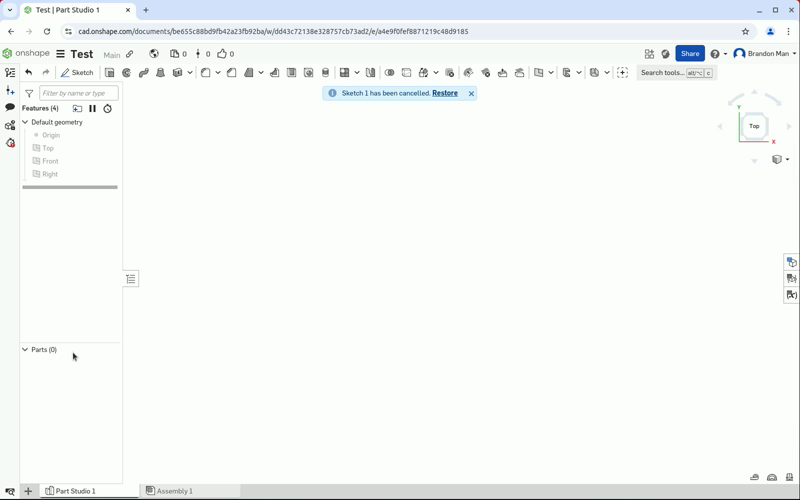
key(space)
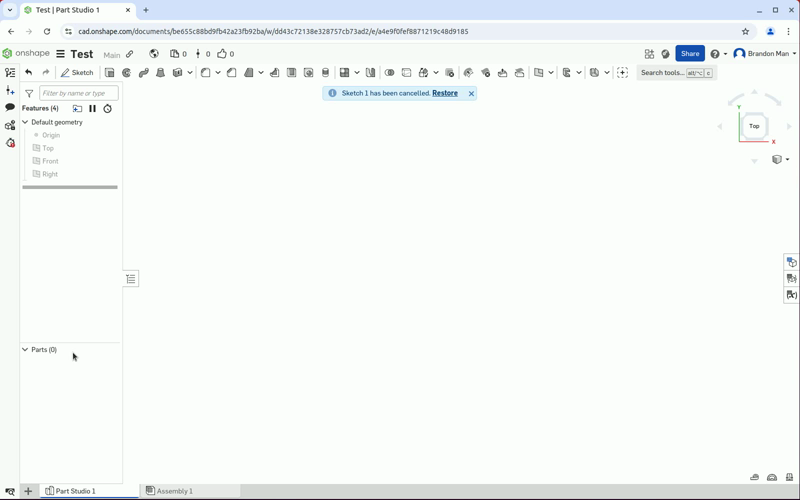
key_down(shift)
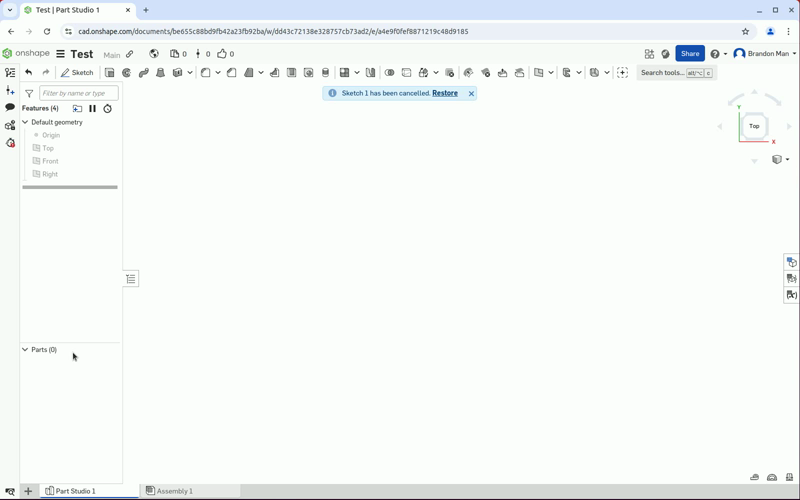
key(up)
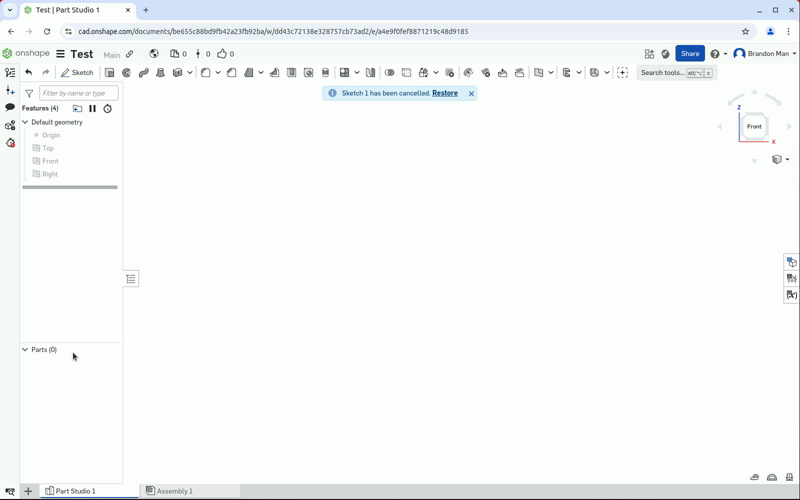
key_up(shift)
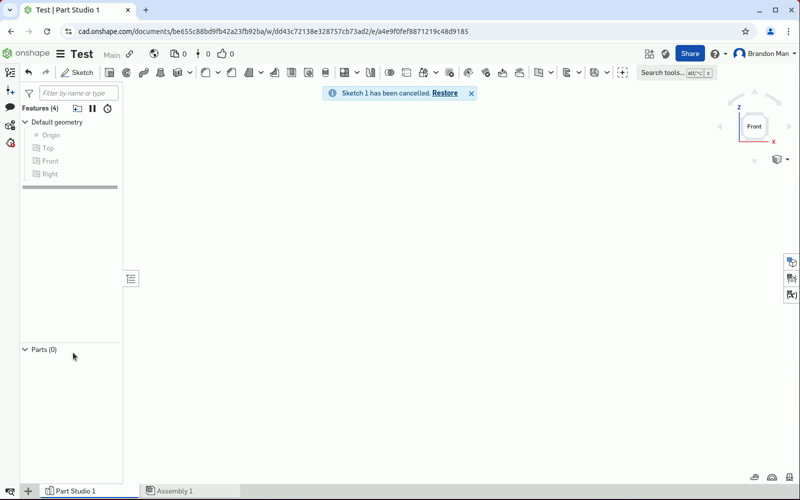
mouse_move(73, 352)
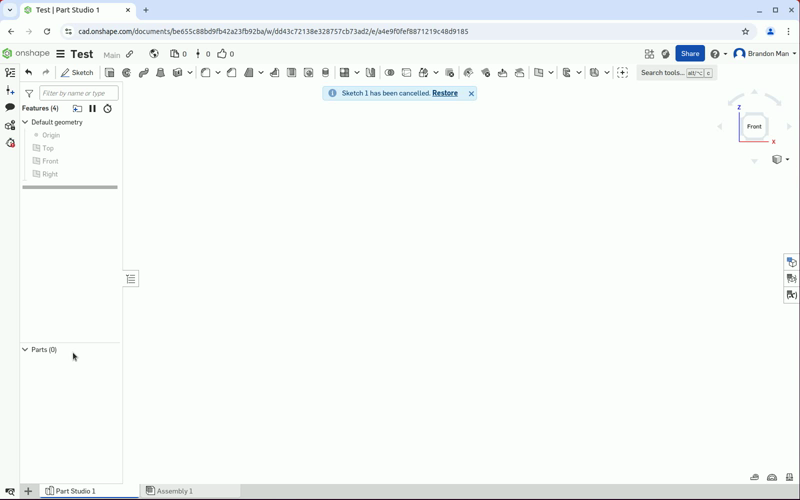
key(shift+y)
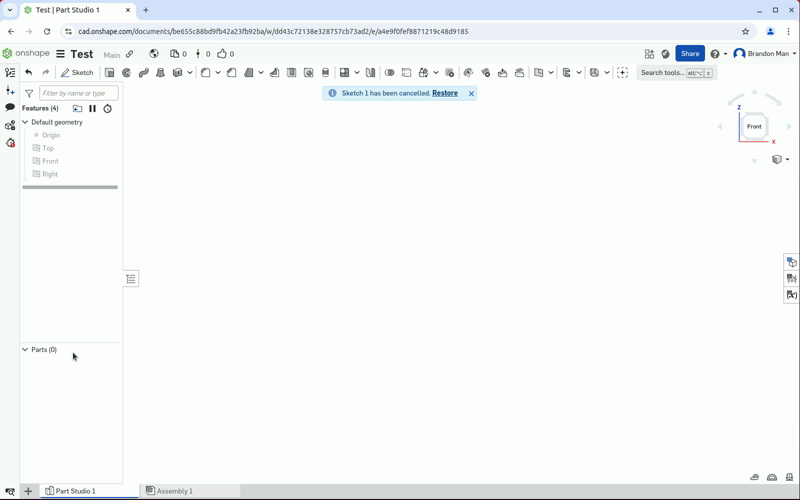
key(shift+s)
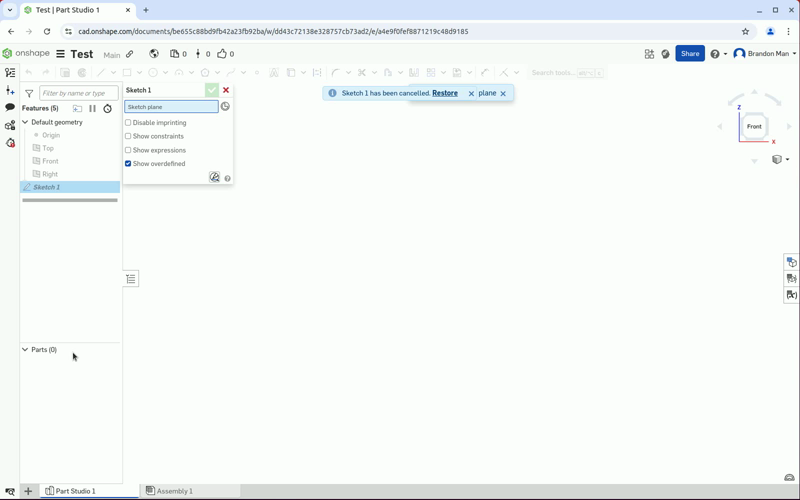
mouse_move(73, 163)
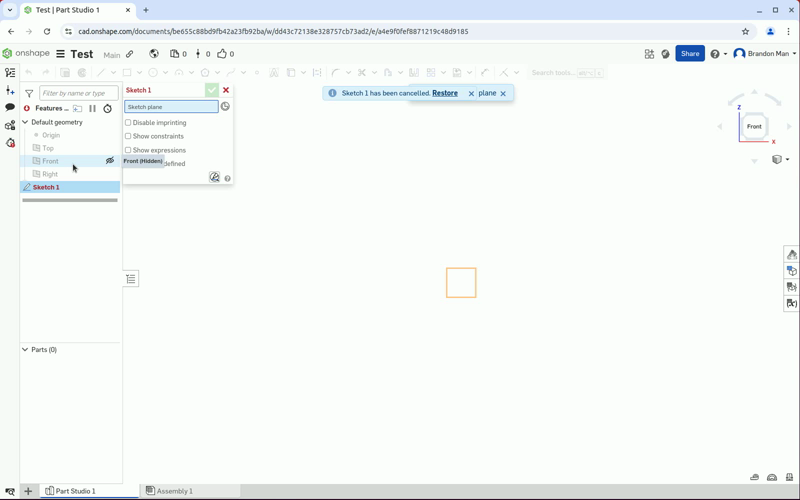
click(73, 163)
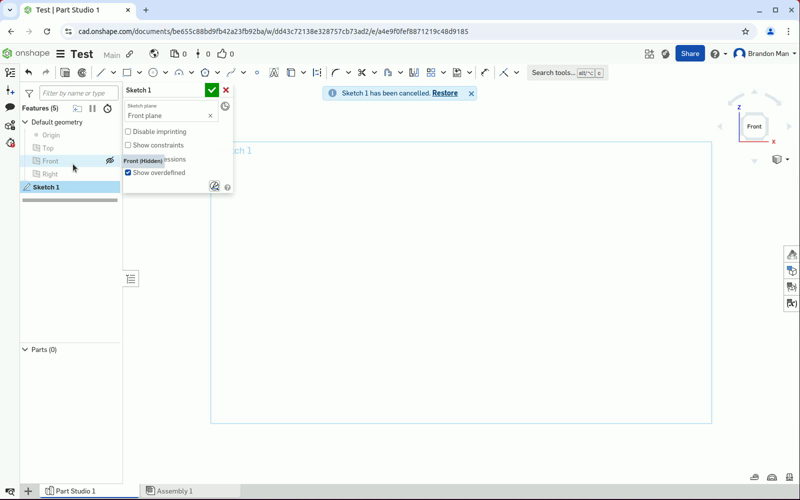
mouse_move(73, 352)
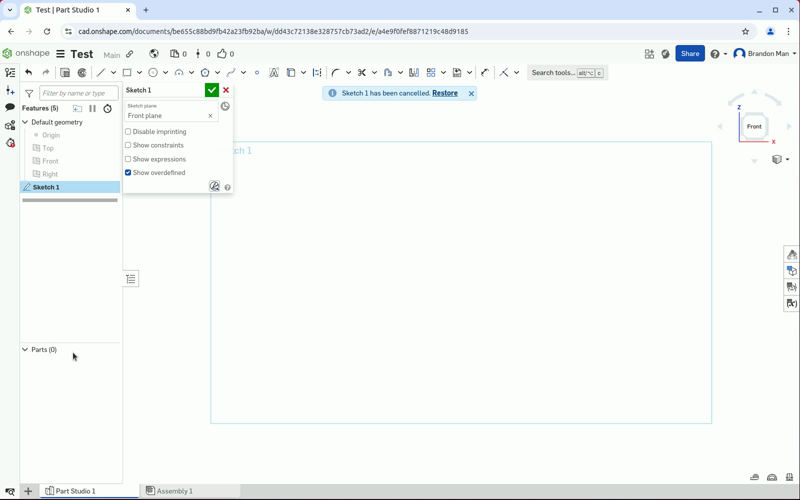
key(y)
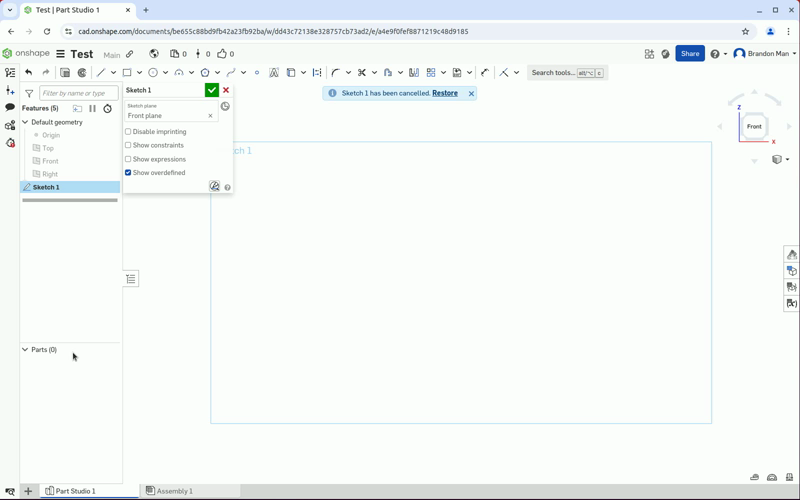
key(l)
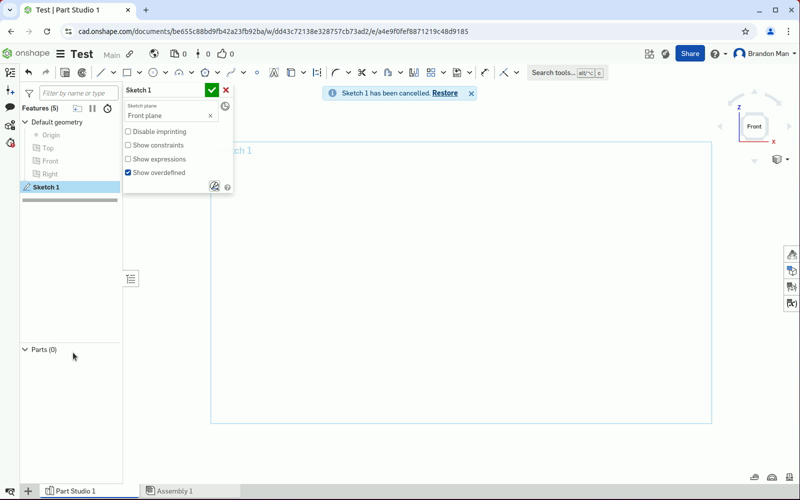
key_down(shift)
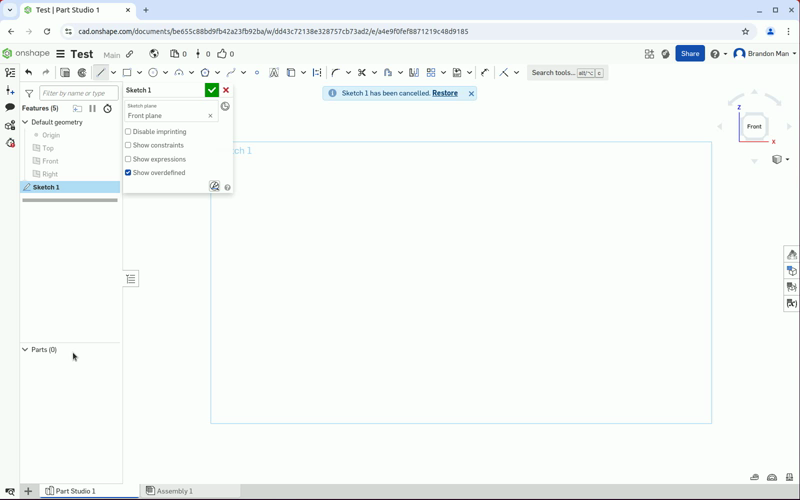
mouse_move(348, 299)
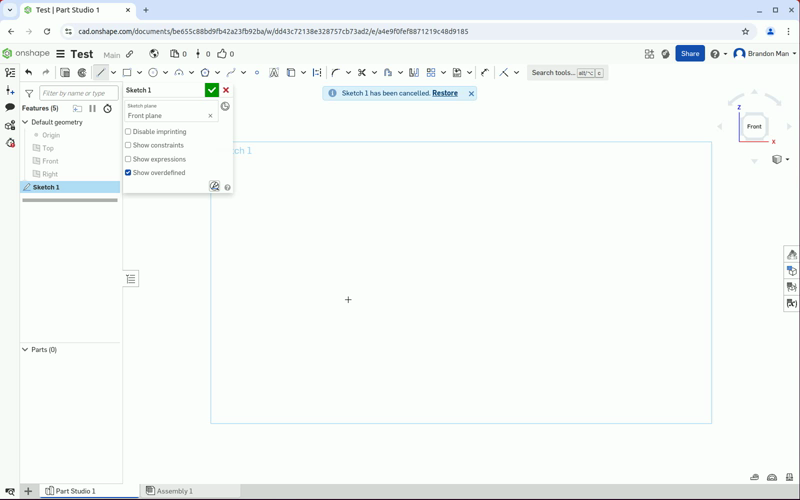
click(348, 299)
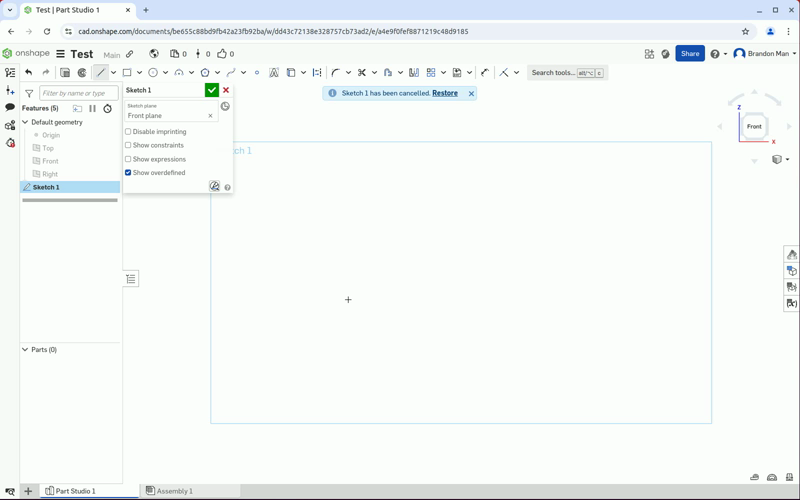
key_up(shift)
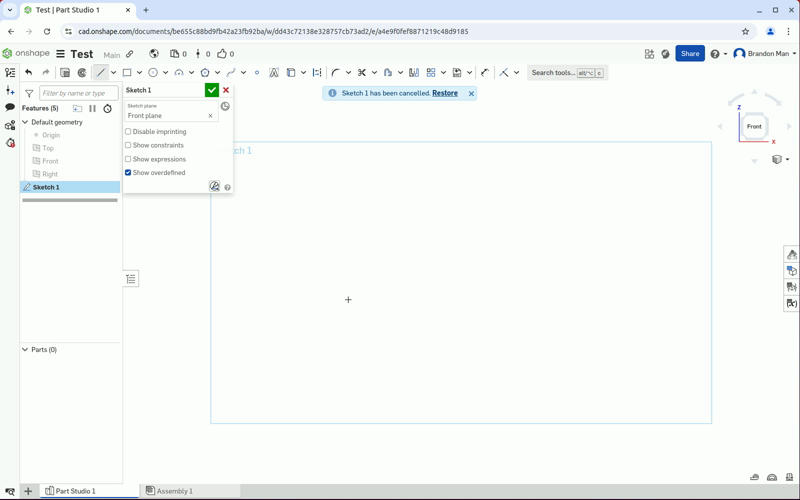
key_down(shift)
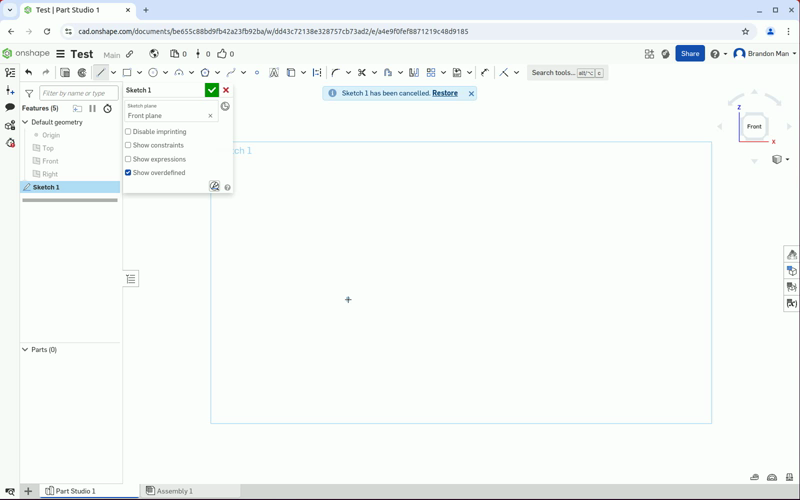
mouse_move(572, 299)
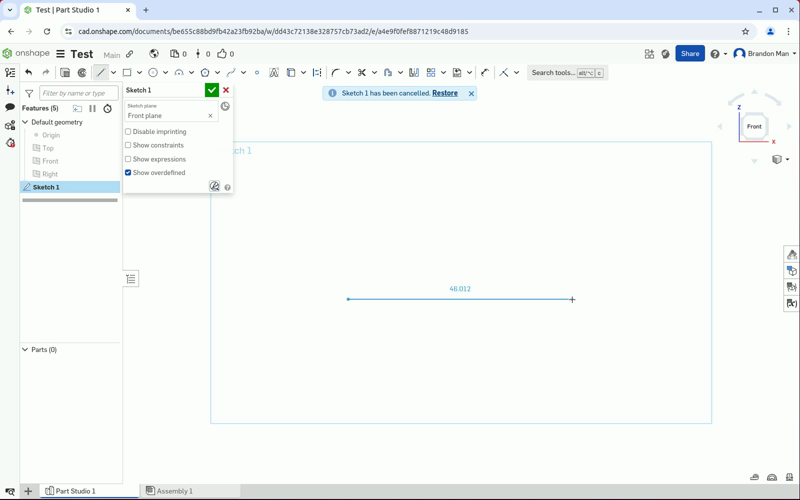
click(572, 299)
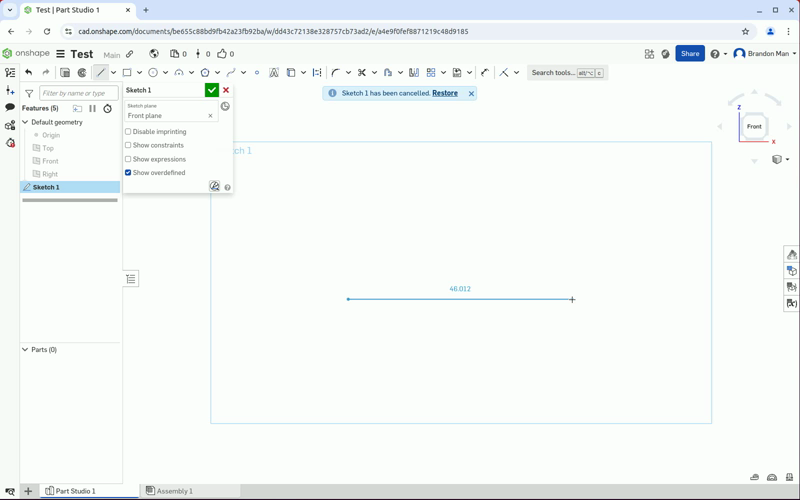
key_up(shift)
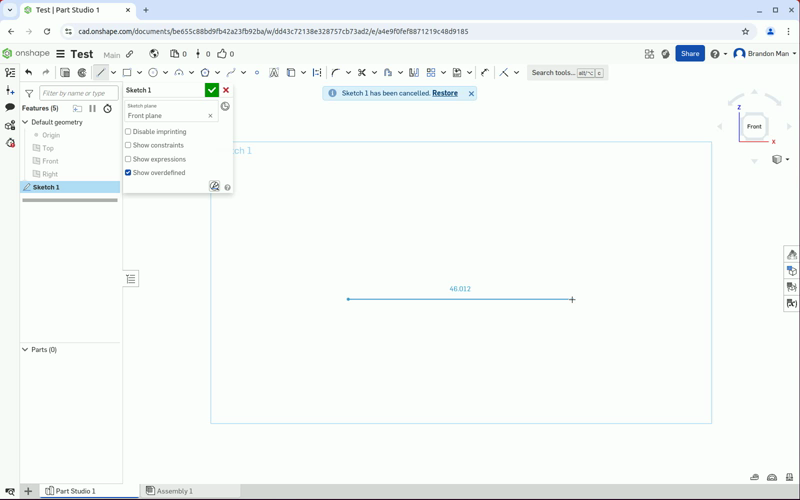
key_down(shift)
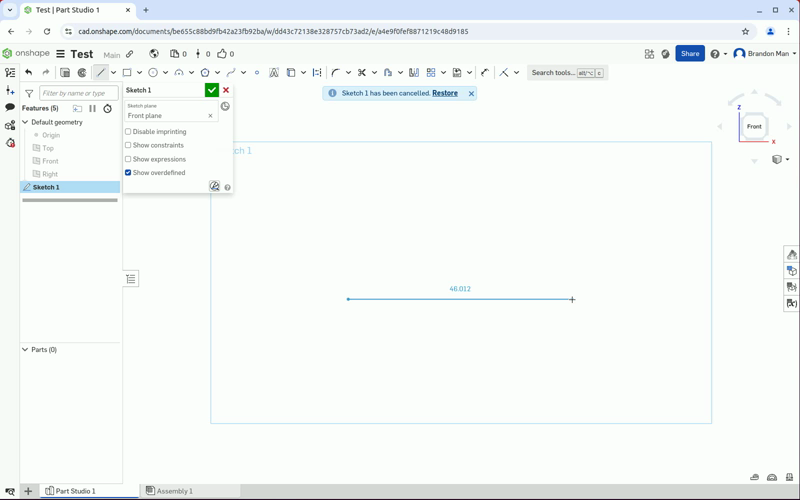
mouse_move(589, 299)
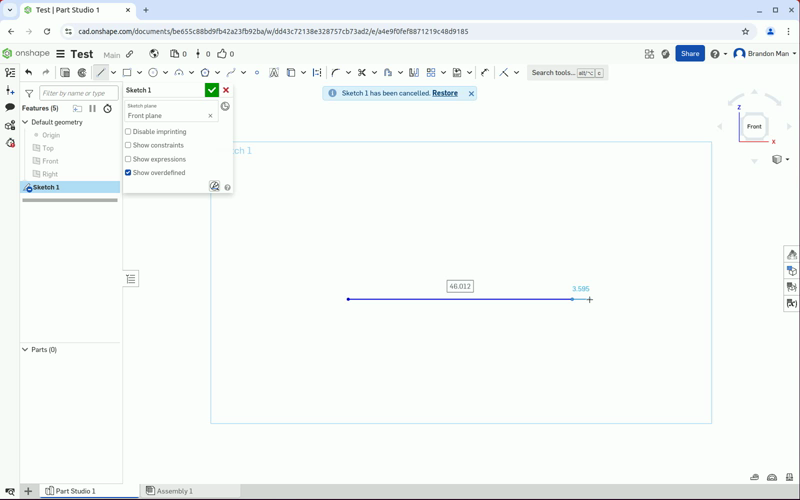
mouse_move(572, 266)
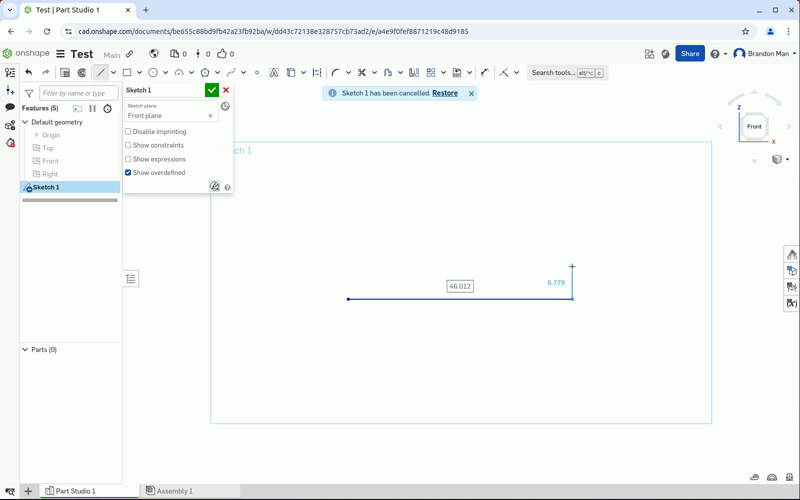
click(572, 266)
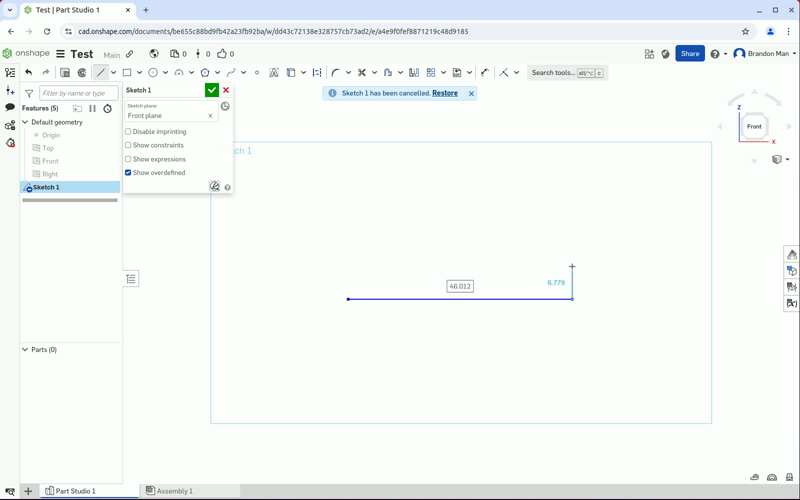
key_up(shift)
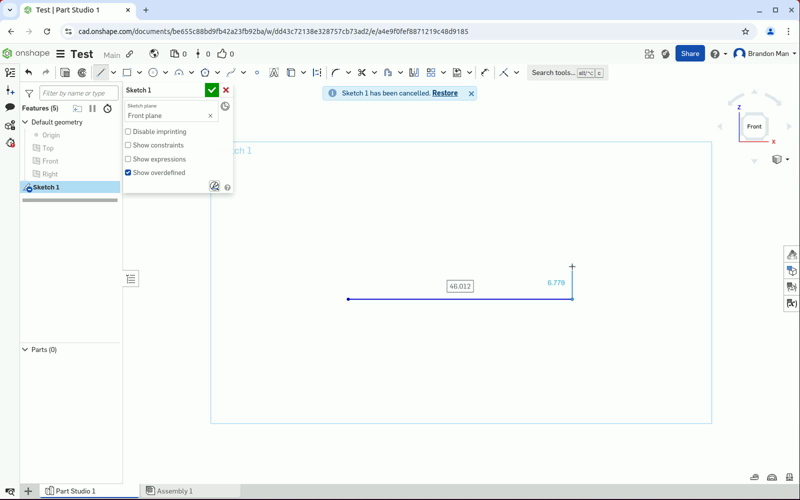
key_down(shift)
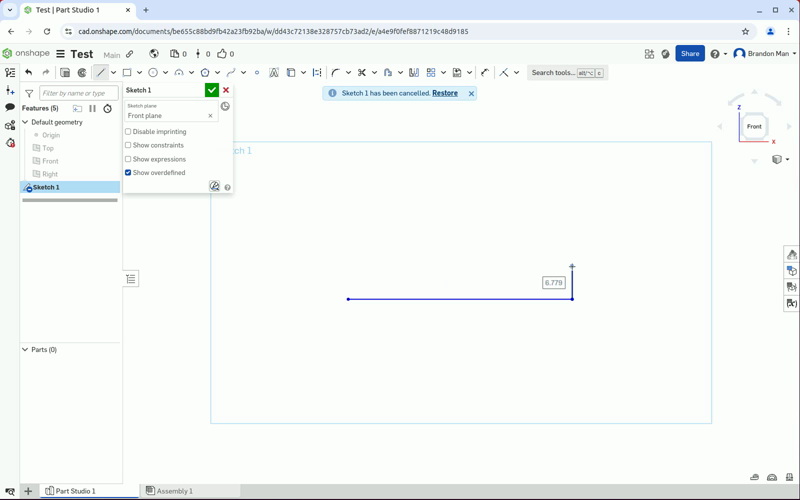
mouse_move(348, 266)
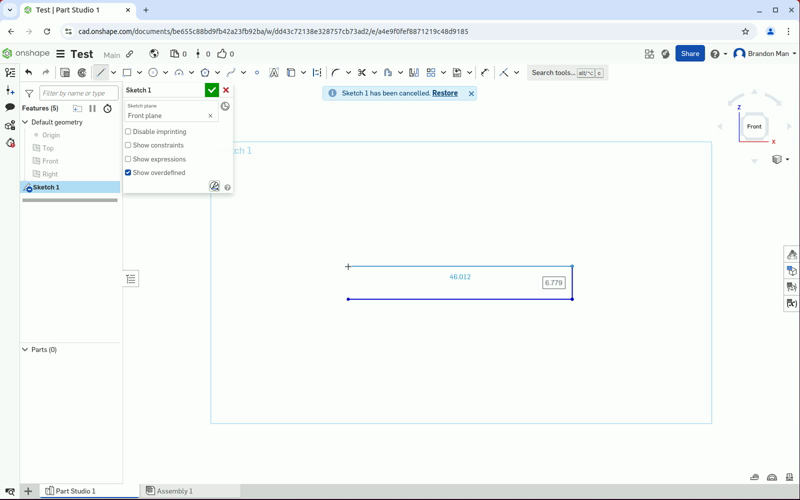
click(348, 266)
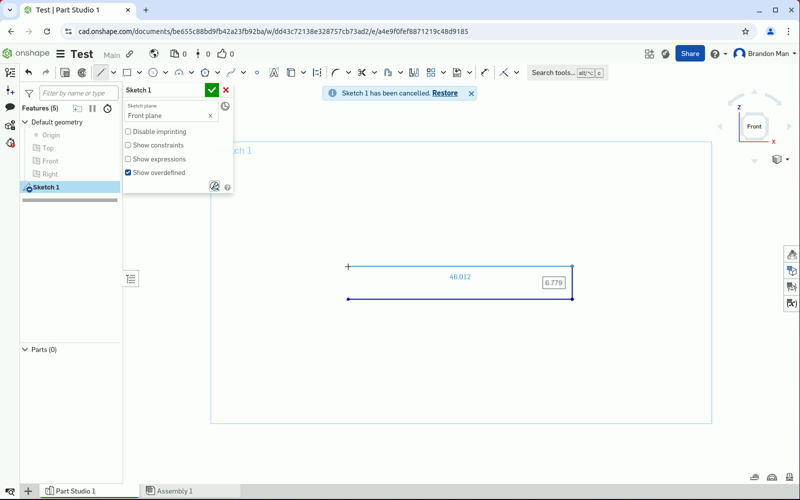
key_up(shift)
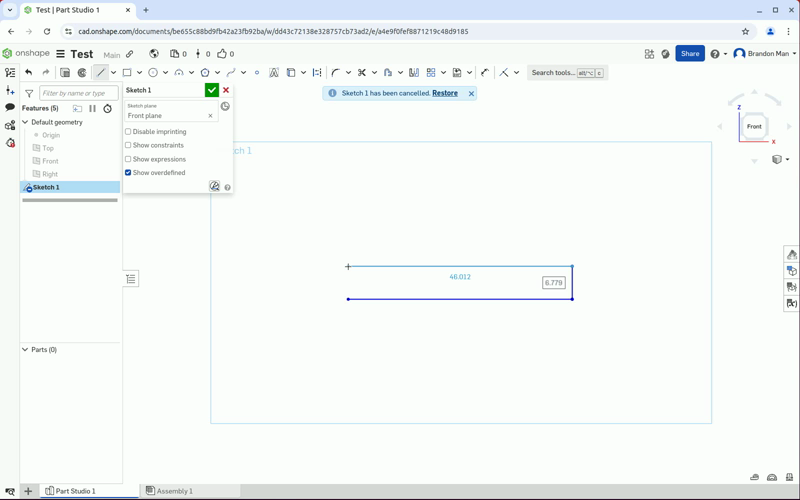
mouse_move(378, 266)
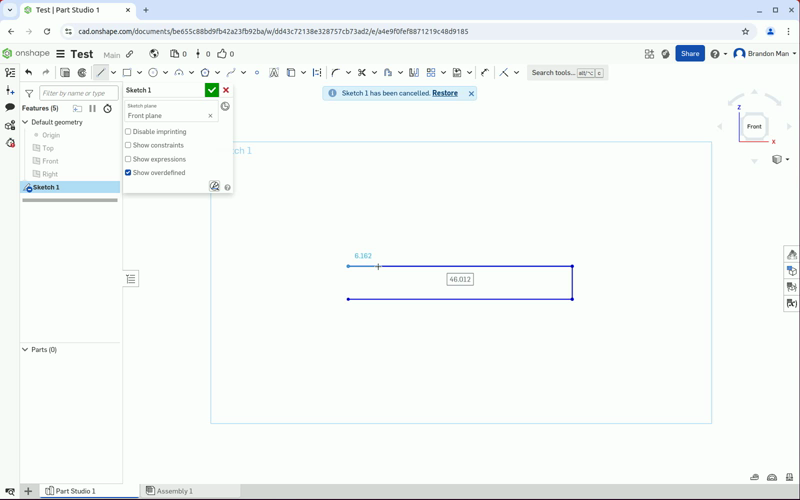
key_down(shift)
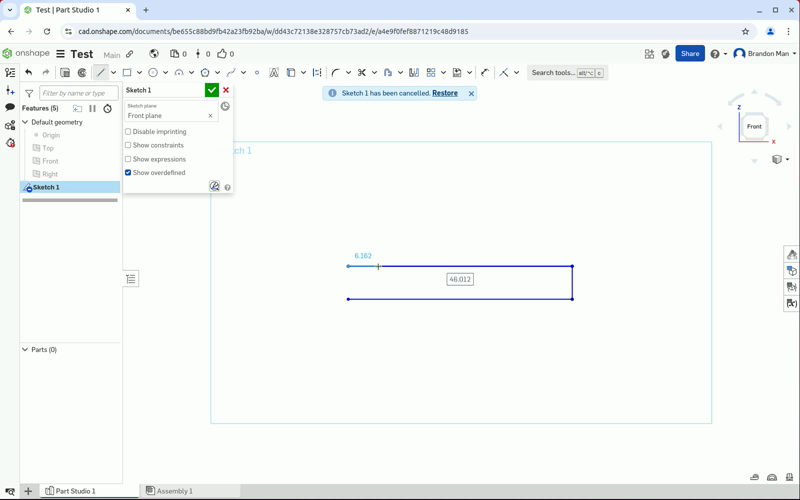
mouse_move(348, 299)
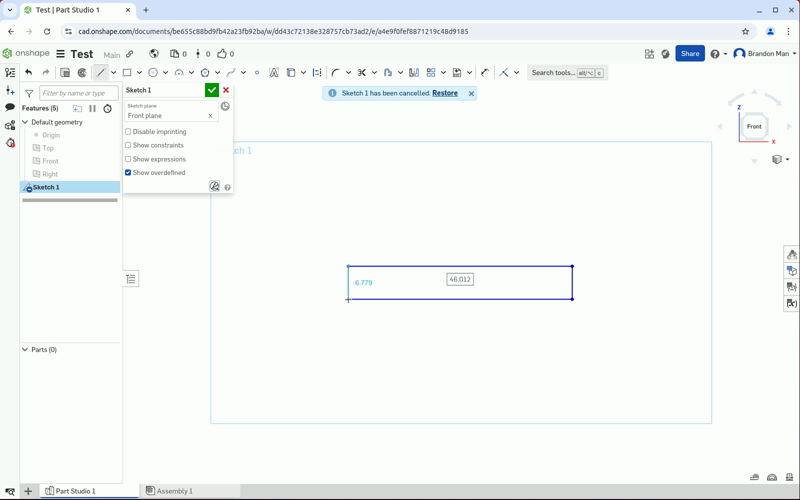
key_up(shift)
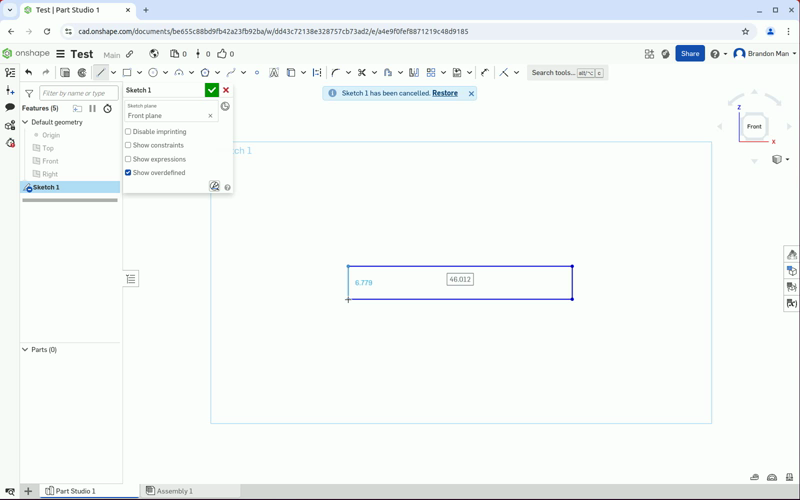
click(348, 299)
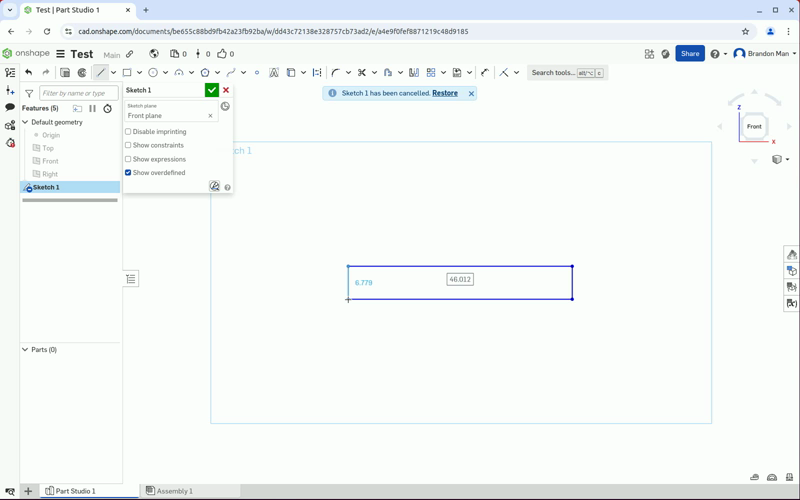
key(esc)
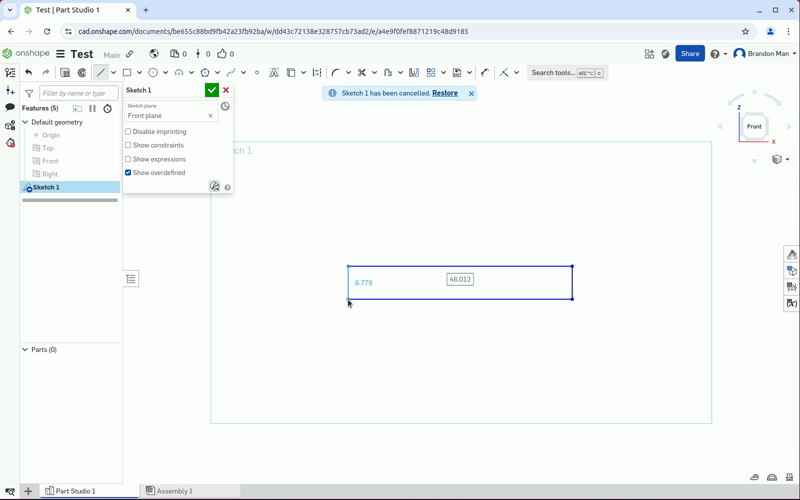
key(c)
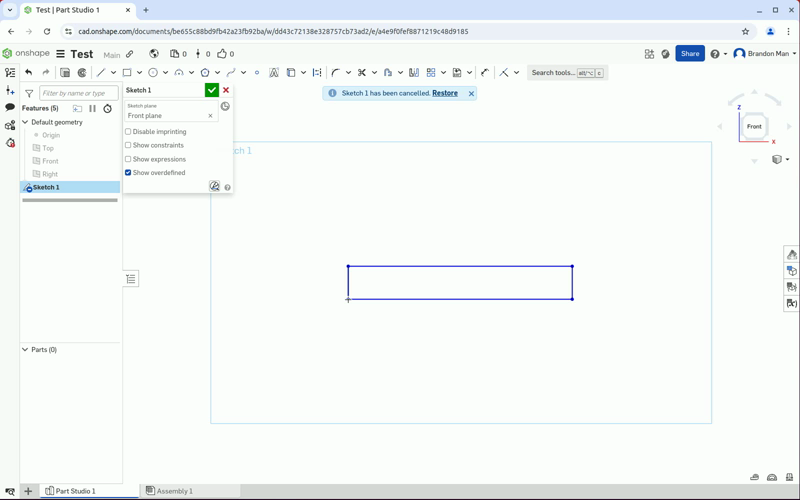
key_down(shift)
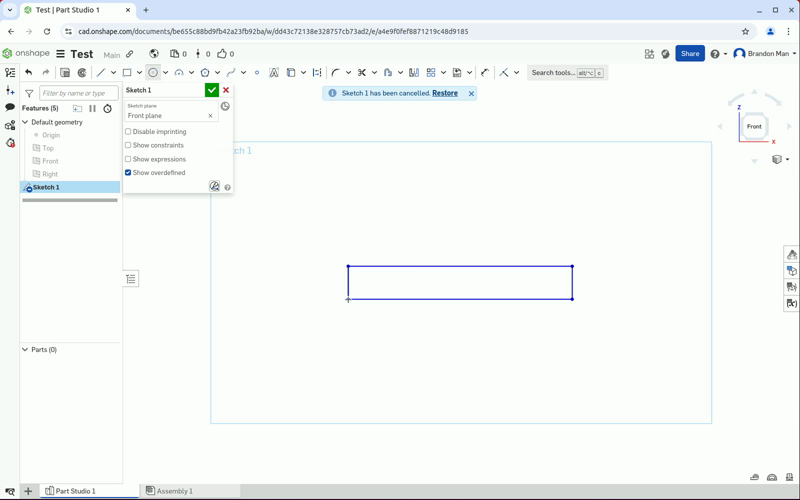
mouse_move(461, 275)
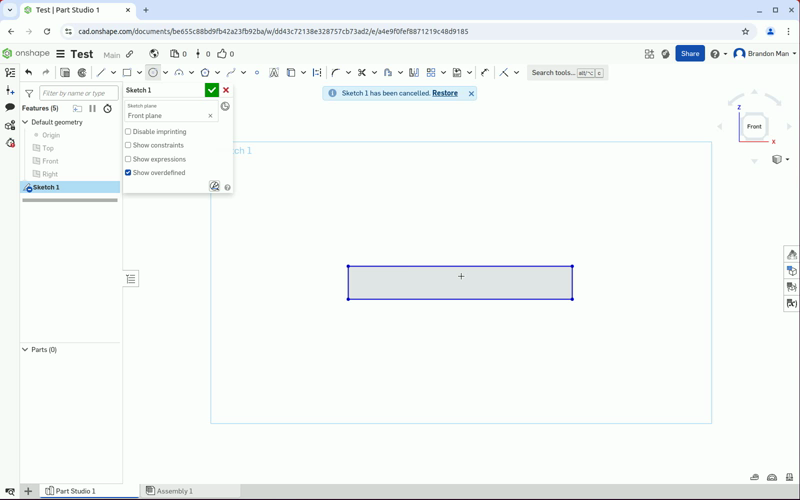
click(461, 275)
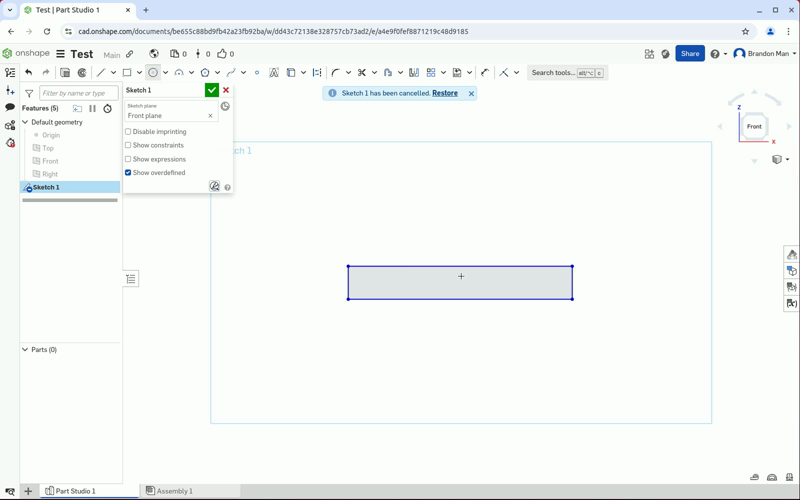
key_up(shift)
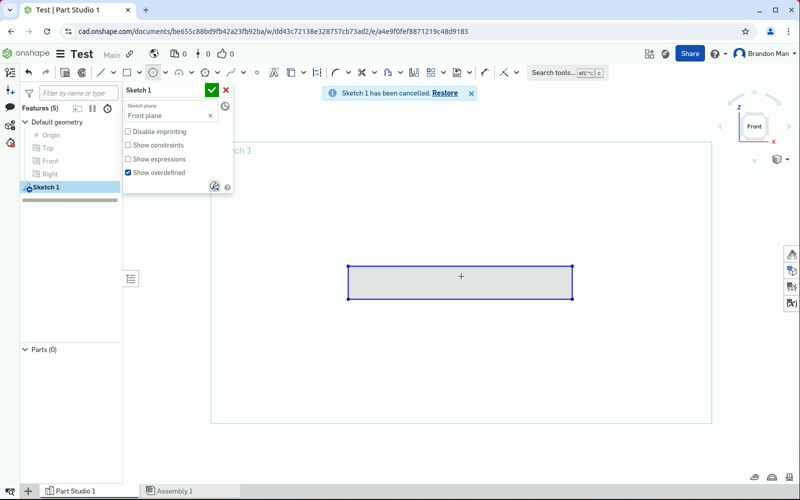
mouse_move(468, 275)
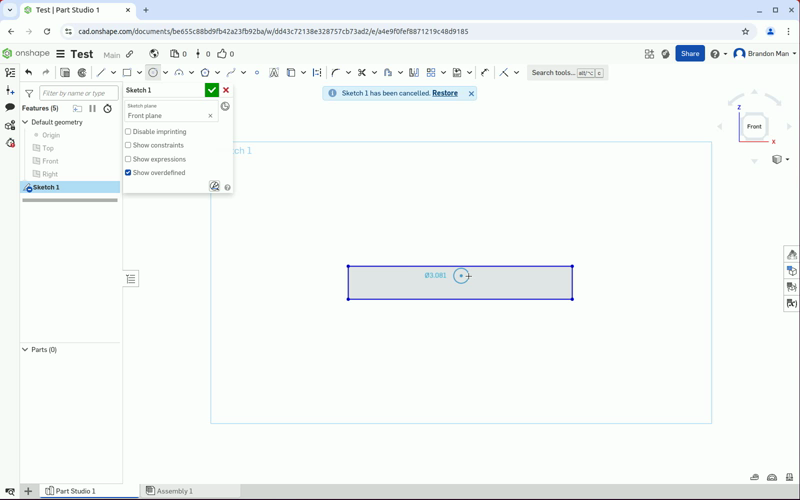
click(468, 275)
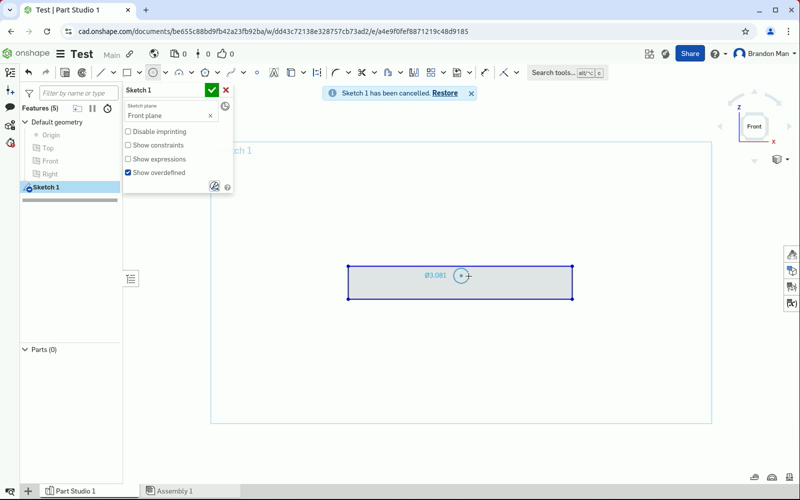
key(esc)
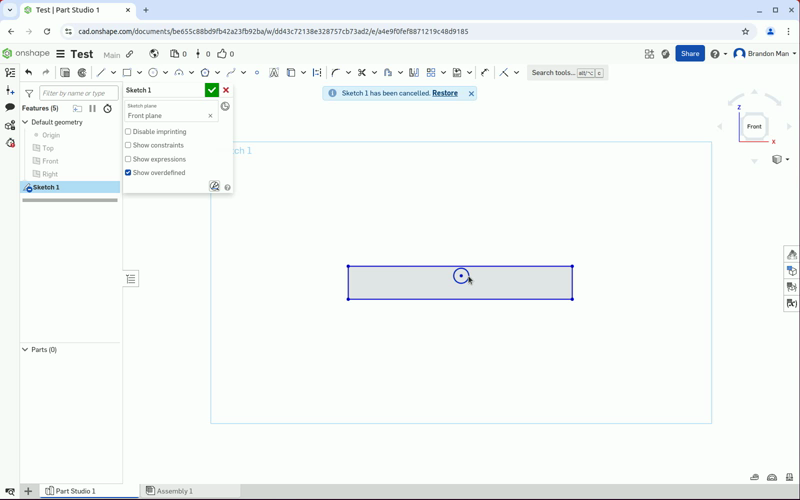
mouse_move(482, 289)
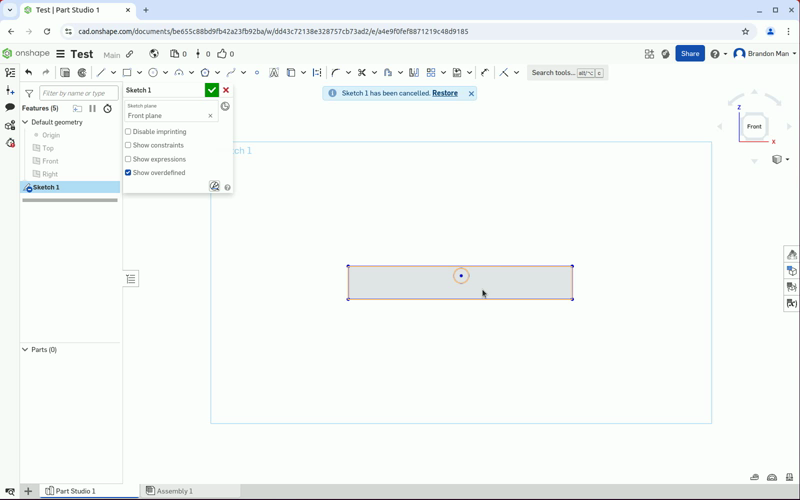
click(482, 289)
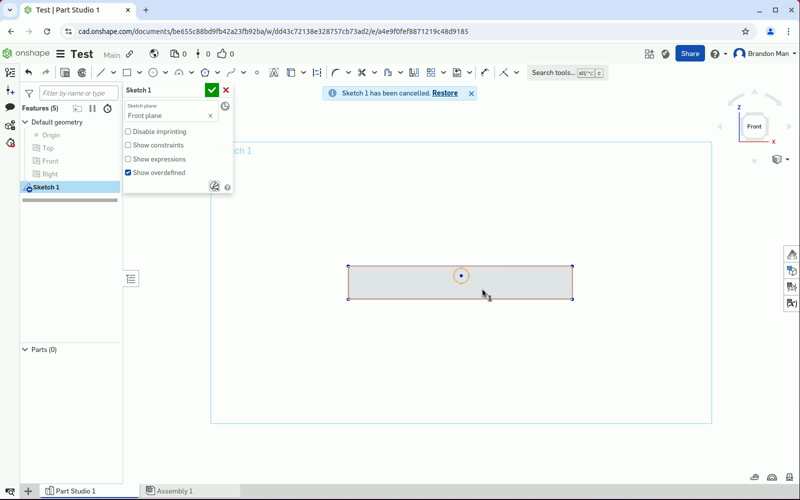
mouse_move(73, 352)
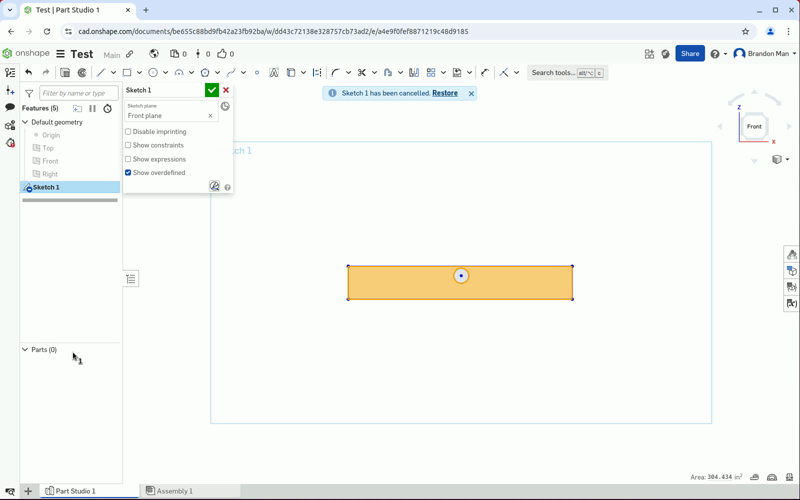
key(shift+y)
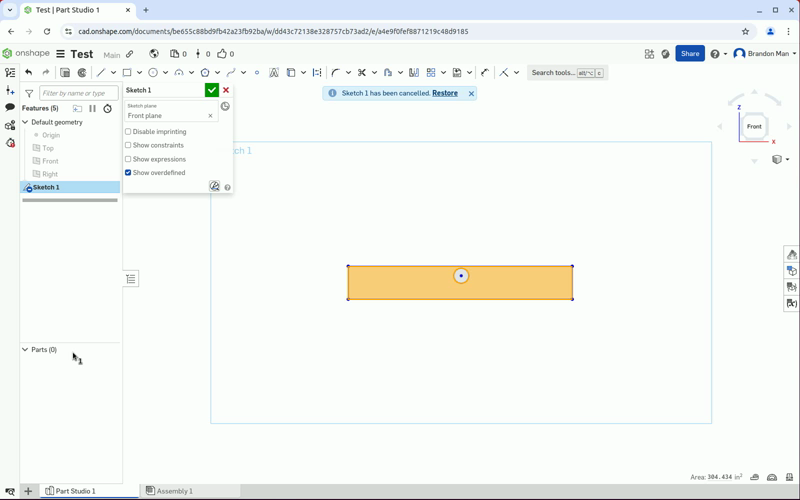
key(shift+e)
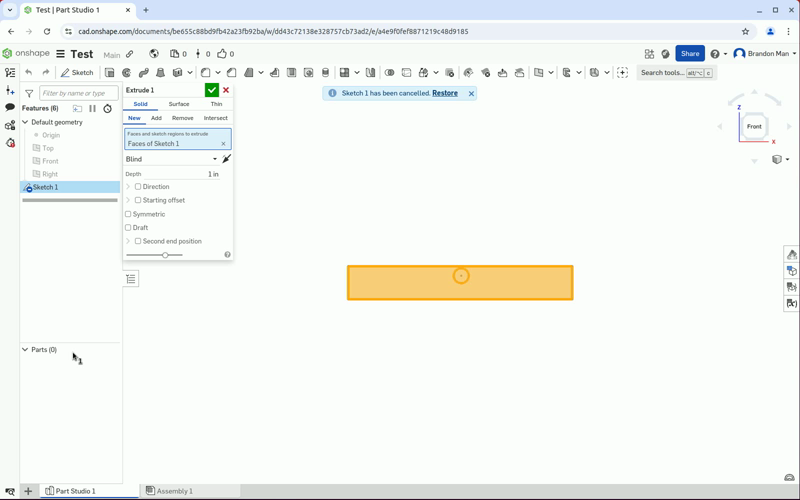
mouse_move(143, 106)
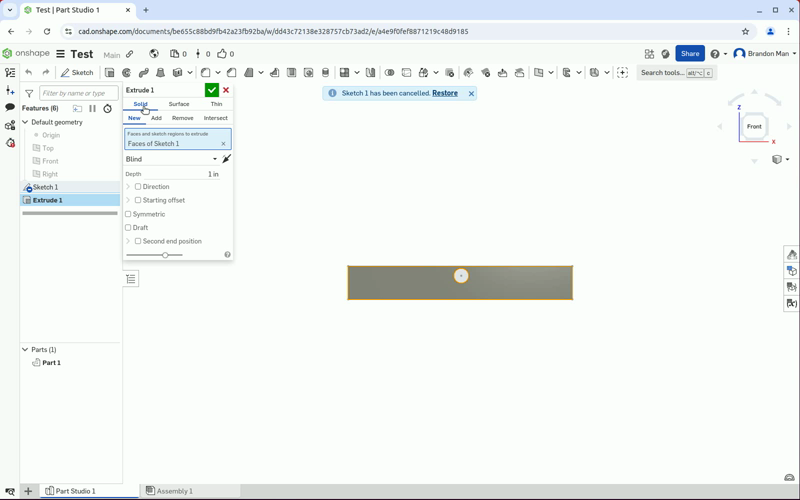
click(143, 106)
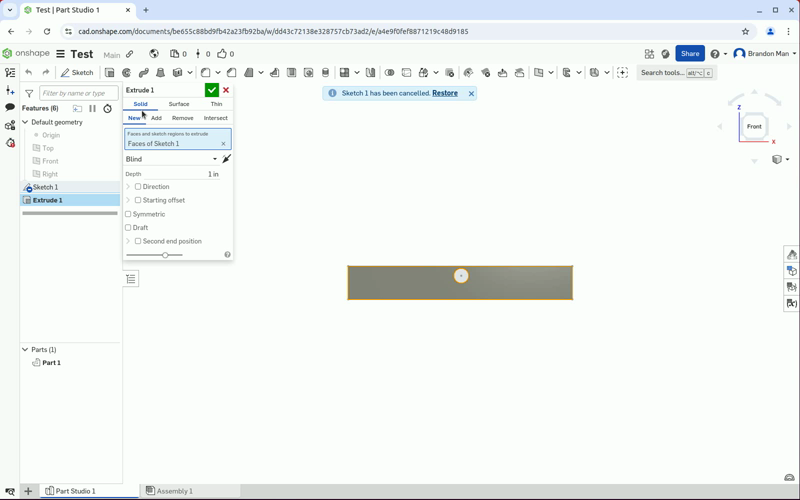
mouse_move(137, 120)
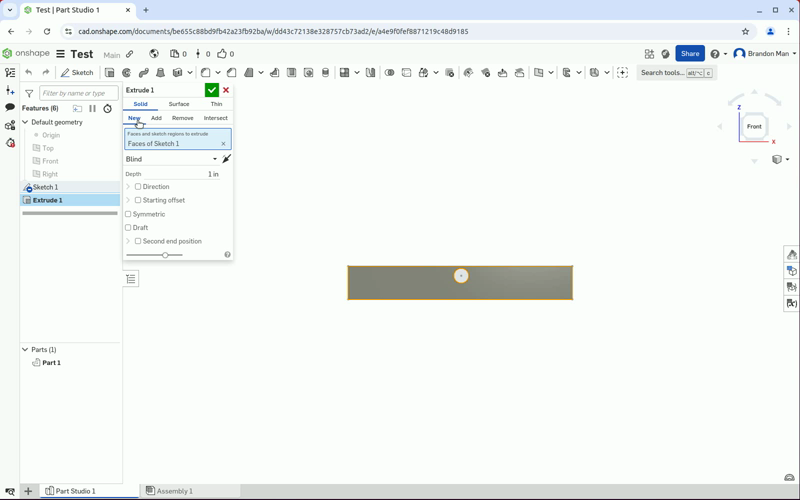
click(137, 120)
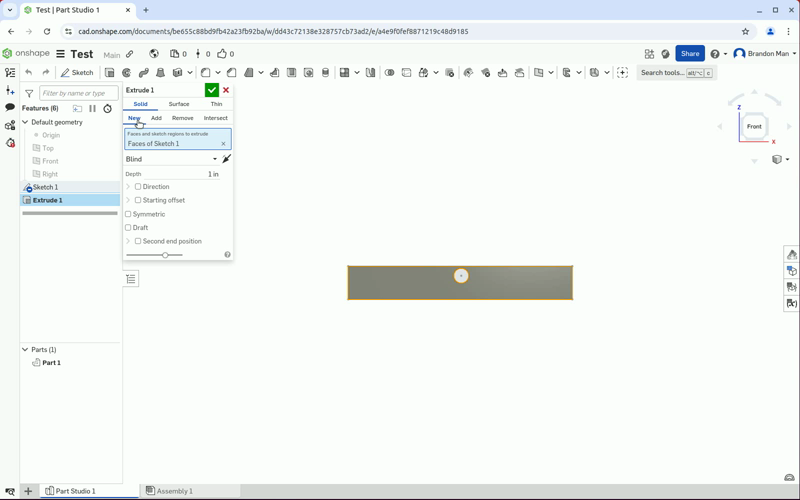
key(tab, 4)
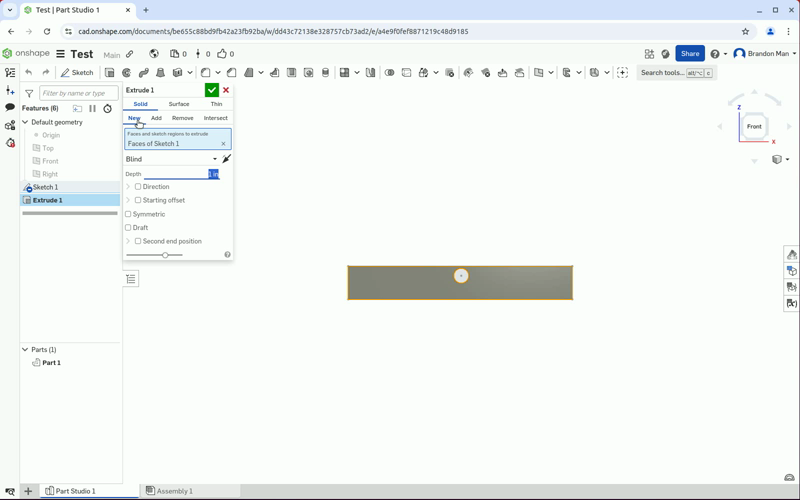
text(1.204)
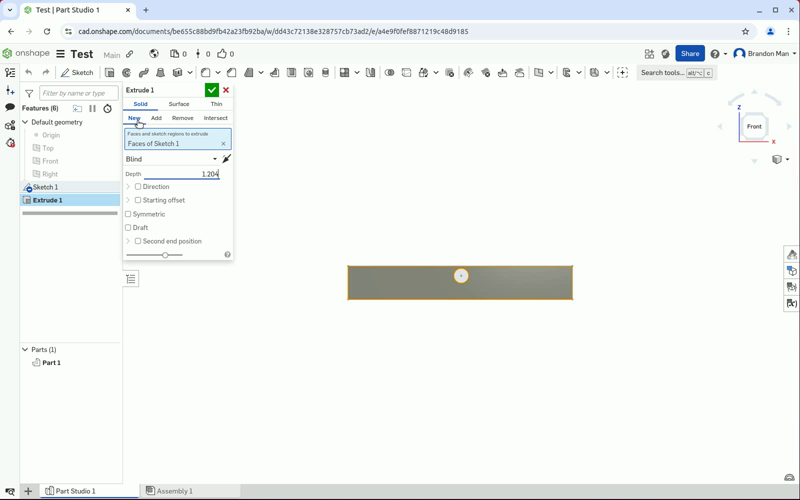
key(enter)
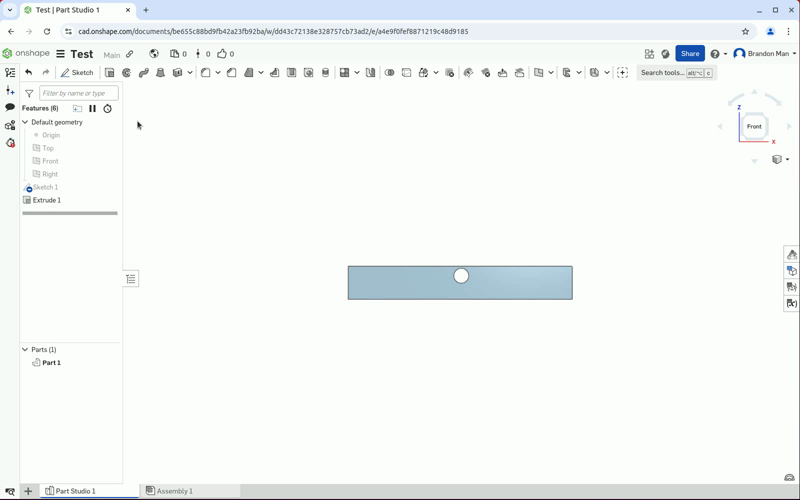
key(shift+h)
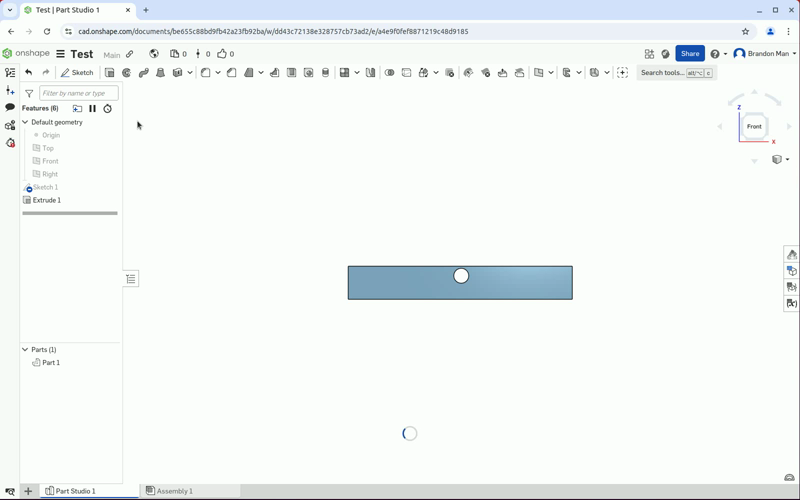
key(shift+h)
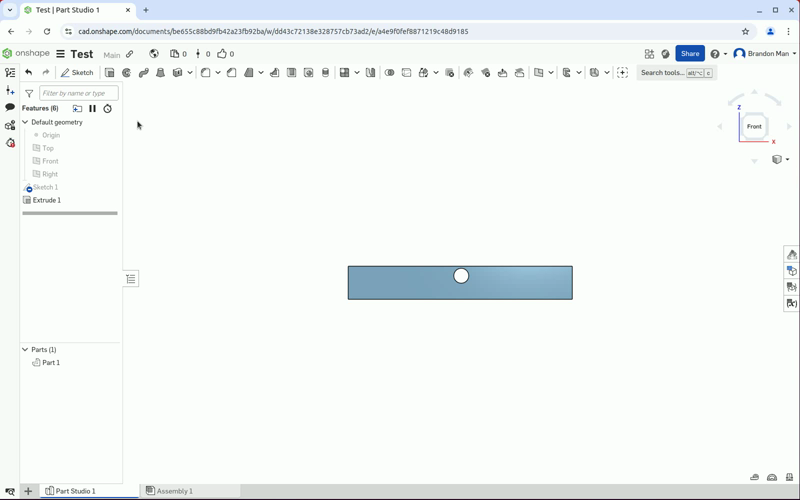
mouse_move(73, 189)
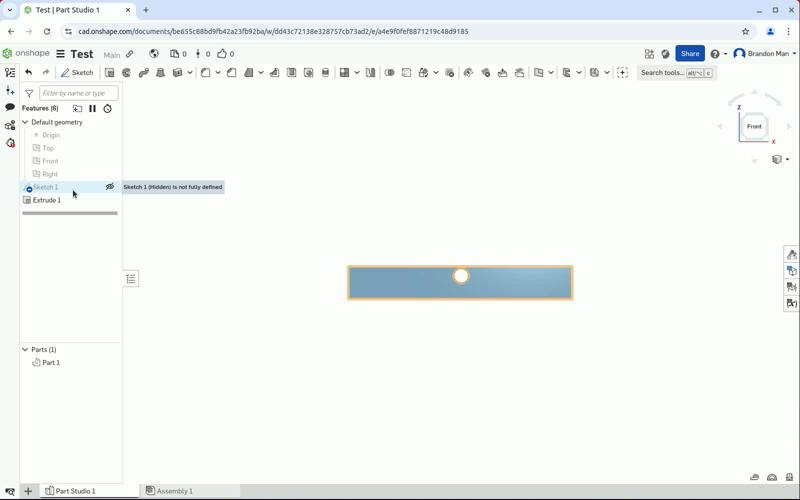
click(73, 189)
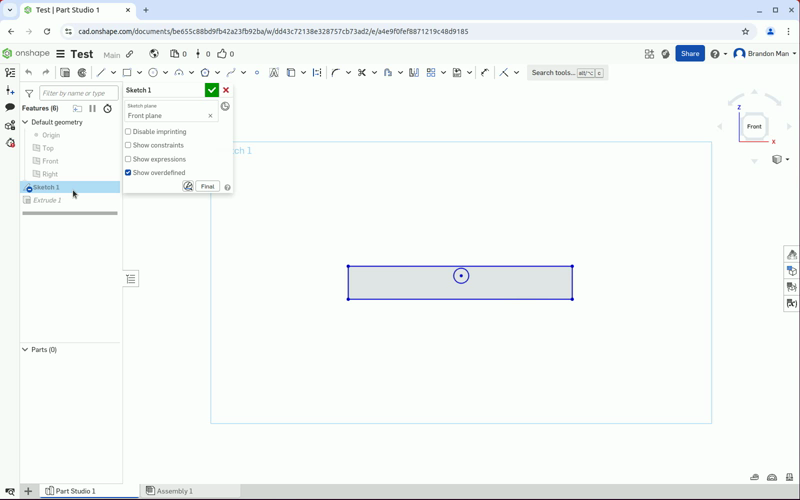
mouse_move(229, 92)
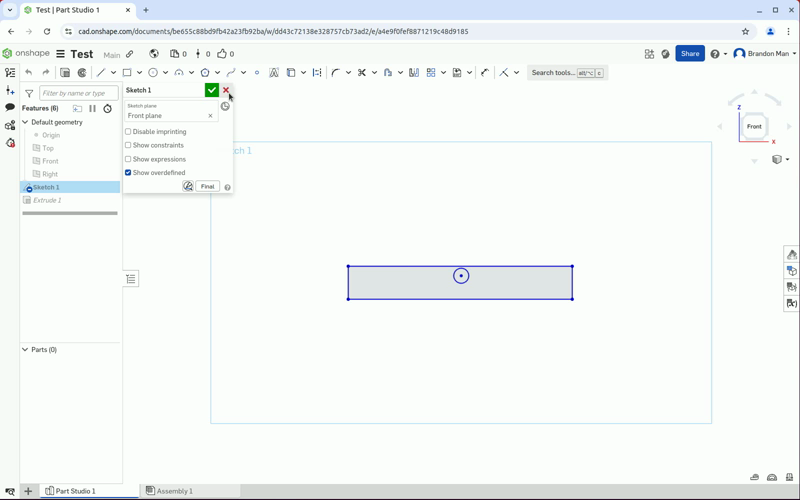
click(229, 92)
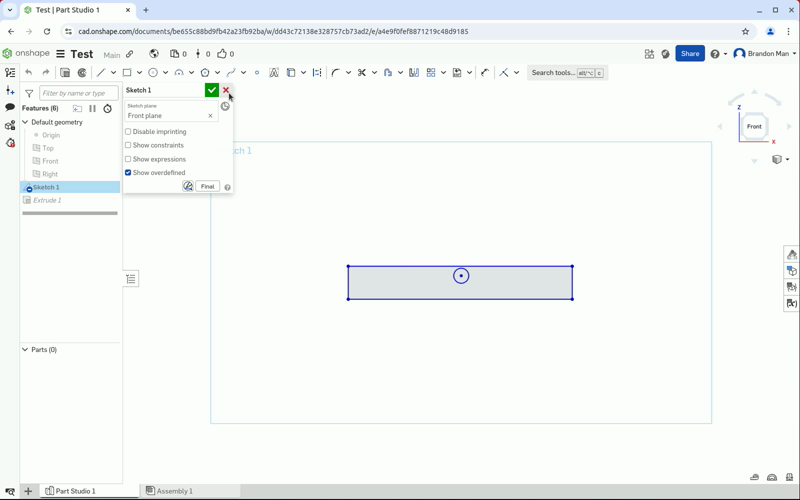
key(shift+s)
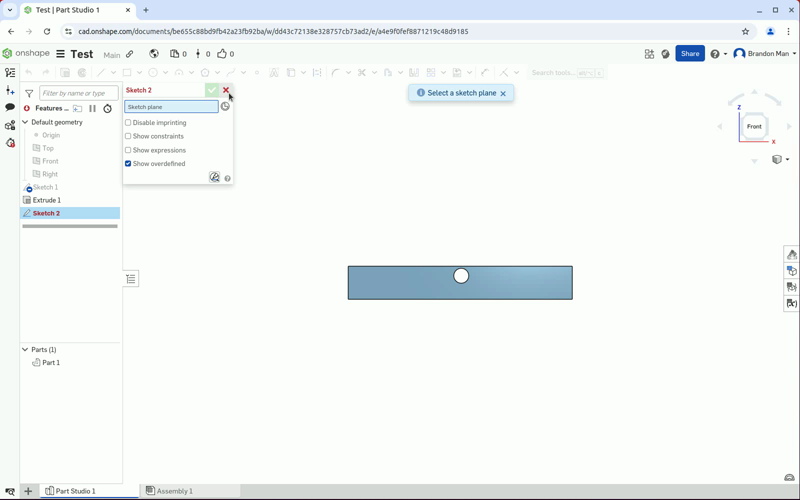
mouse_move(73, 163)
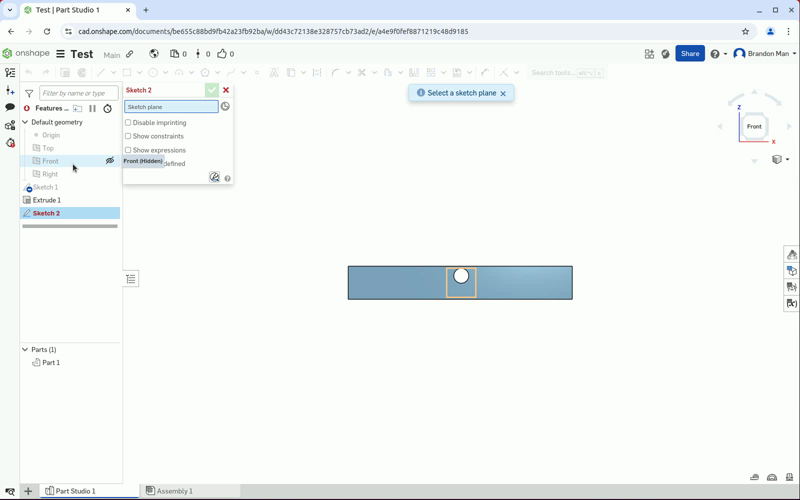
click(73, 163)
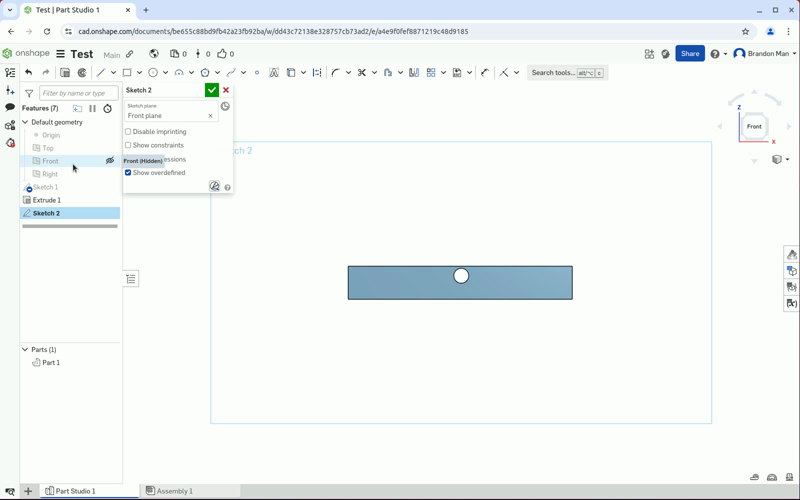
mouse_move(73, 352)
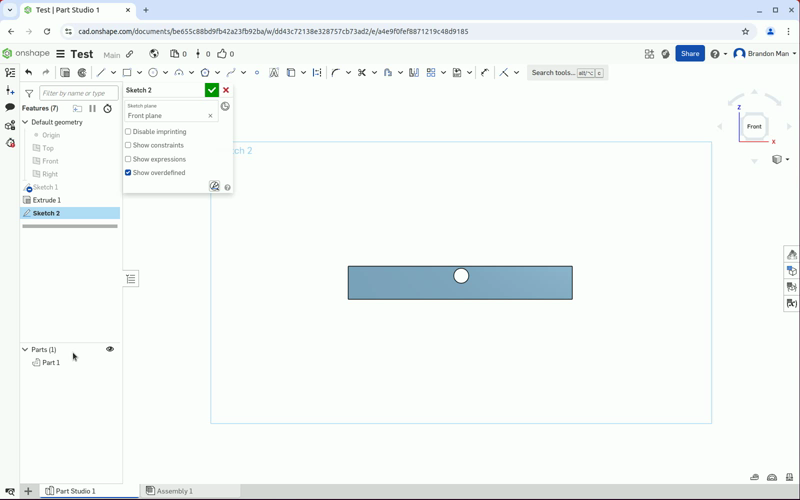
key(y)
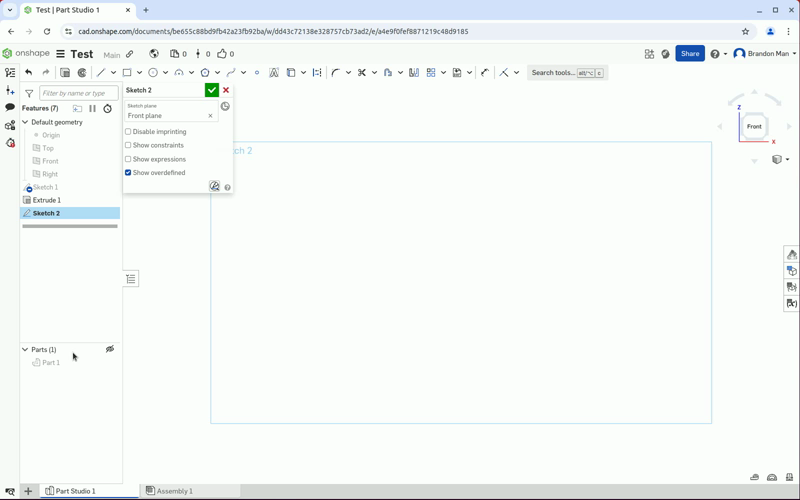
key(c)
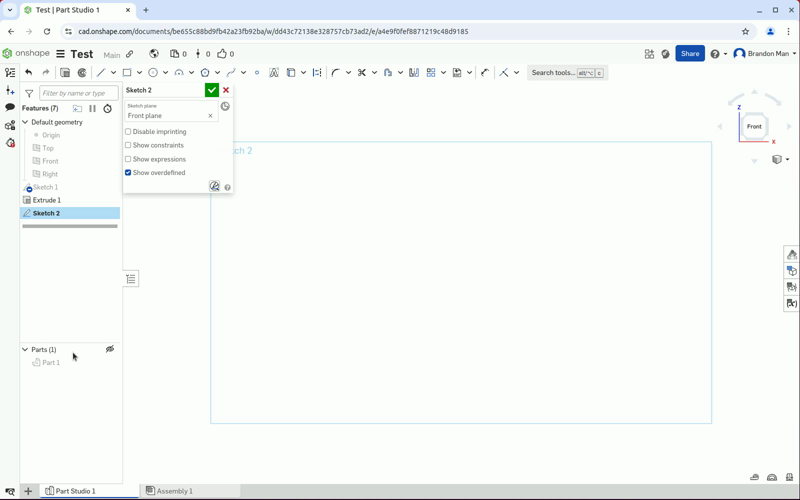
key_down(shift)
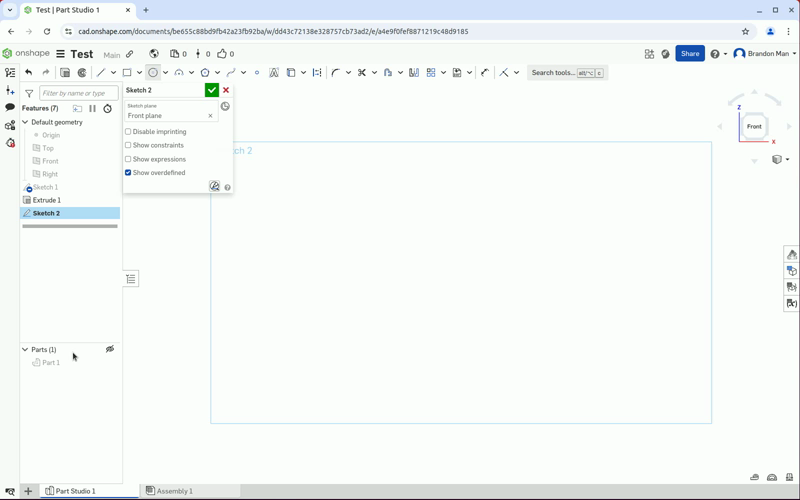
mouse_move(460, 275)
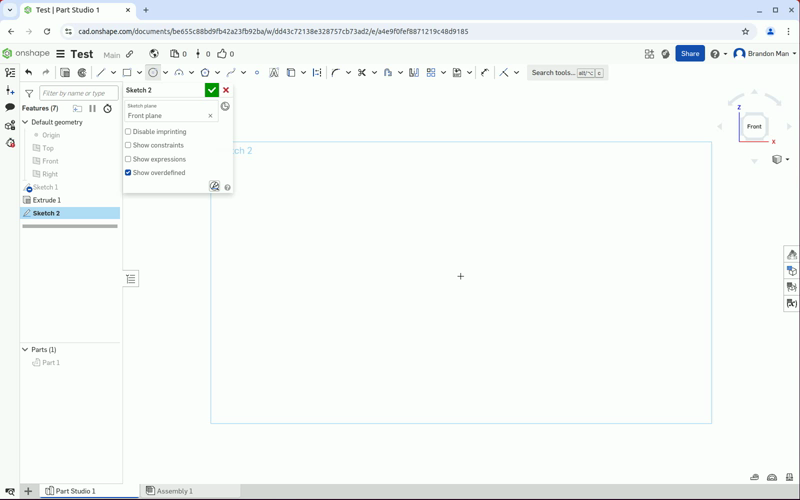
click(460, 275)
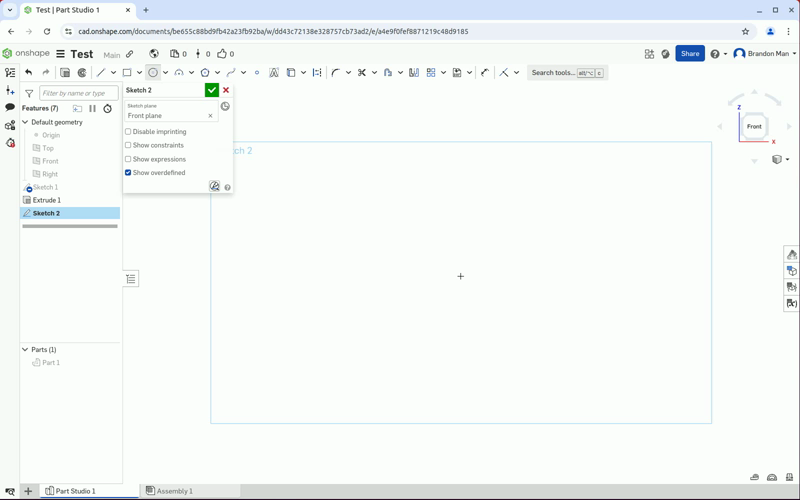
key_up(shift)
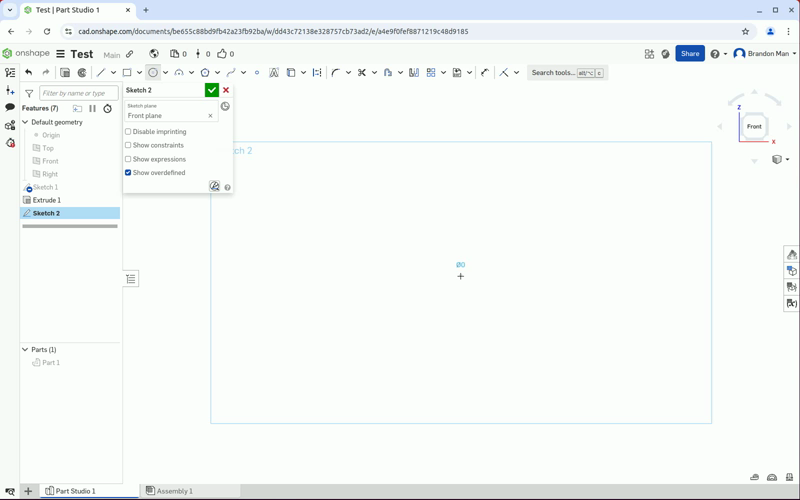
mouse_move(468, 275)
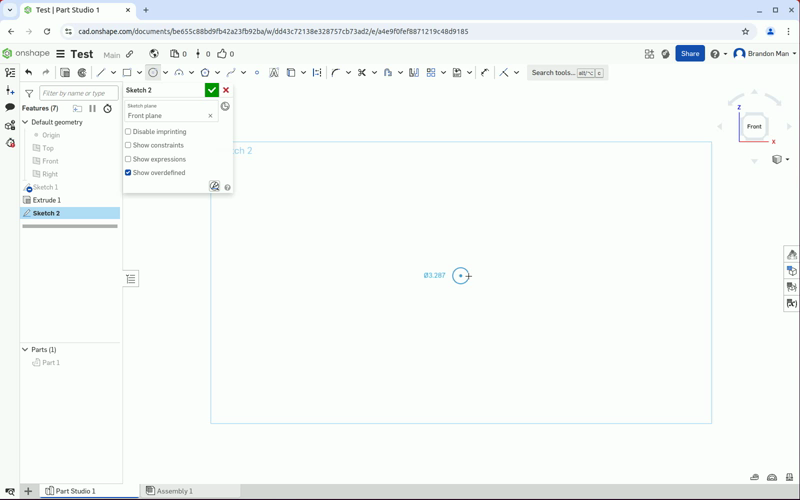
click(468, 275)
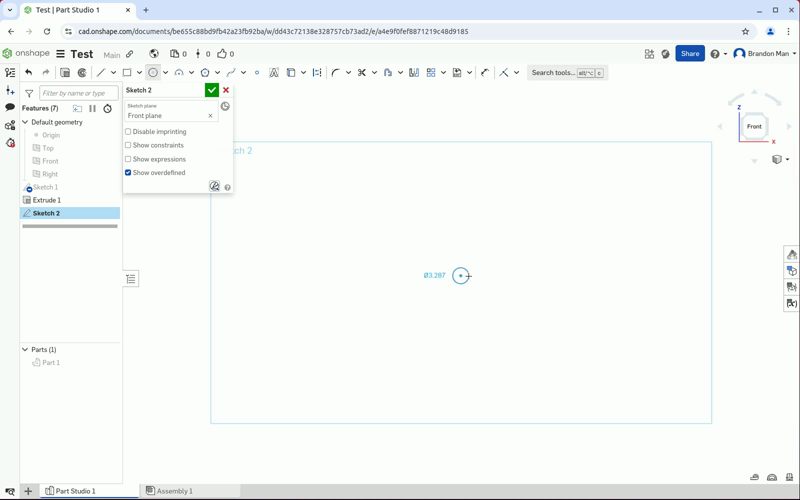
key(esc)
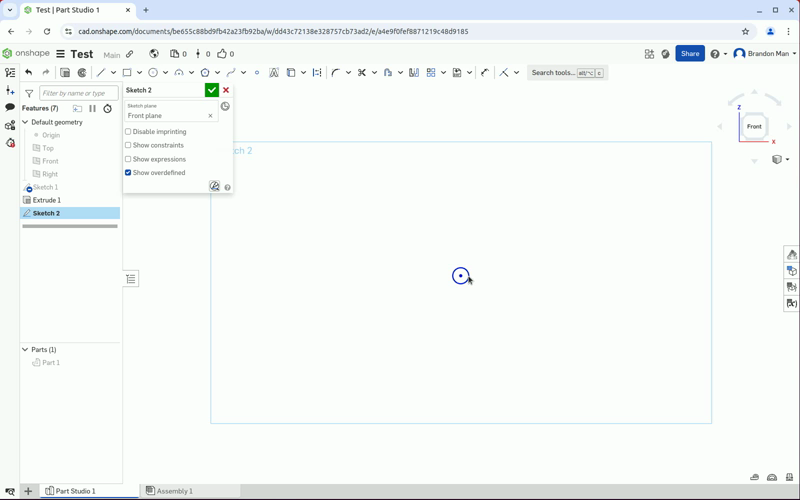
key(c)
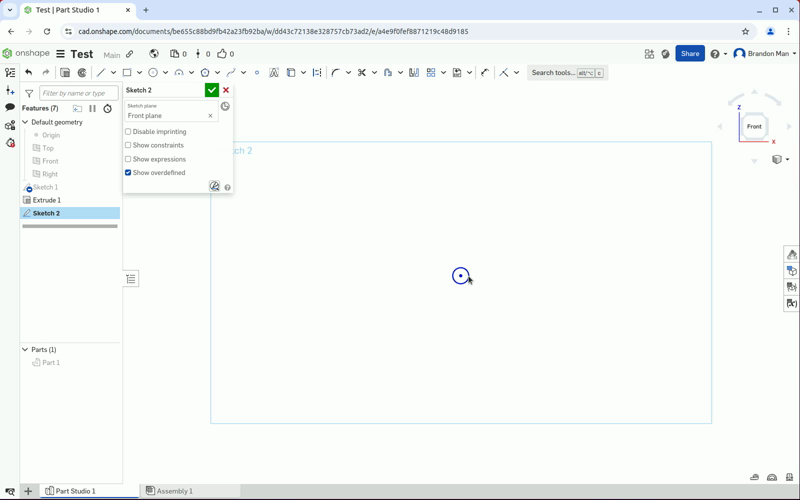
key_down(shift)
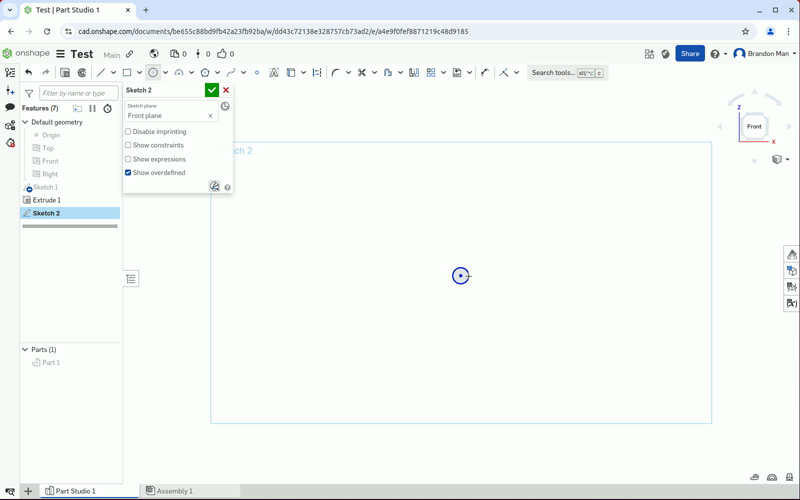
mouse_move(460, 275)
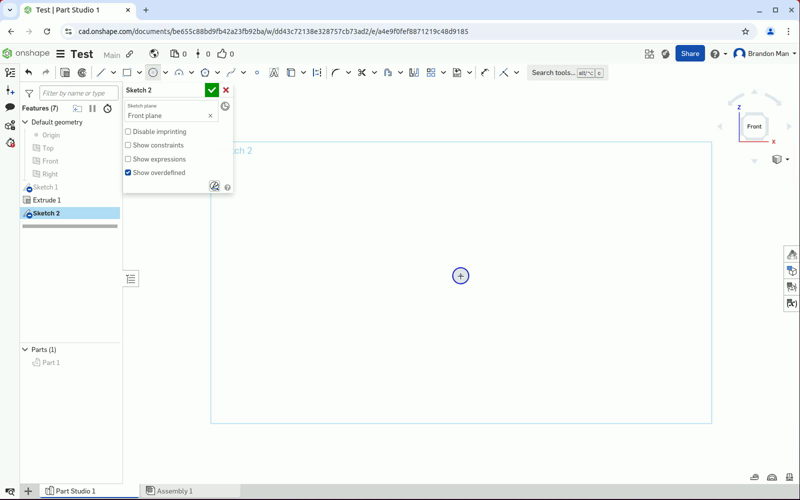
click(460, 275)
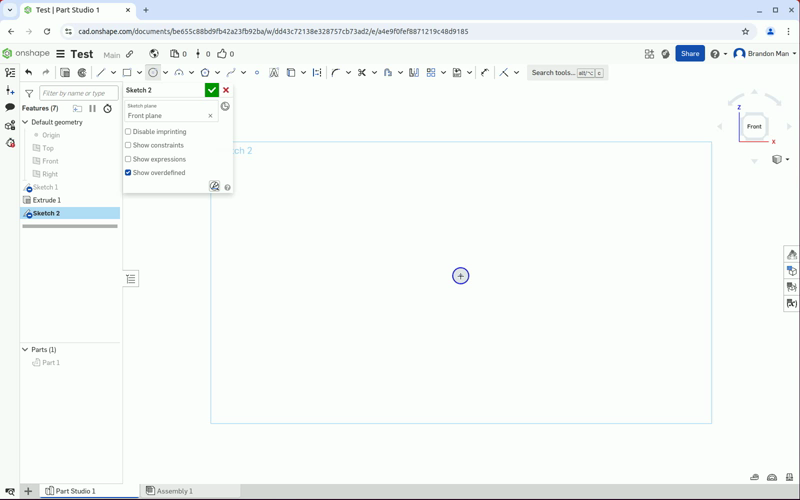
key_up(shift)
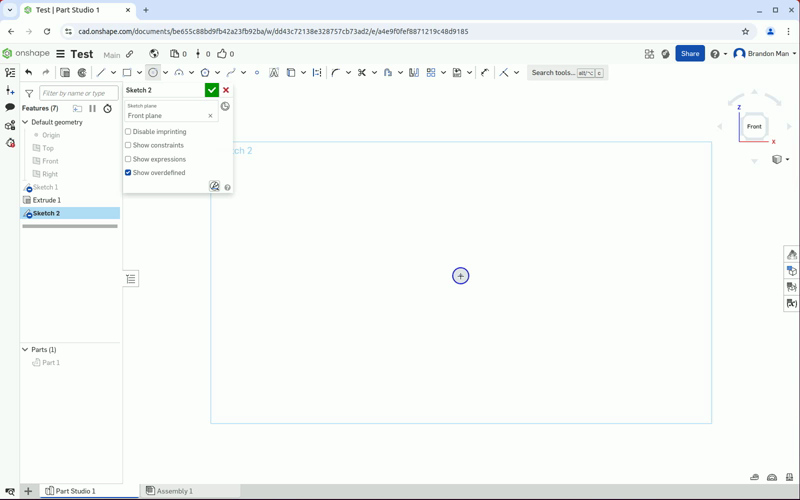
mouse_move(463, 275)
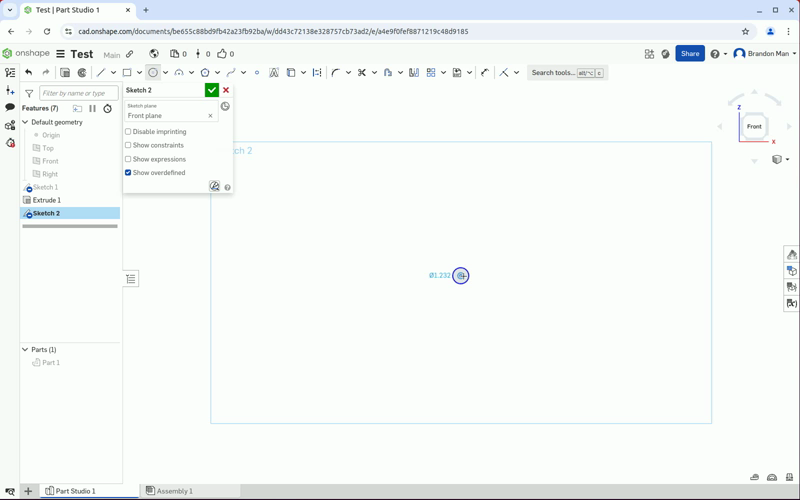
scroll(6)
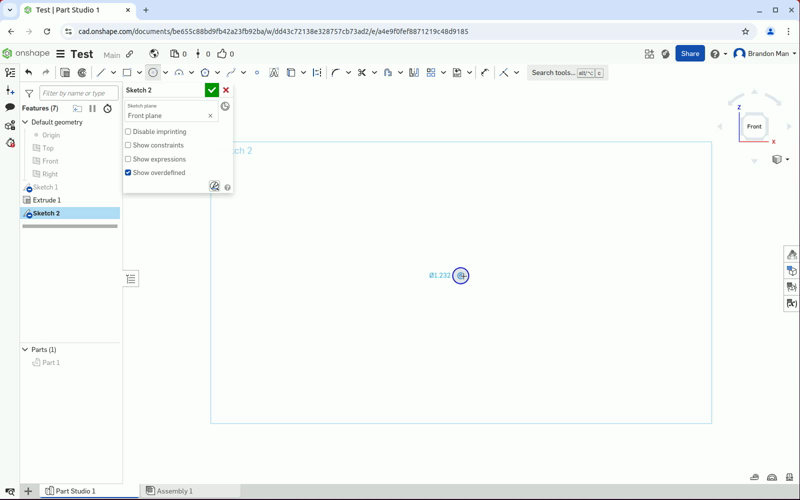
scroll(6)
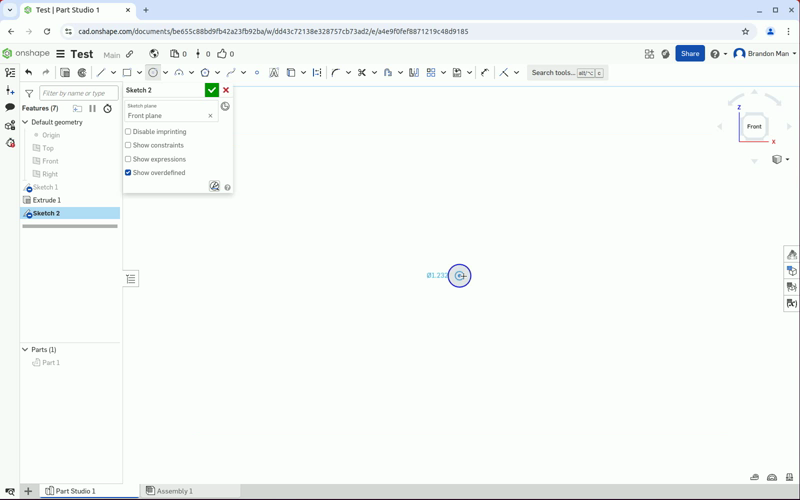
scroll(6)
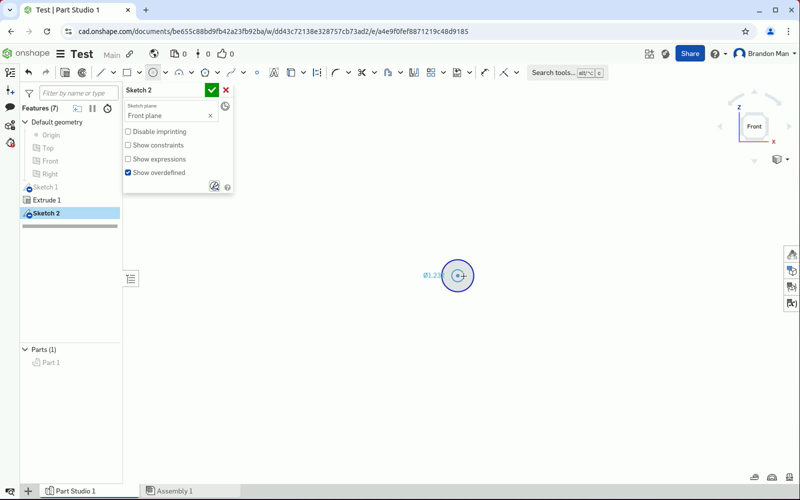
scroll(6)
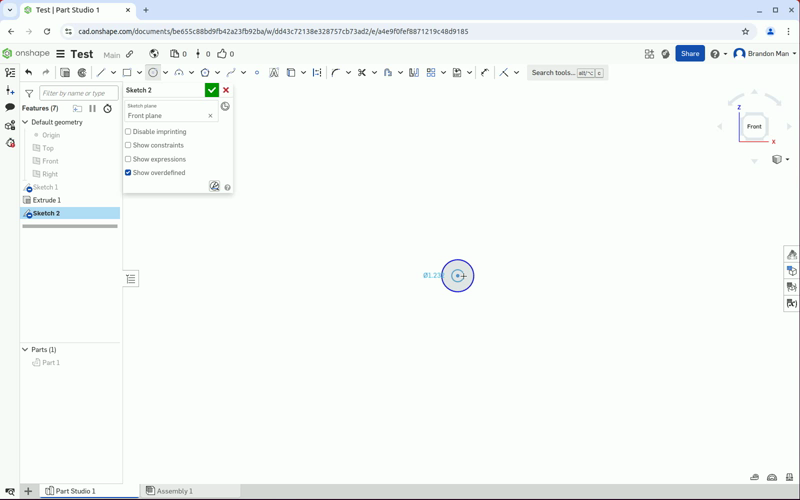
scroll(6)
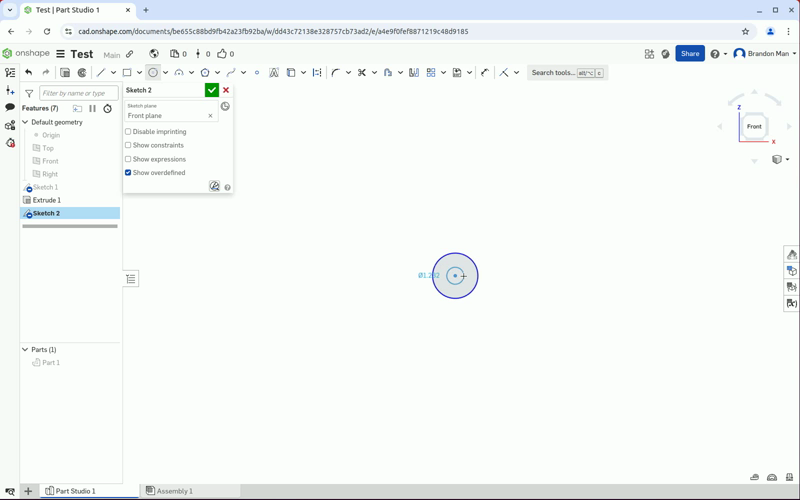
scroll(6)
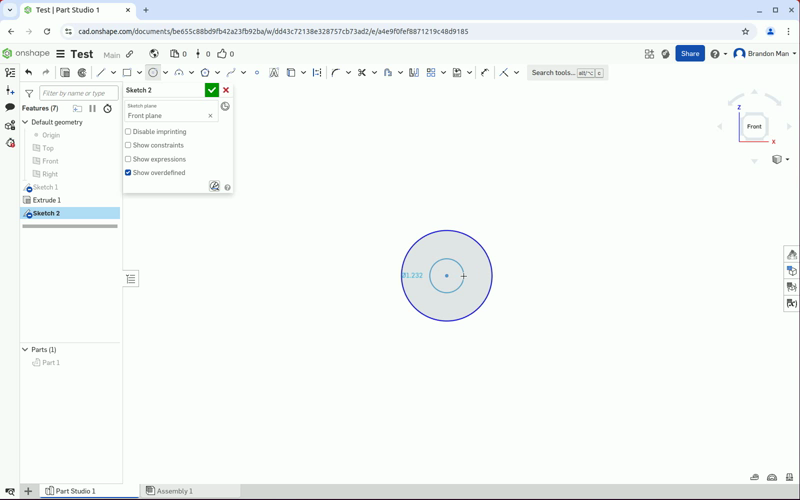
scroll(6)
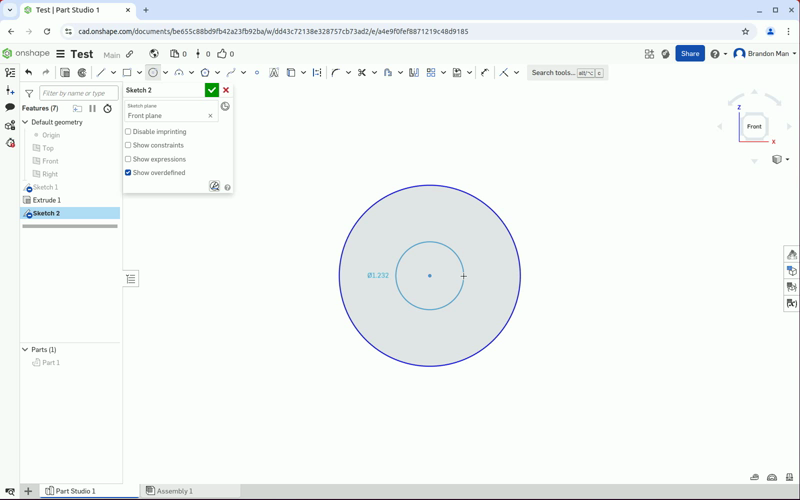
click(463, 275)
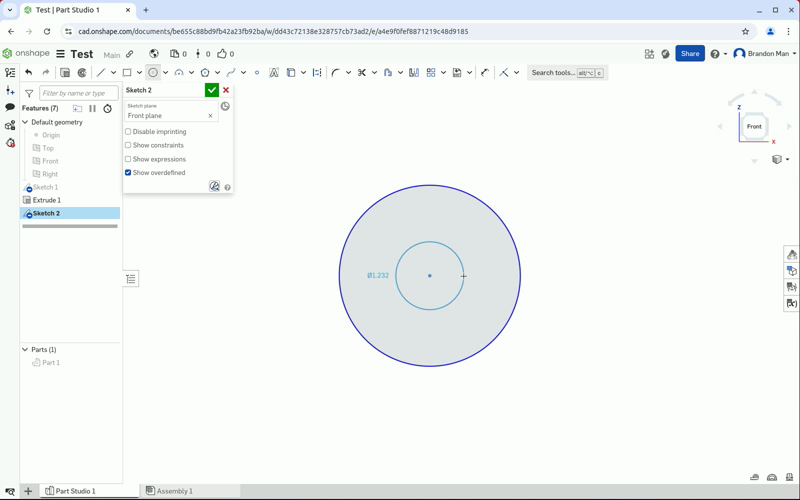
scroll(-6)
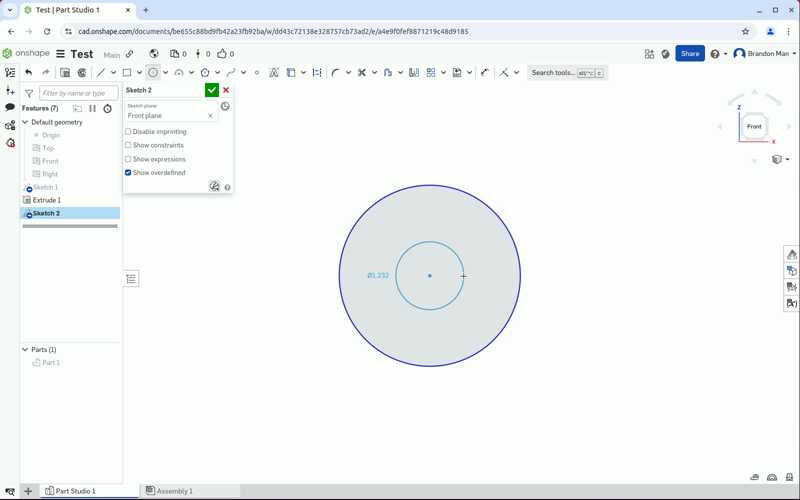
scroll(-6)
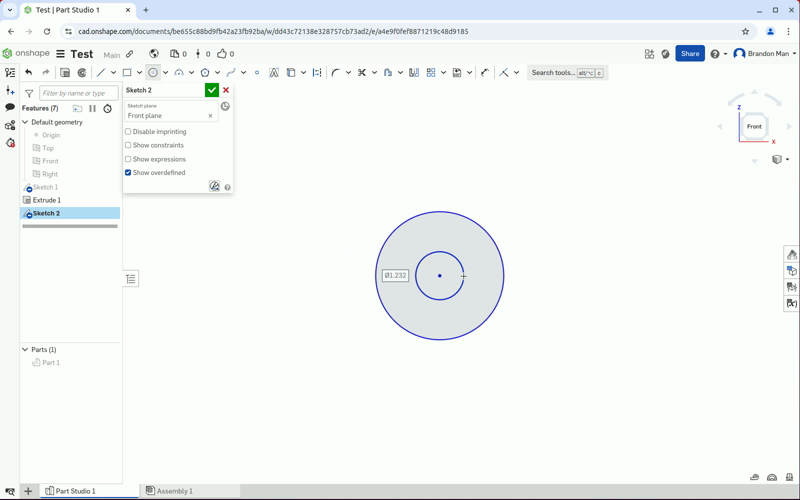
scroll(-6)
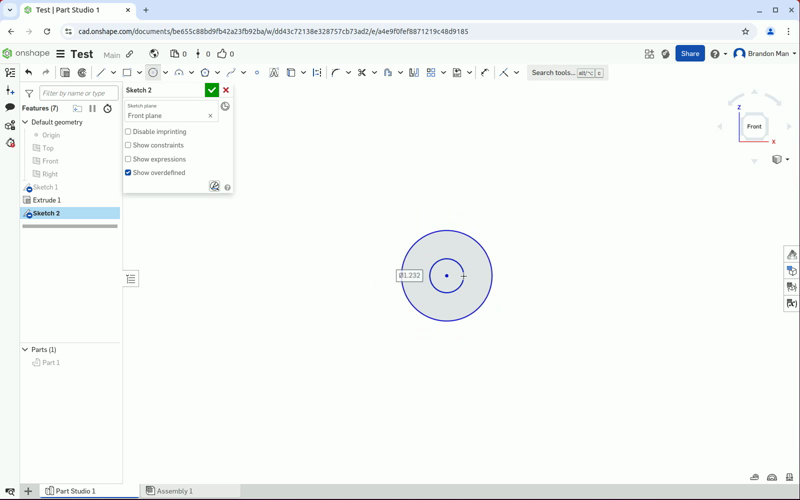
scroll(-6)
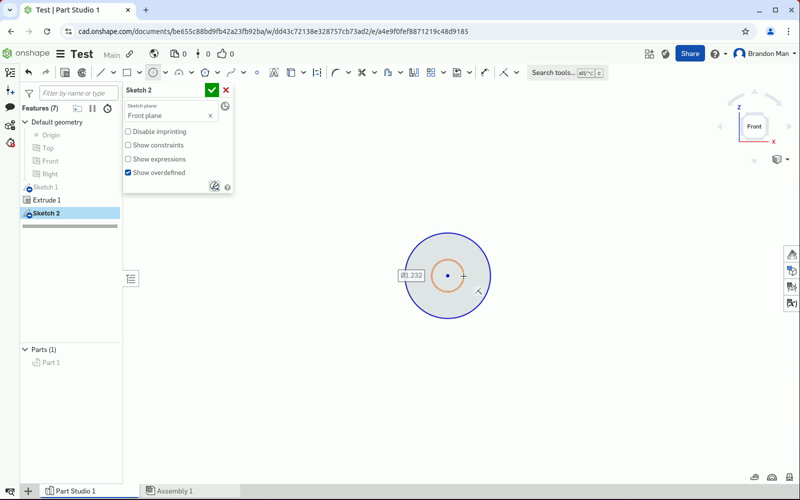
scroll(-6)
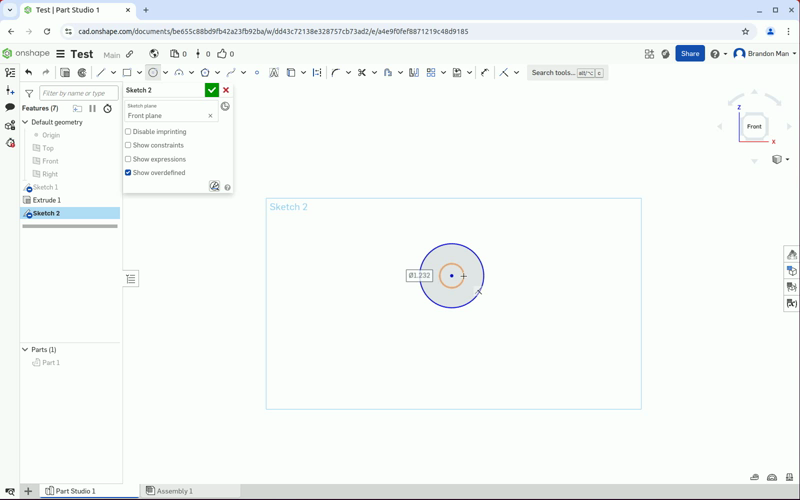
scroll(-6)
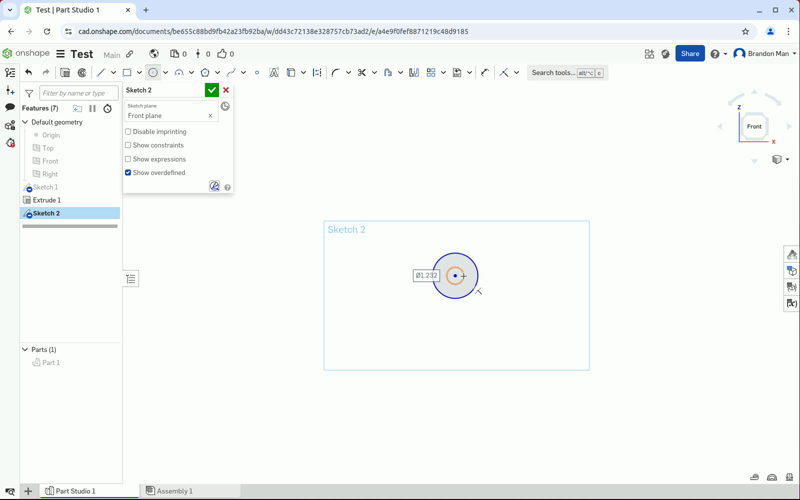
scroll(-6)
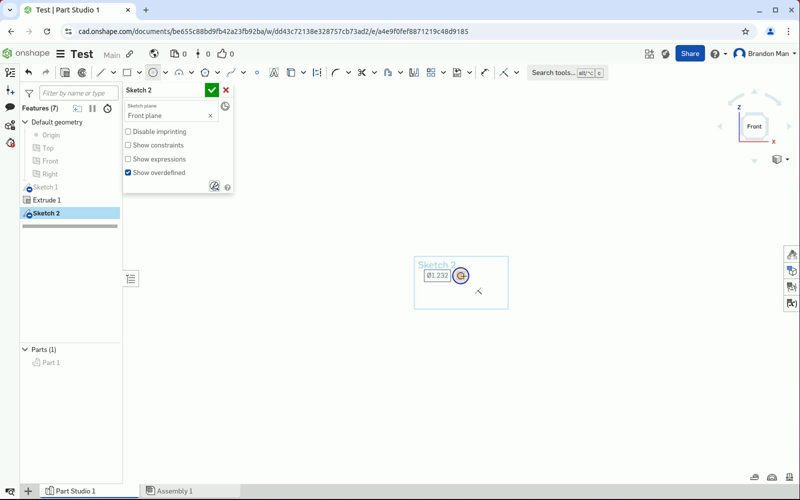
key(esc)
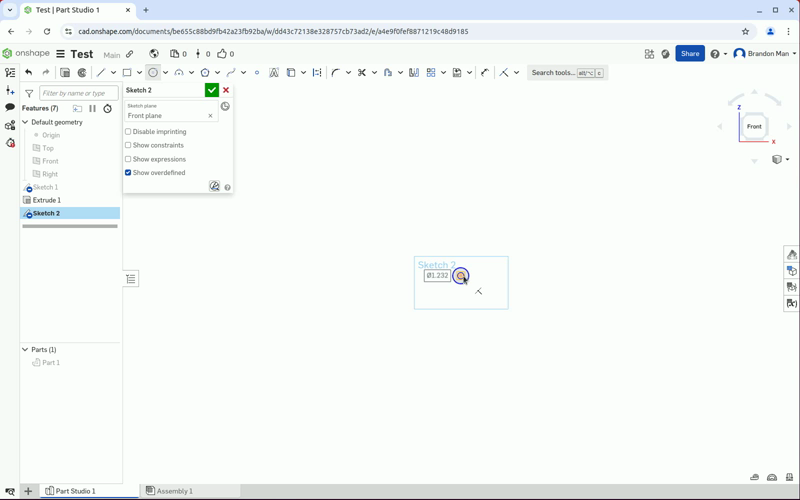
mouse_move(465, 279)
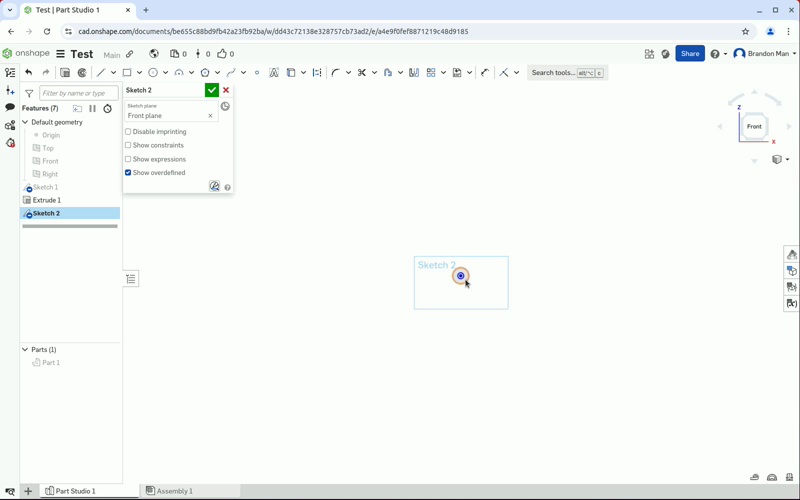
scroll(6)
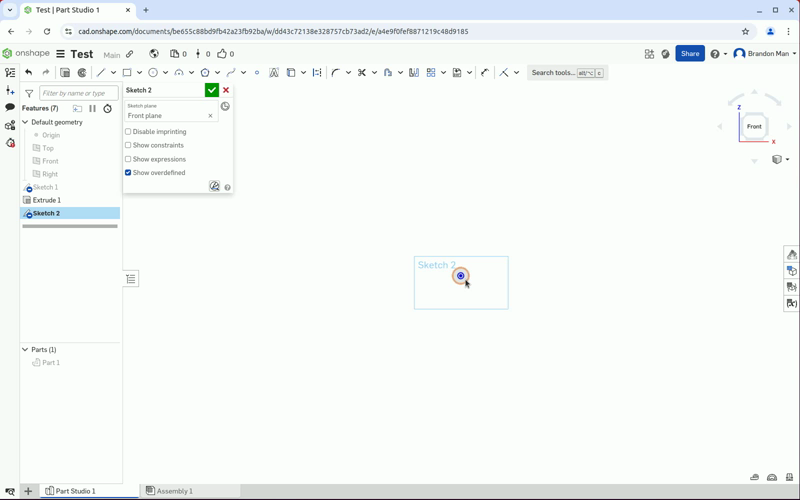
scroll(6)
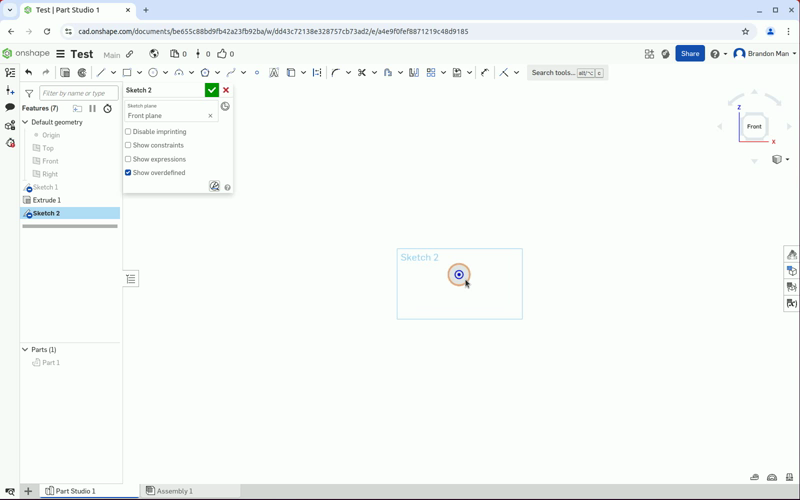
scroll(6)
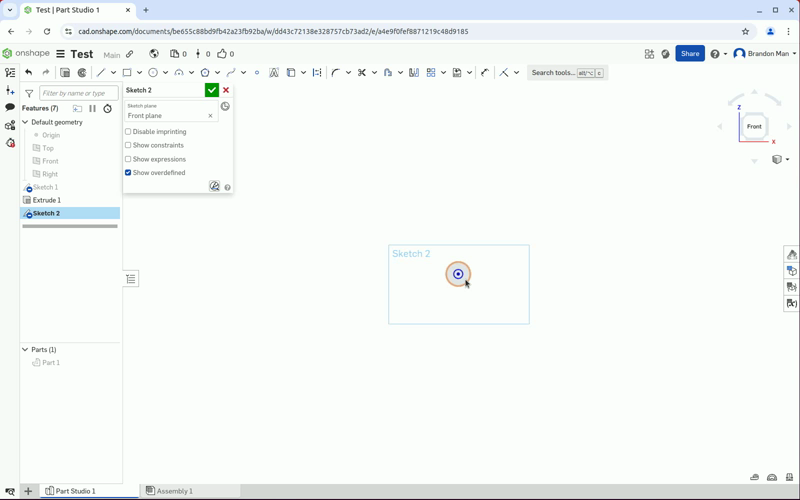
scroll(6)
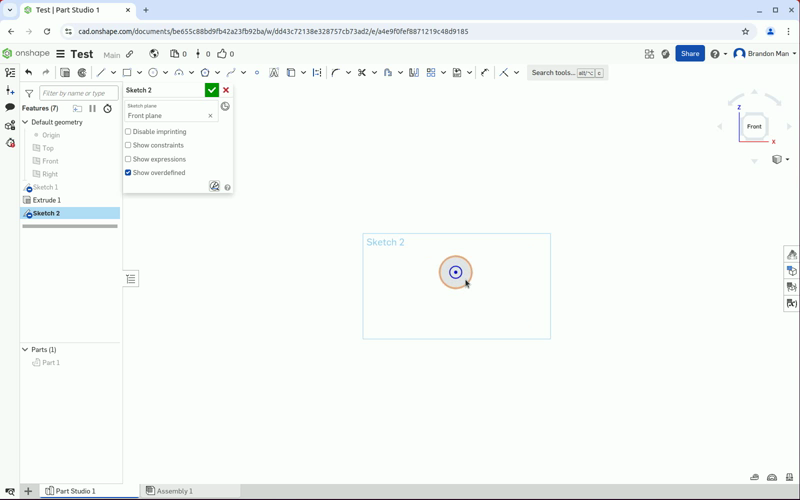
scroll(6)
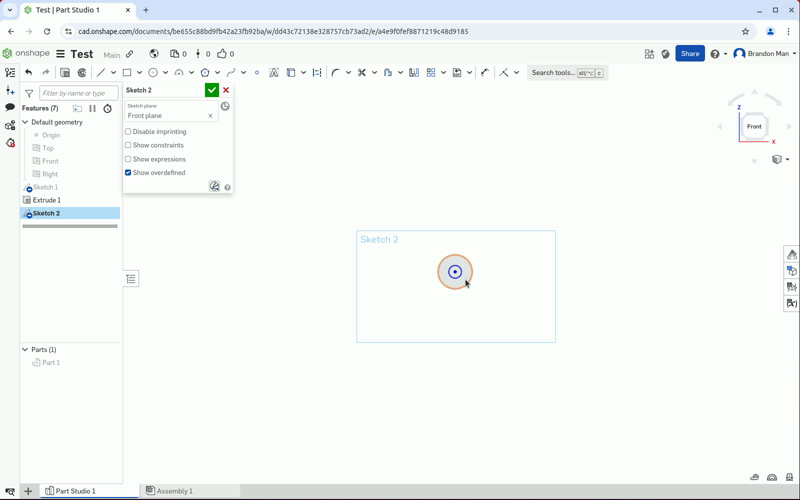
scroll(6)
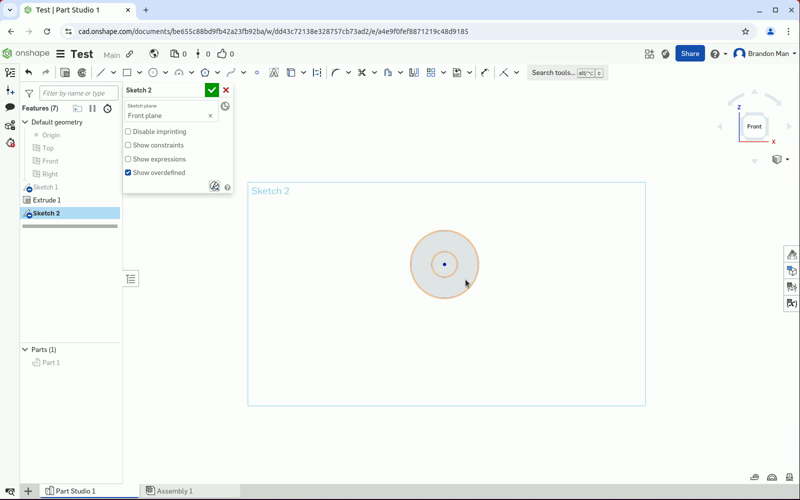
scroll(6)
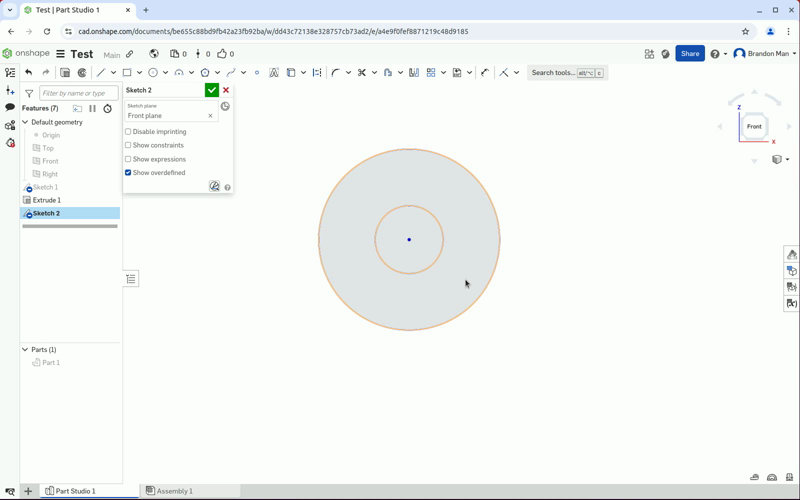
click(465, 279)
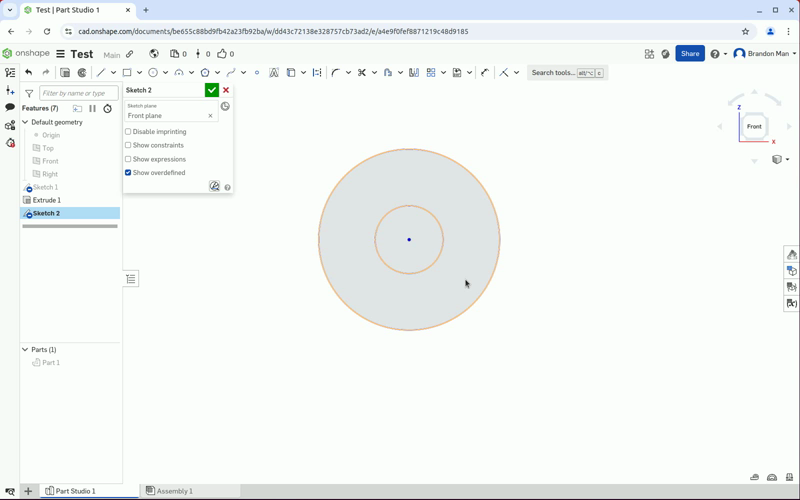
scroll(-6)
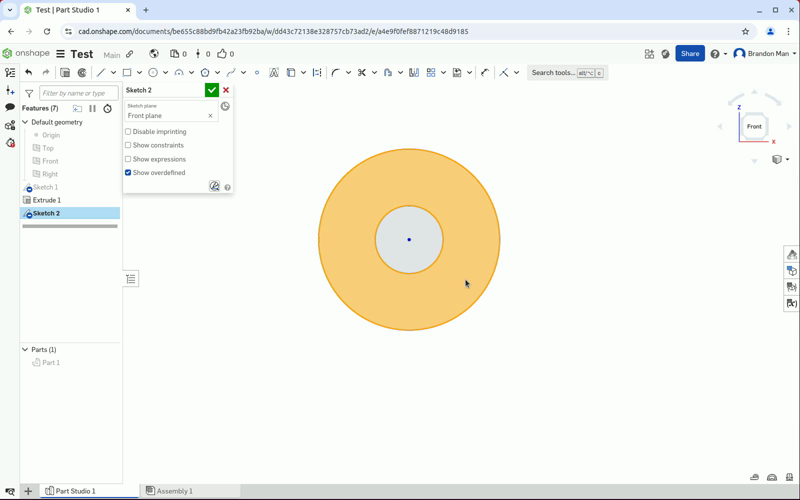
scroll(-6)
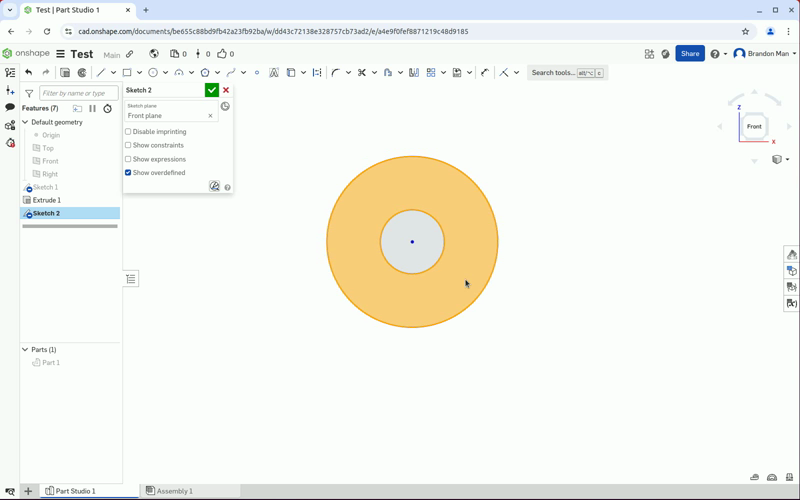
scroll(-6)
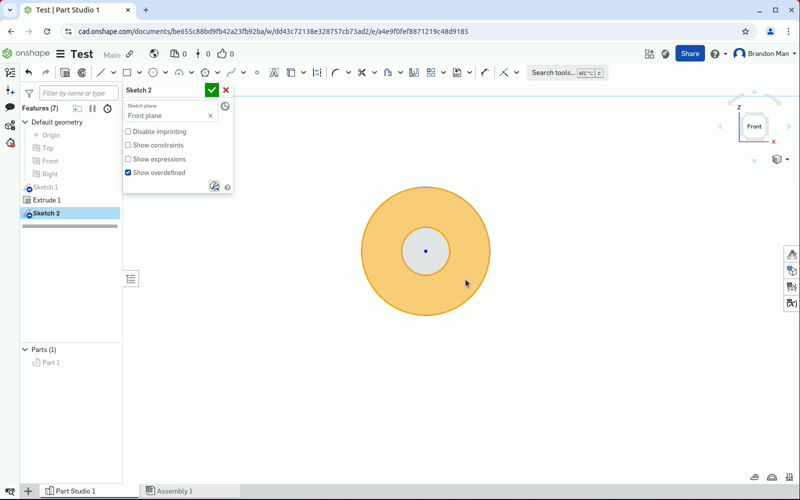
scroll(-6)
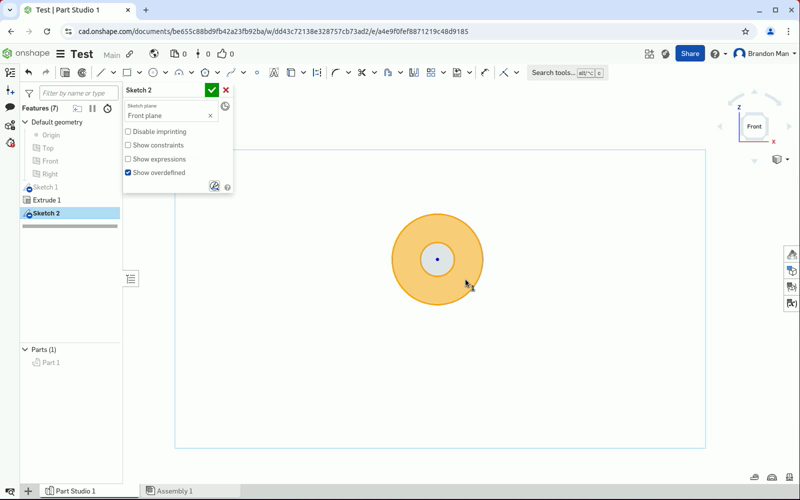
scroll(-6)
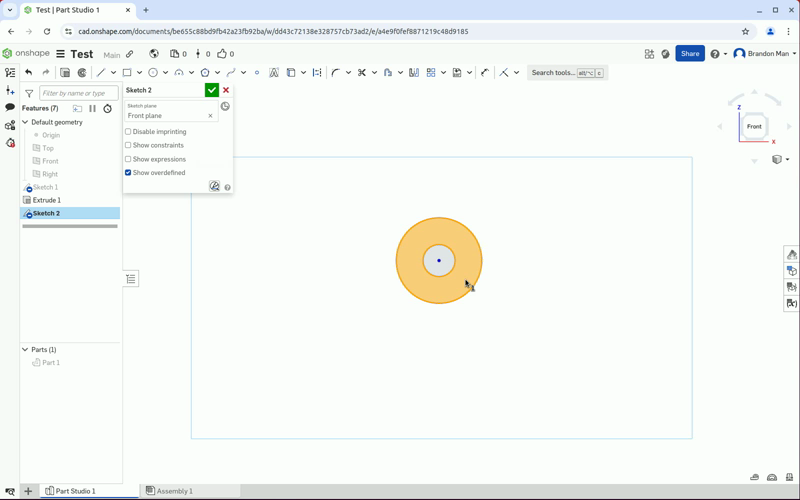
scroll(-6)
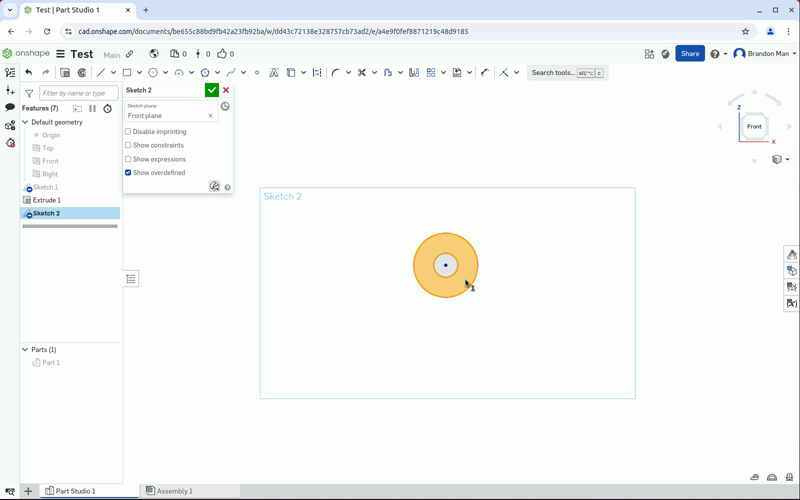
scroll(-6)
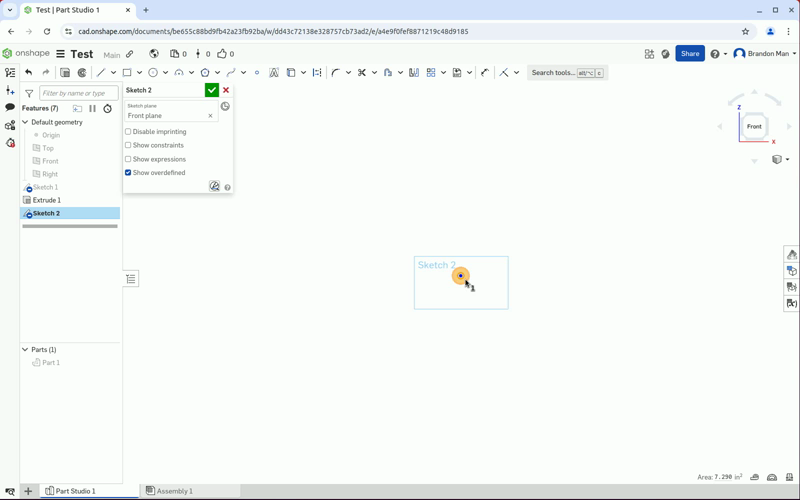
mouse_move(73, 352)
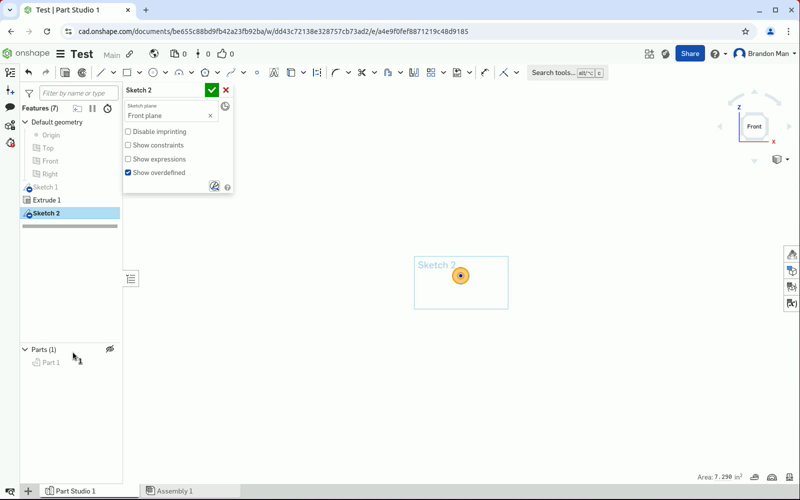
key(shift+y)
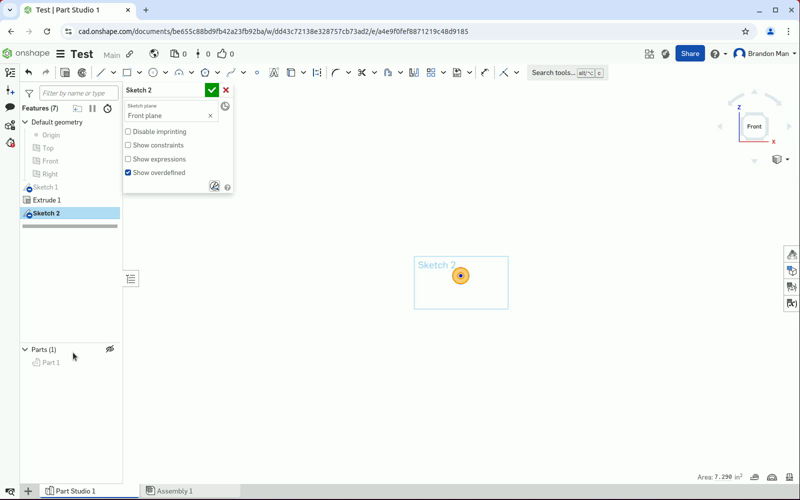
key(shift+e)
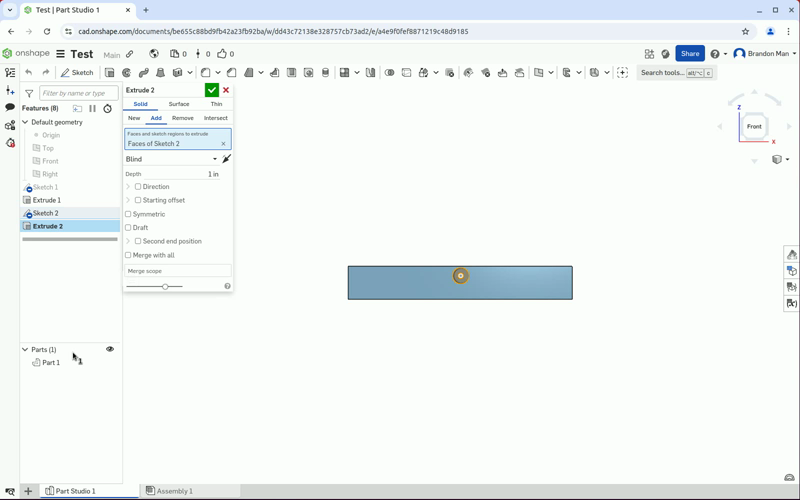
mouse_move(143, 106)
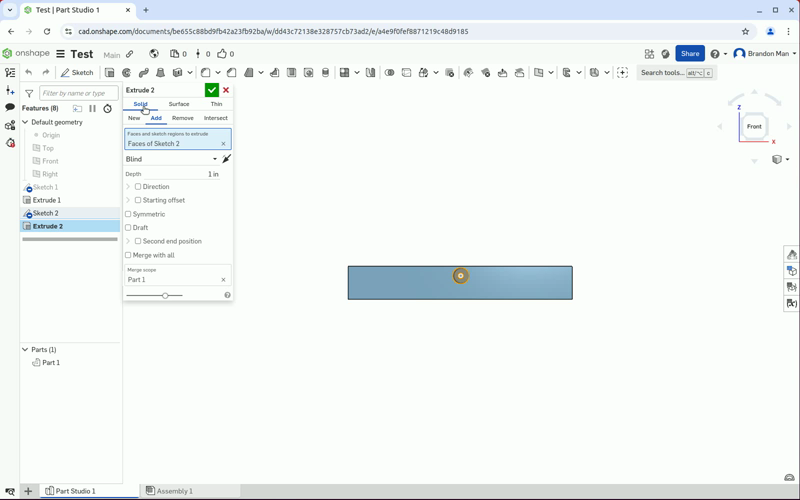
click(143, 106)
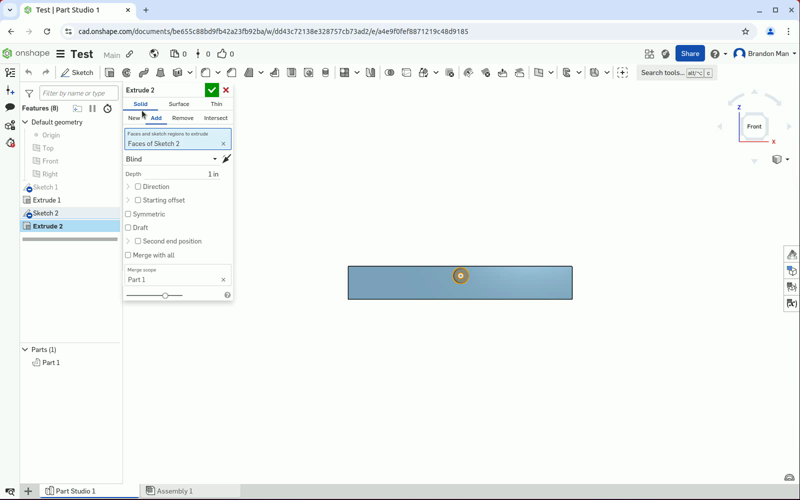
mouse_move(137, 120)
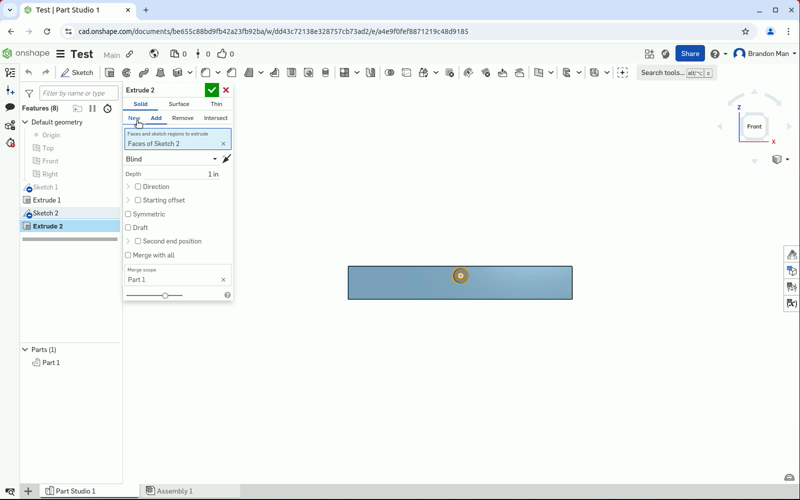
click(137, 120)
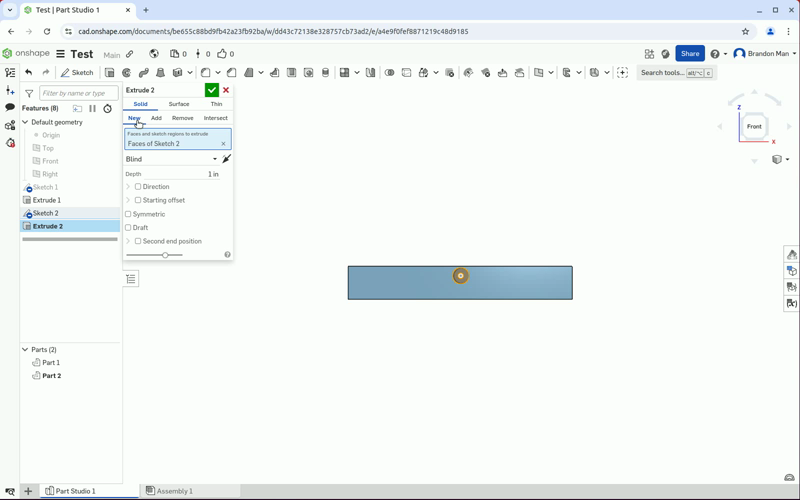
key(tab, 4)
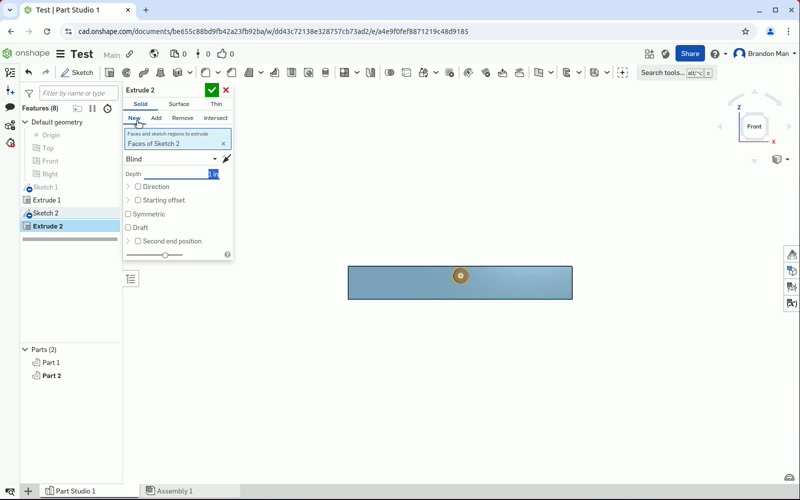
text(1.204)
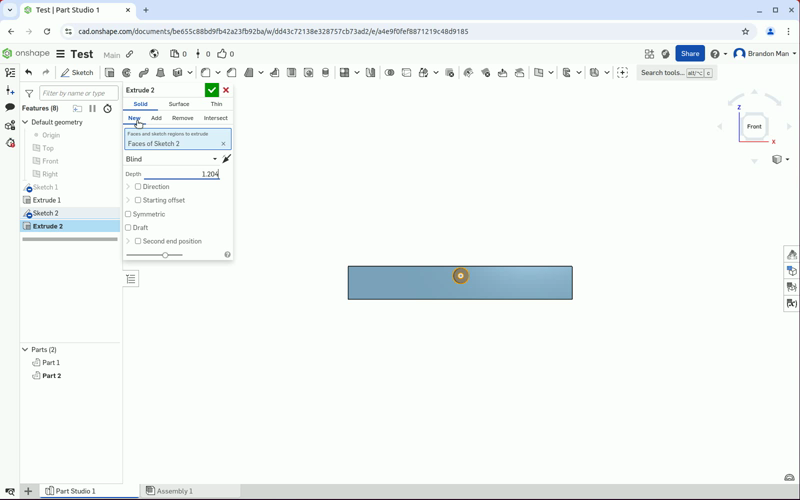
key(enter)
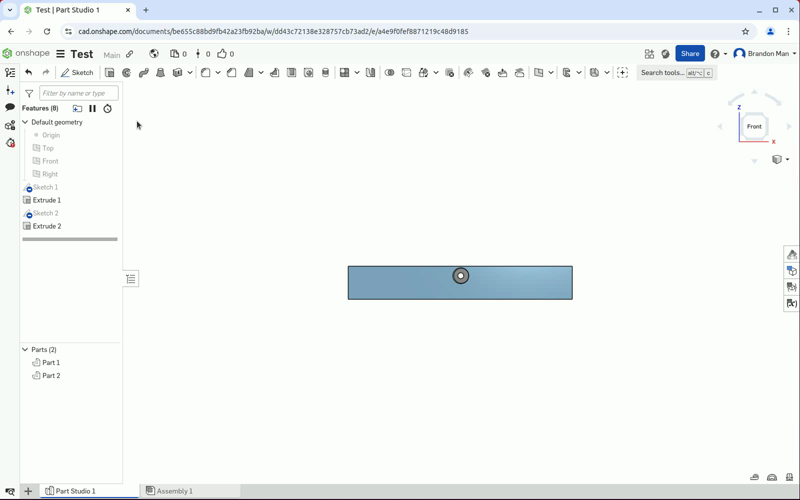
key(shift+h)
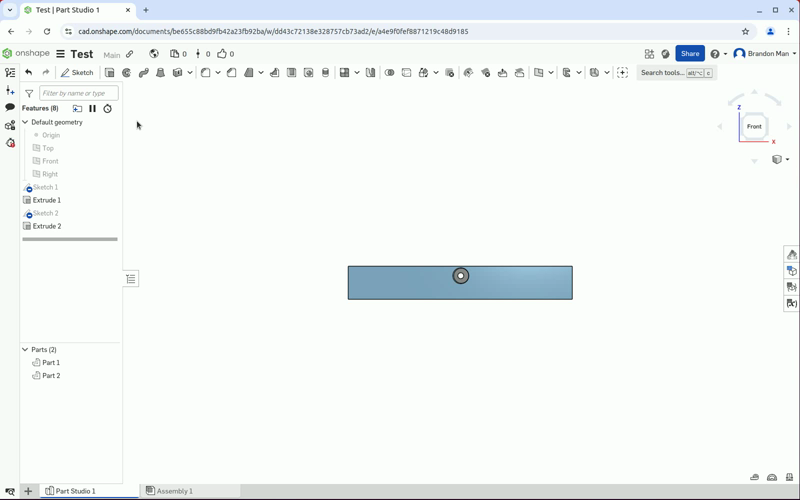
key(shift+h)
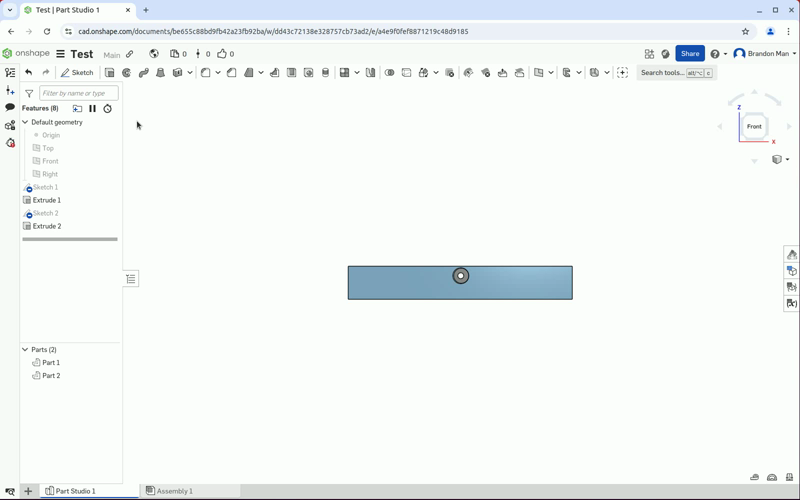
mouse_move(73, 189)
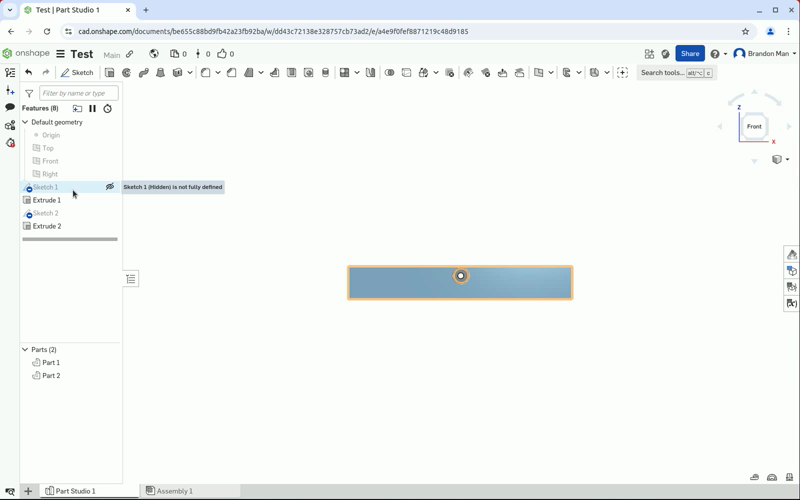
click(73, 189)
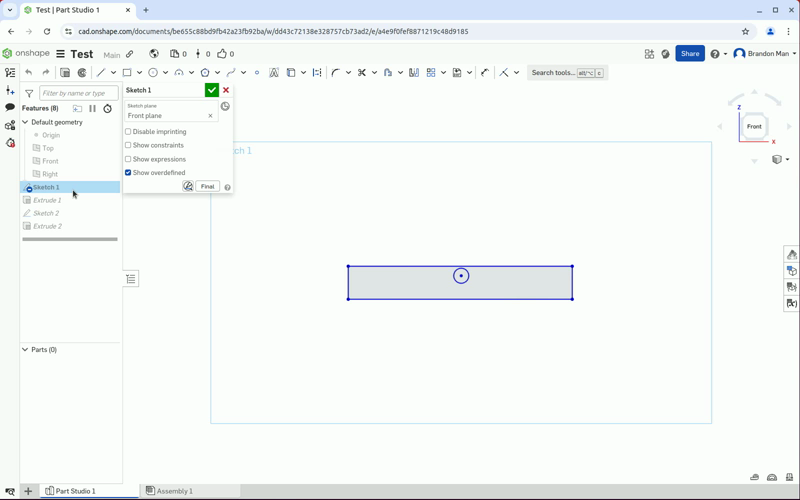
mouse_move(229, 92)
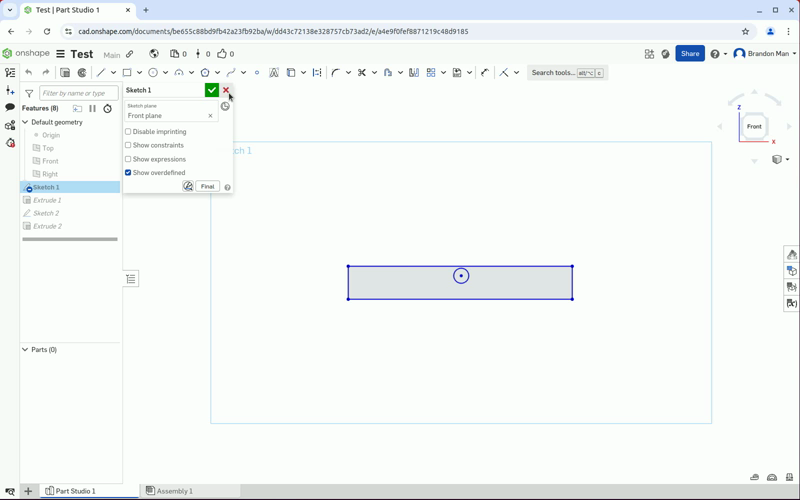
click(229, 92)
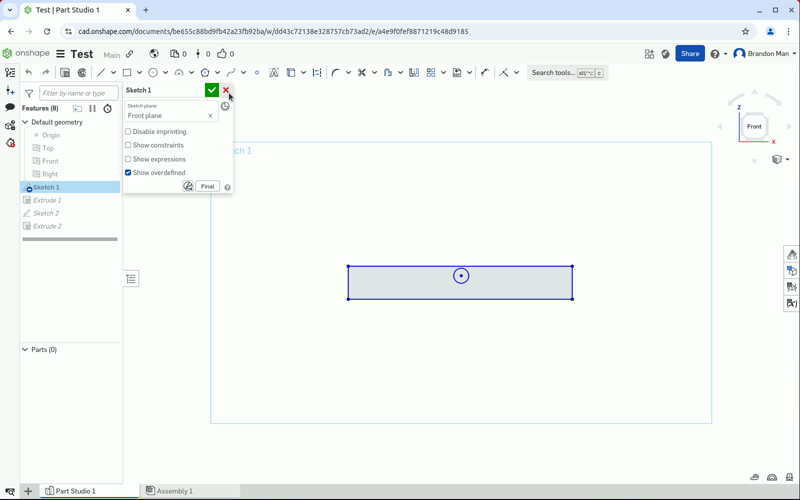
key(shift+s)
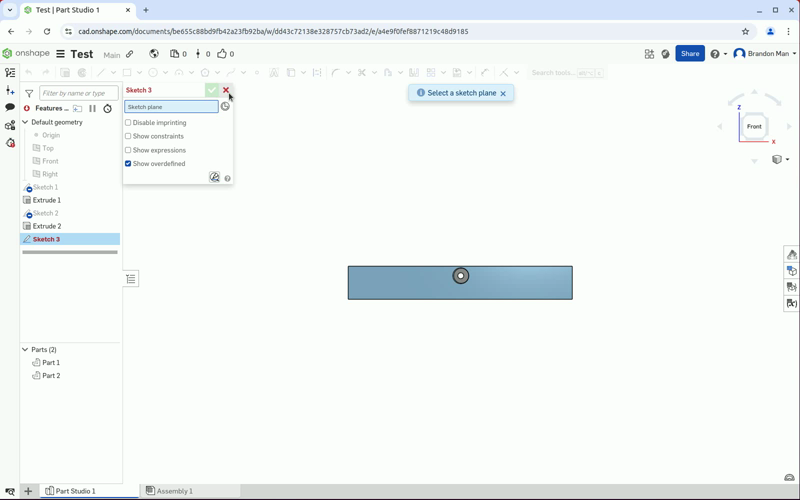
mouse_move(73, 163)
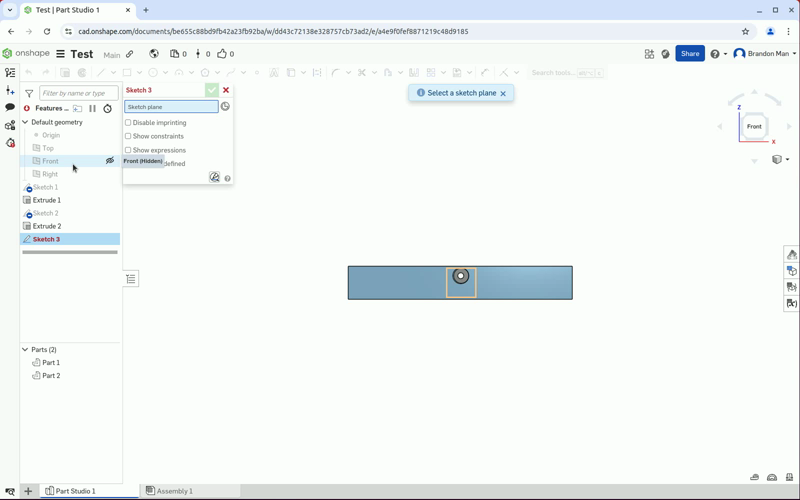
click(73, 163)
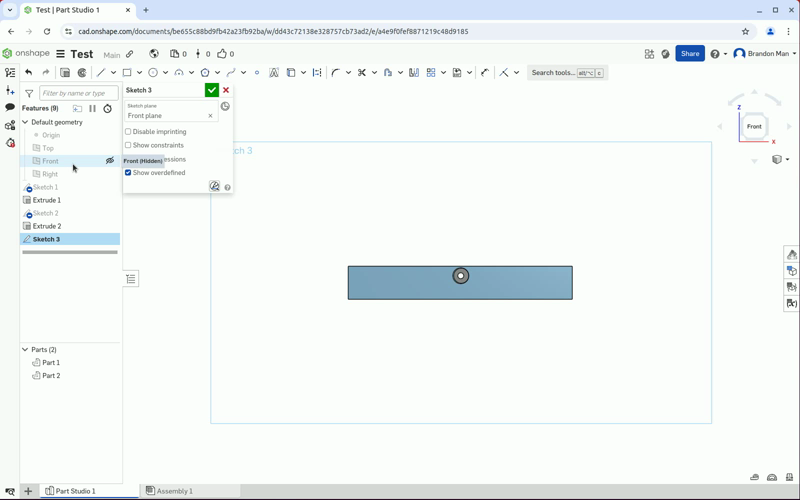
mouse_move(73, 352)
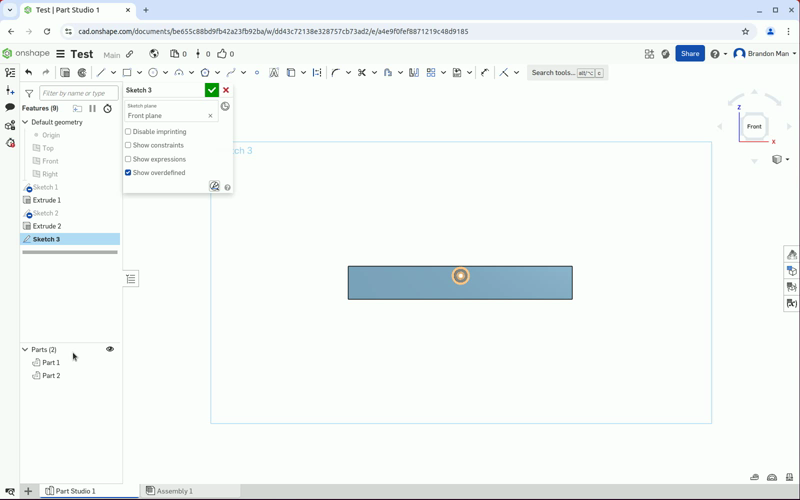
key(y)
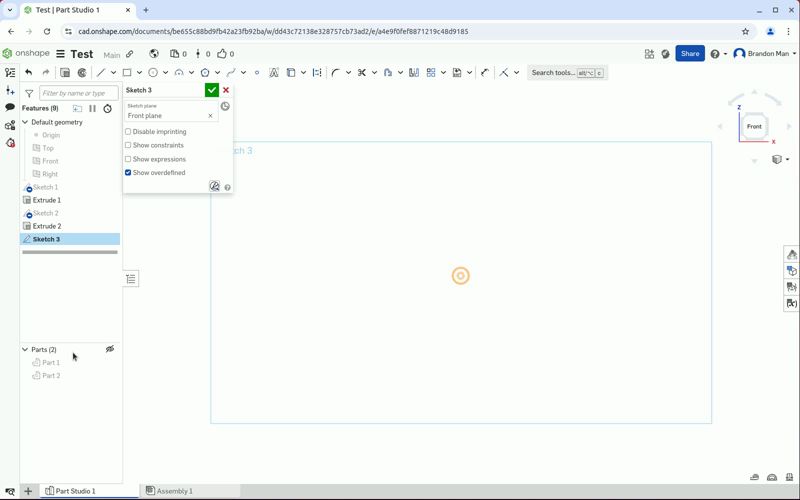
key(c)
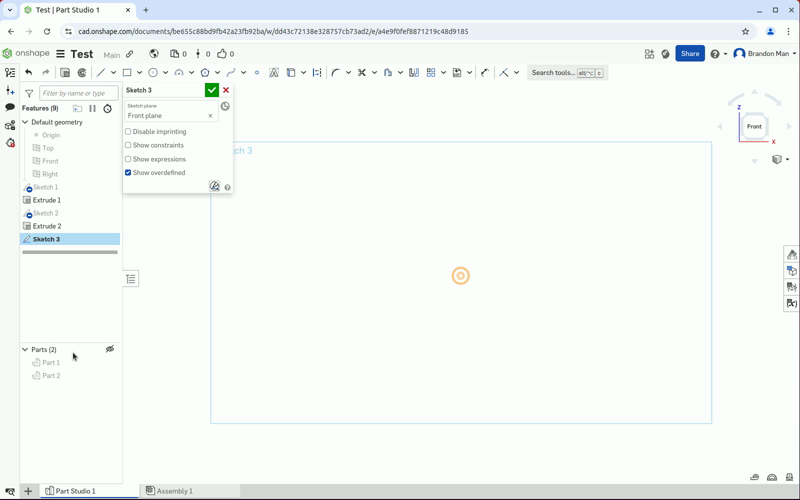
key_down(shift)
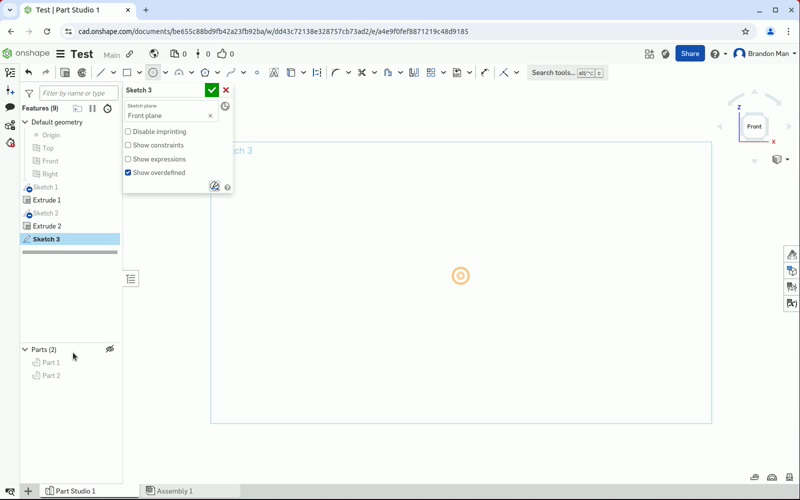
mouse_move(460, 275)
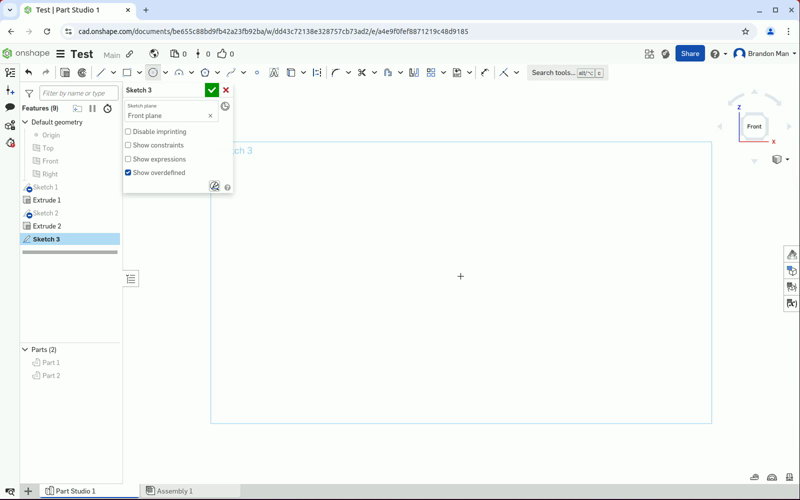
click(460, 275)
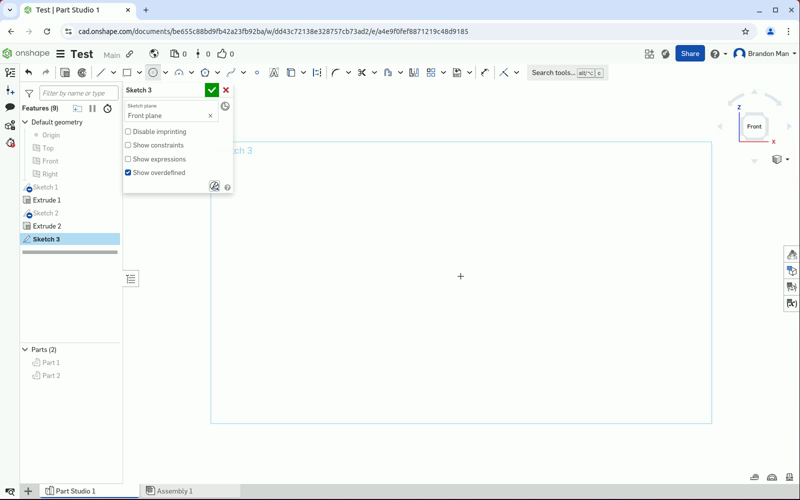
key_up(shift)
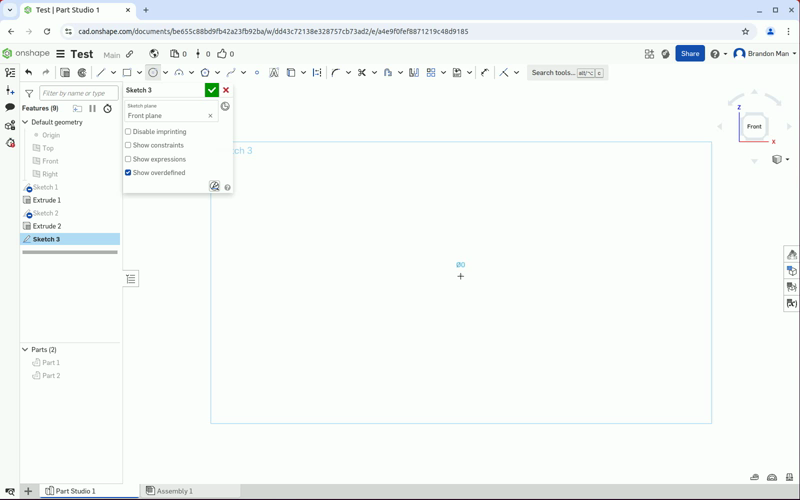
mouse_move(468, 275)
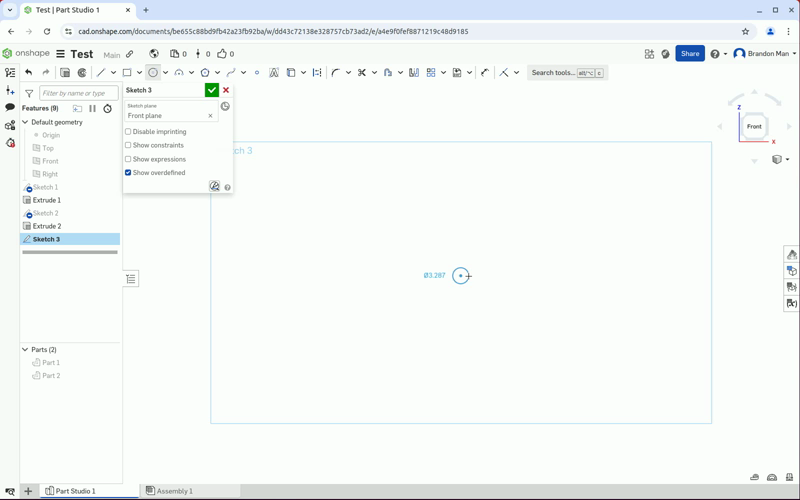
click(468, 275)
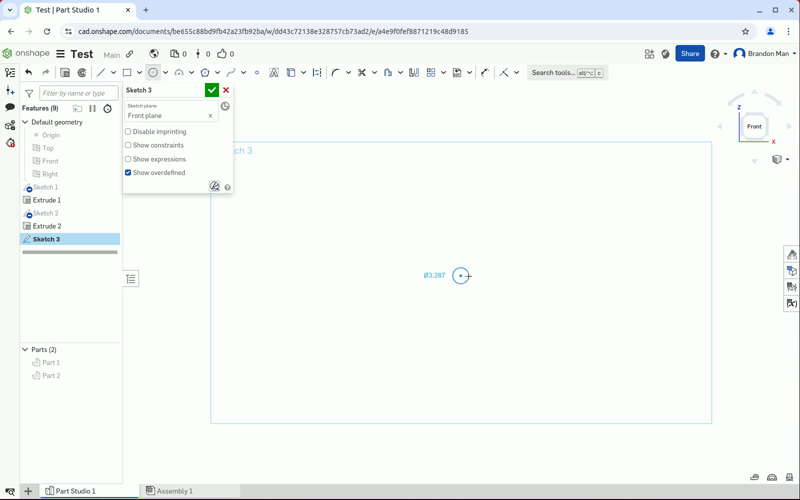
key(esc)
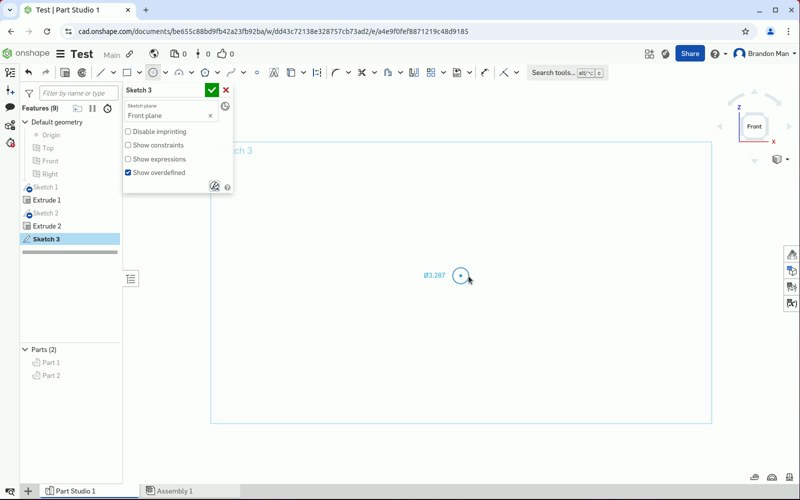
key(c)
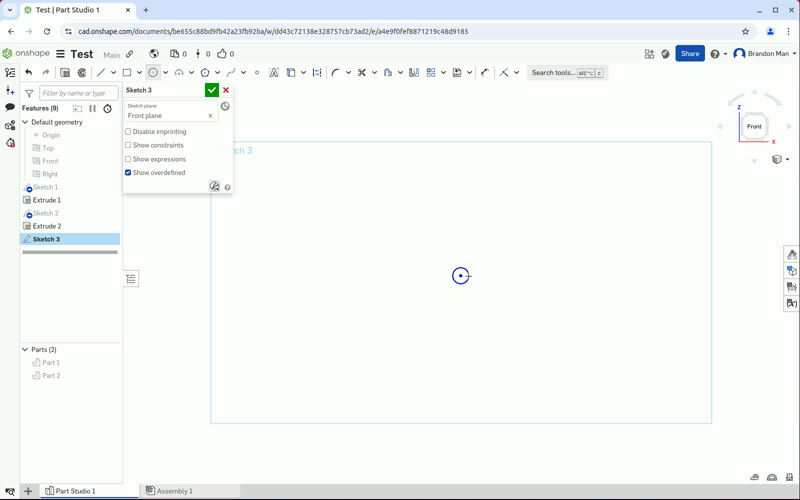
key_down(shift)
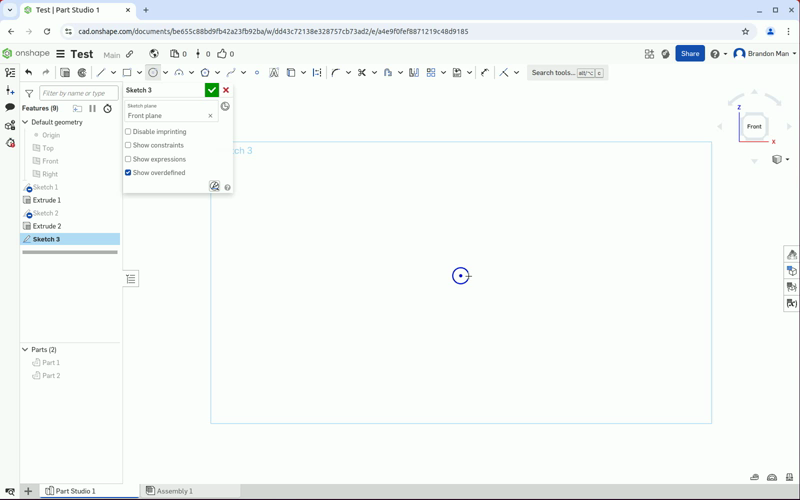
mouse_move(460, 275)
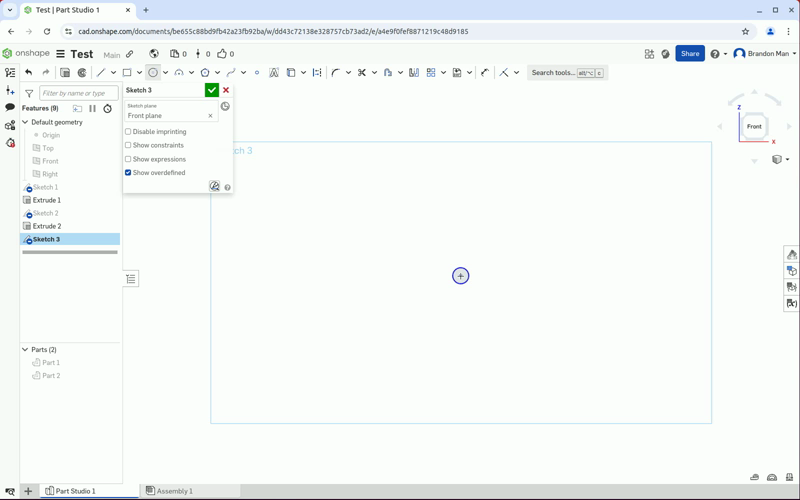
click(460, 275)
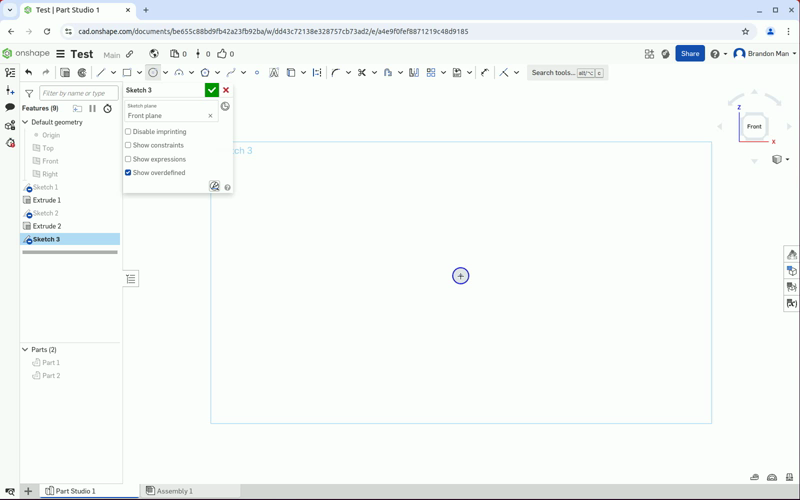
key_up(shift)
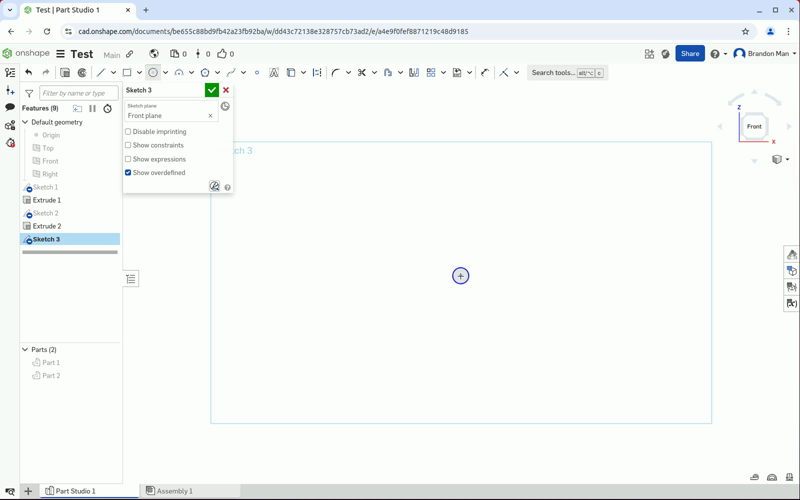
mouse_move(463, 275)
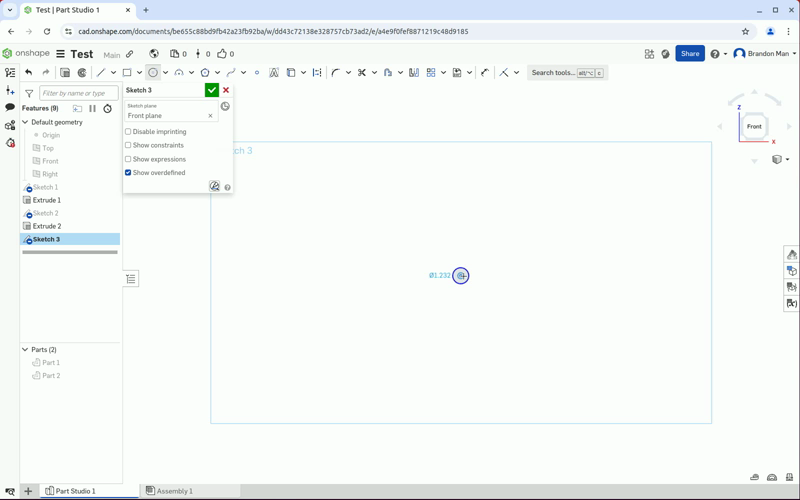
scroll(6)
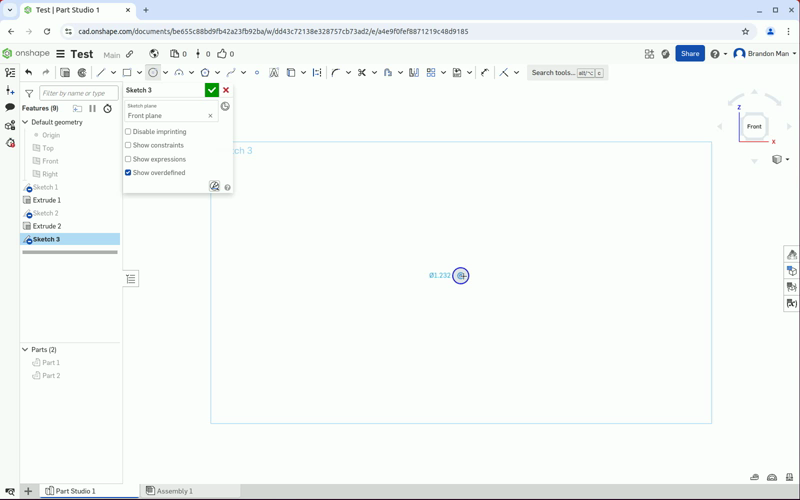
scroll(6)
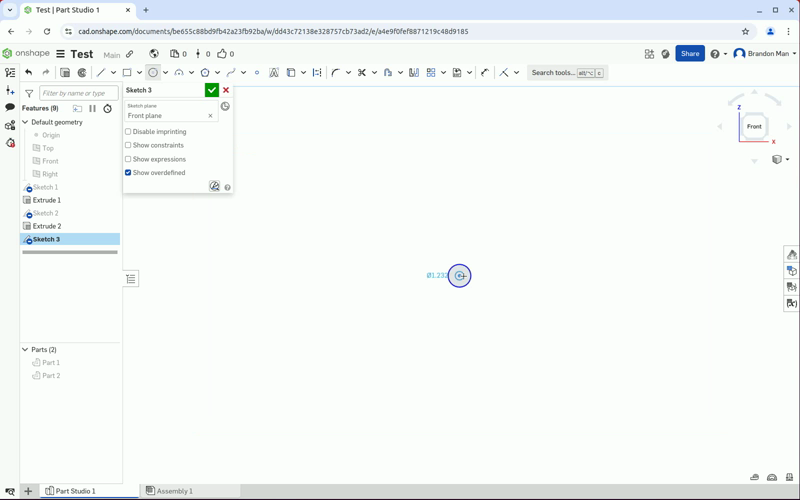
scroll(6)
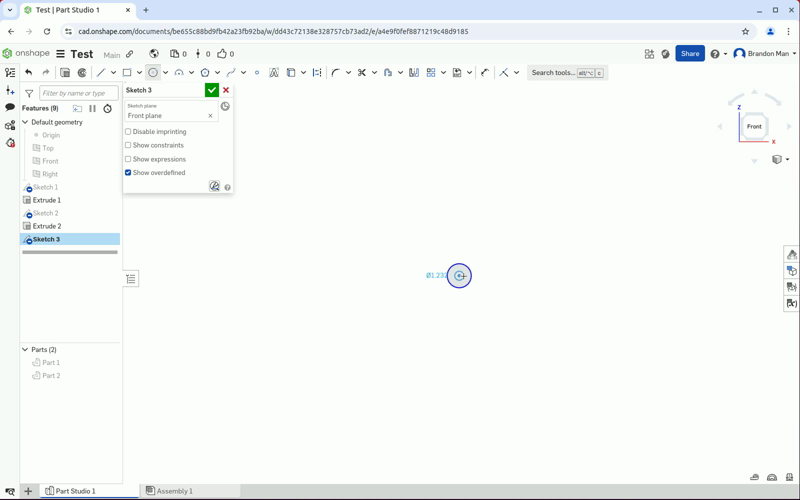
scroll(6)
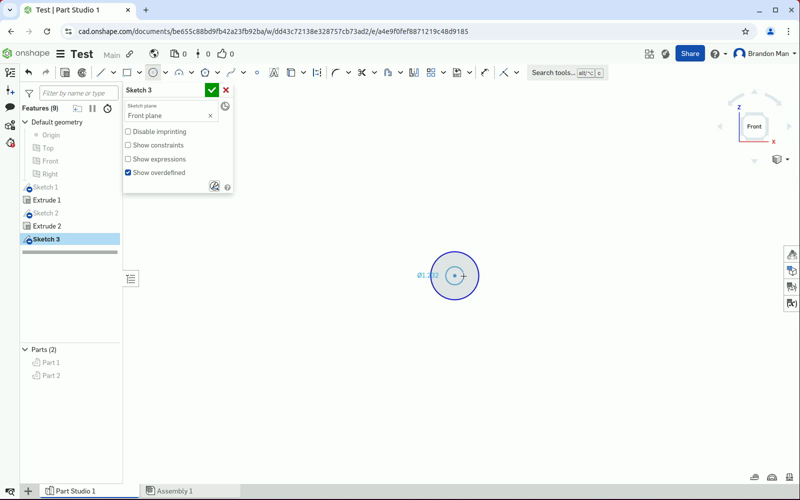
scroll(6)
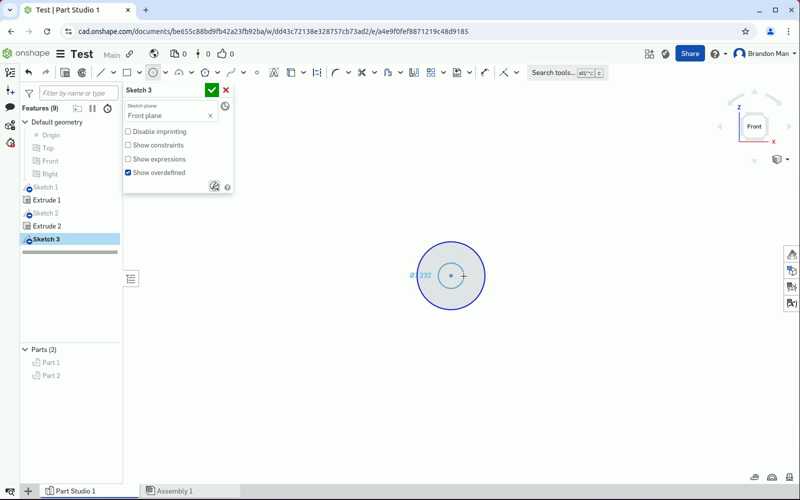
scroll(6)
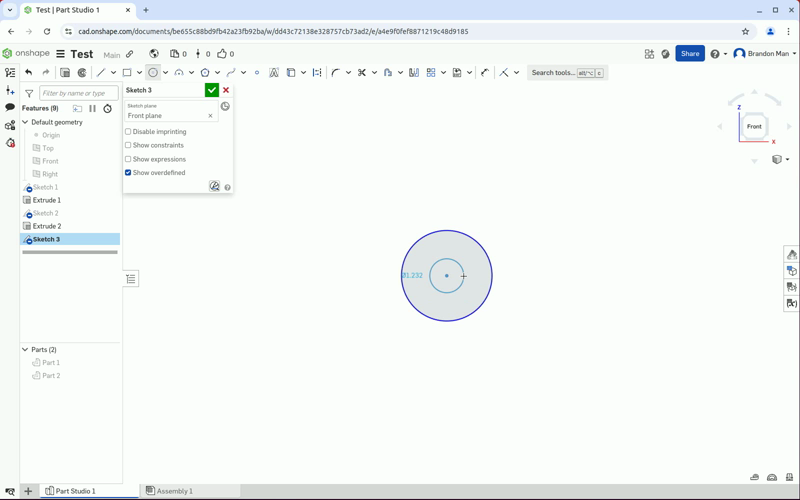
scroll(6)
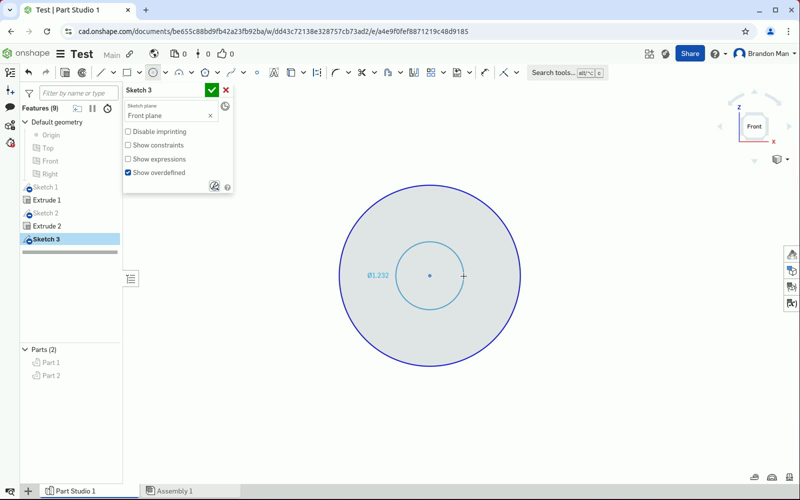
click(463, 275)
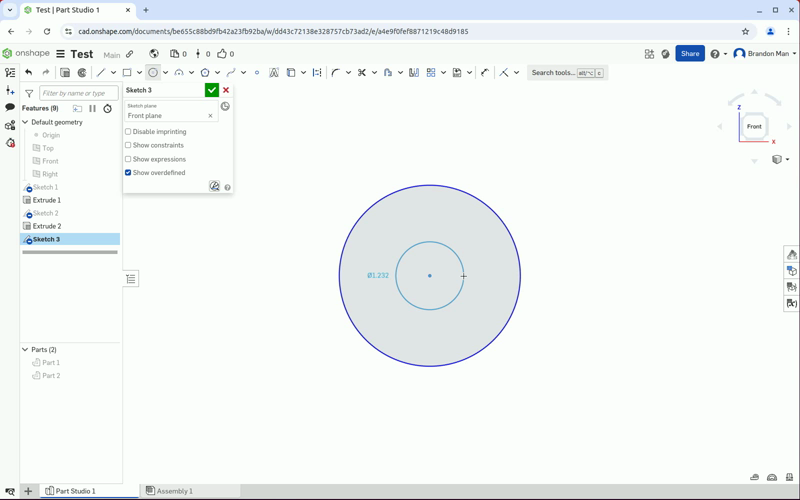
scroll(-6)
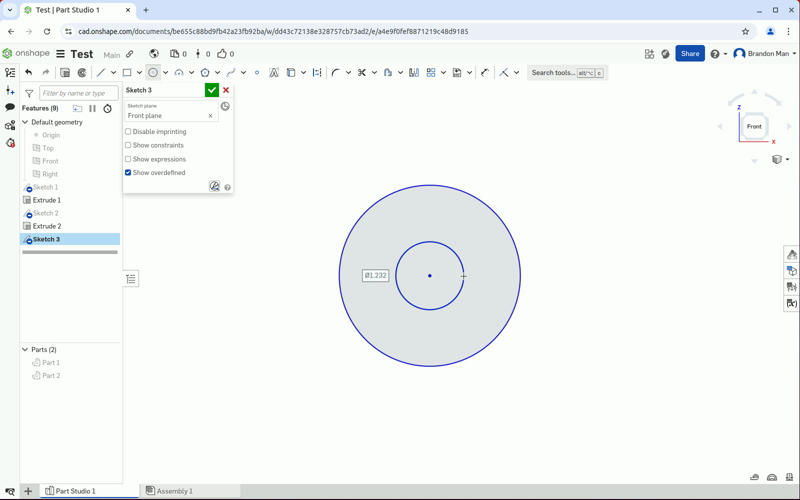
scroll(-6)
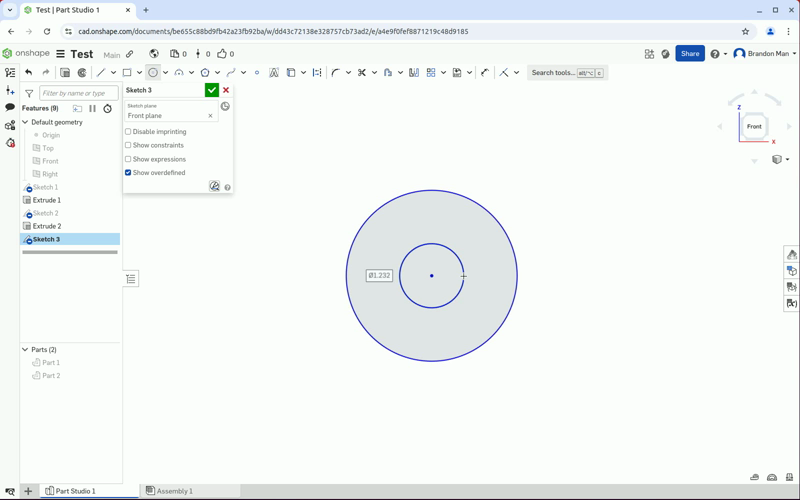
scroll(-6)
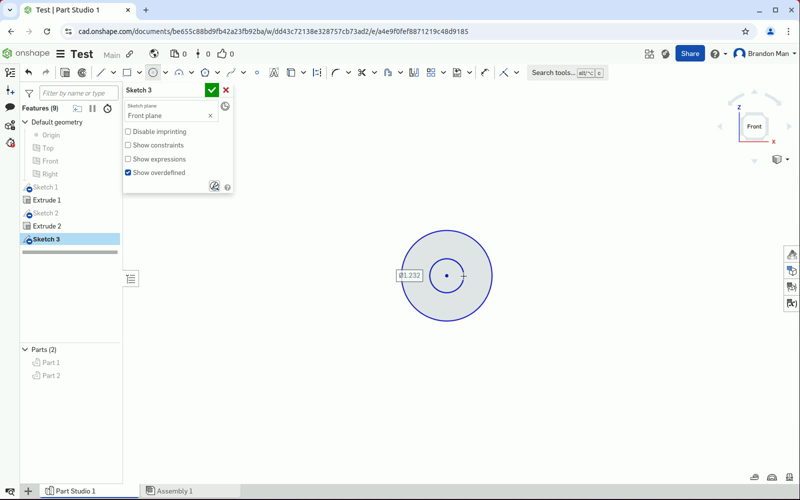
scroll(-6)
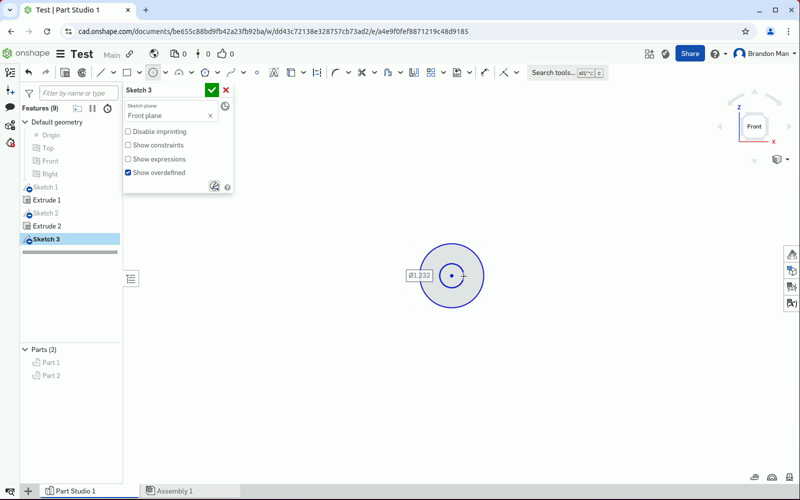
scroll(-6)
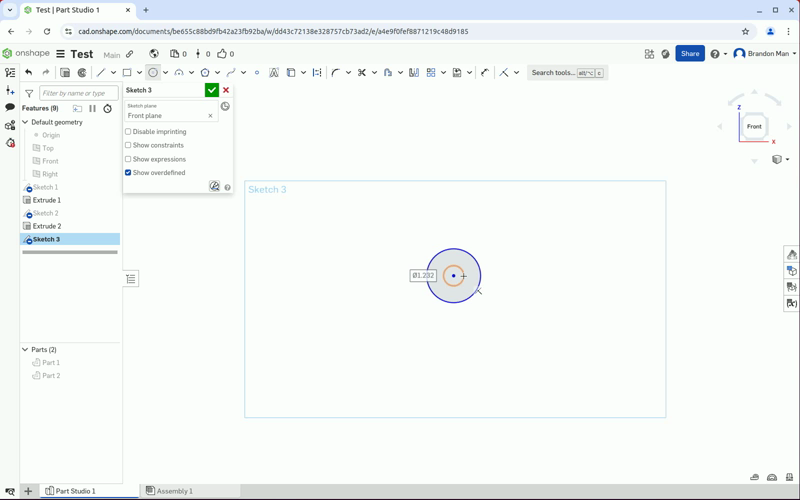
scroll(-6)
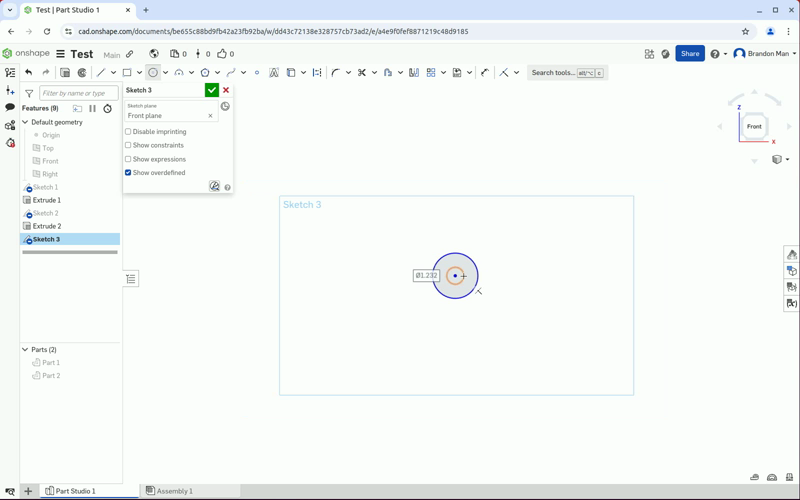
scroll(-6)
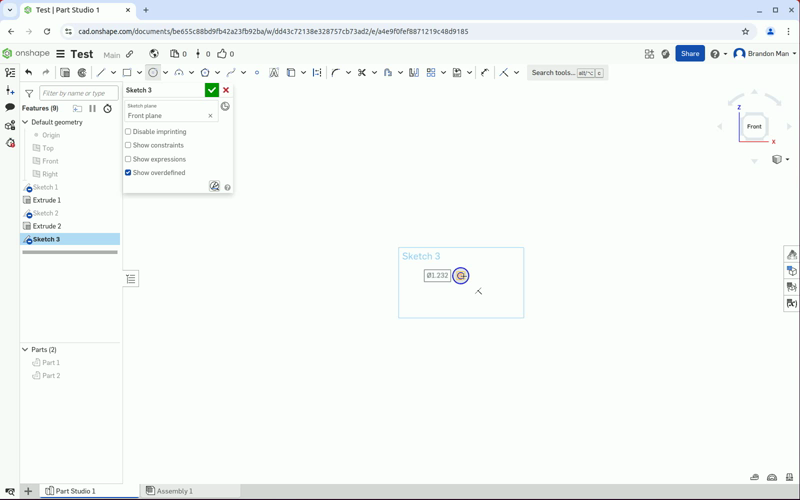
key(esc)
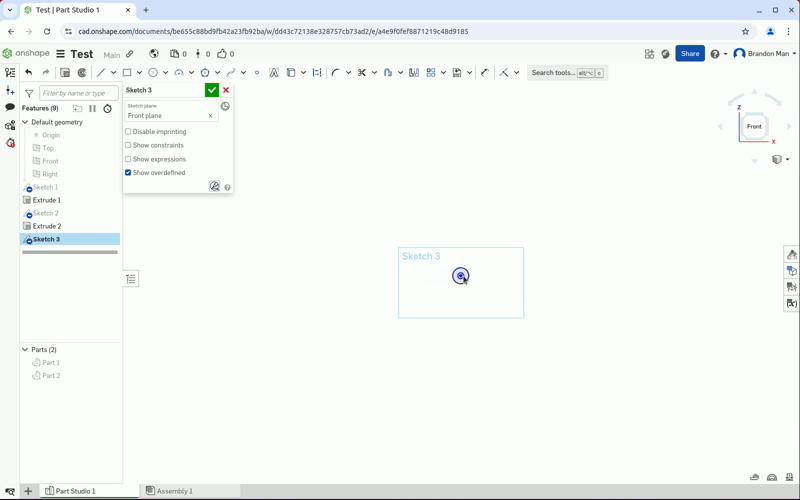
mouse_move(460, 268)
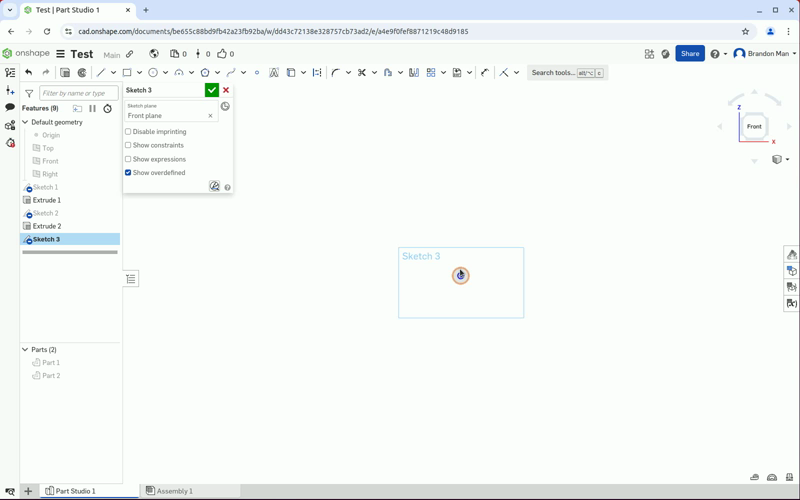
scroll(6)
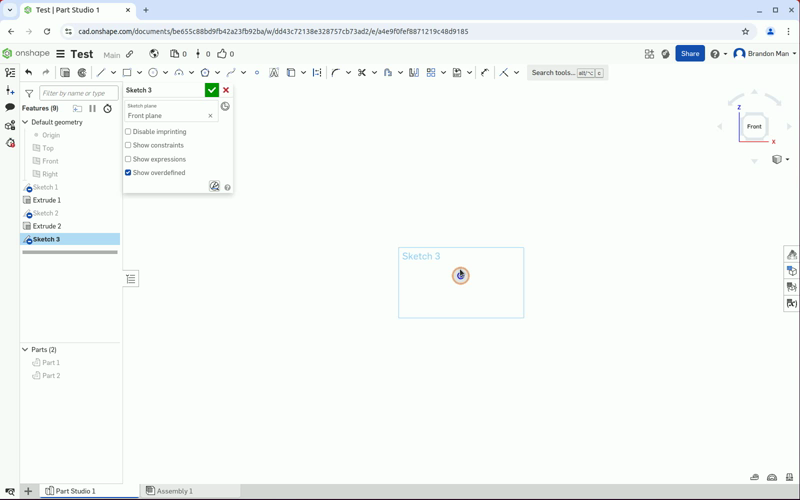
scroll(6)
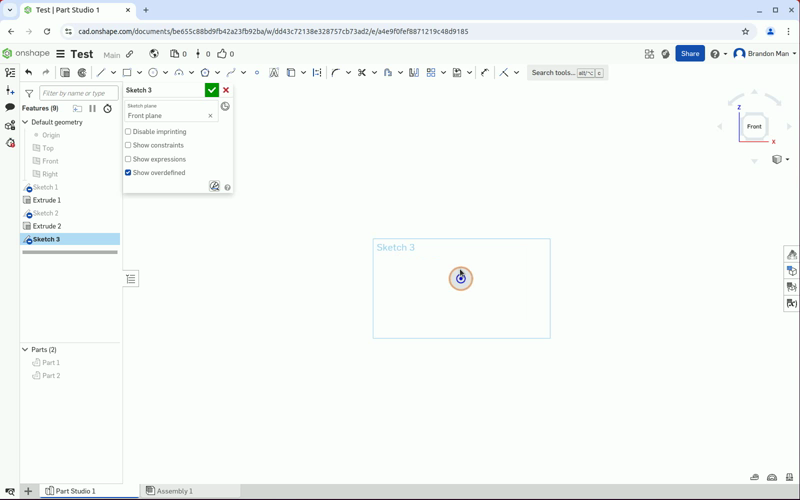
scroll(6)
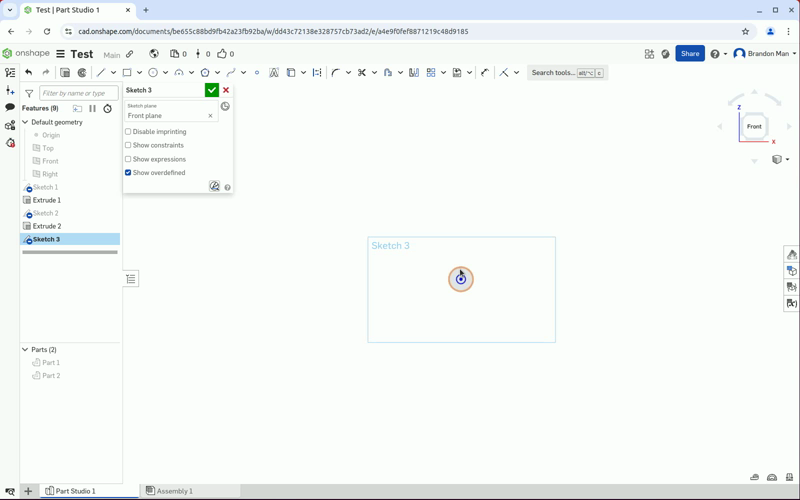
scroll(6)
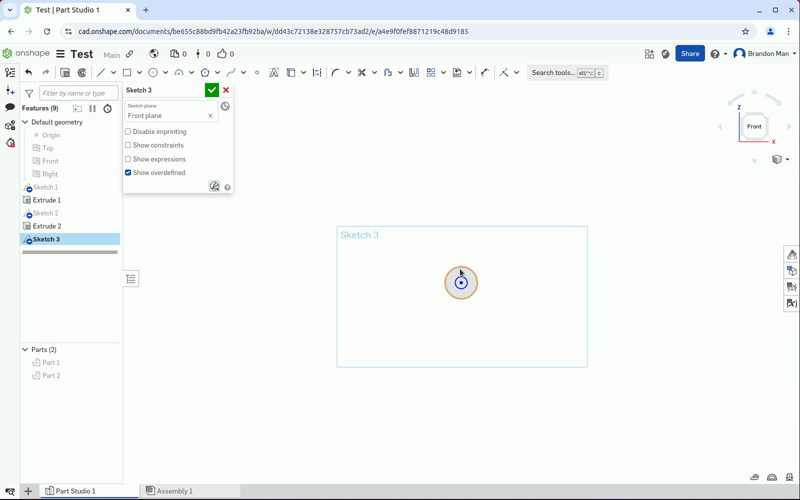
scroll(6)
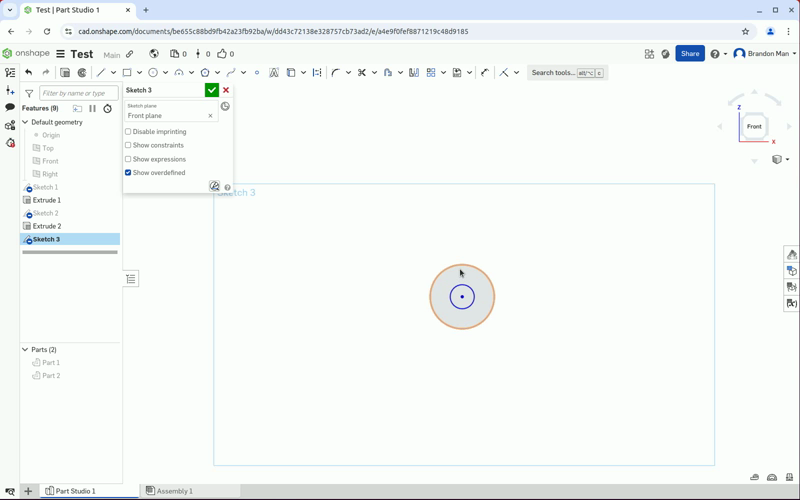
scroll(6)
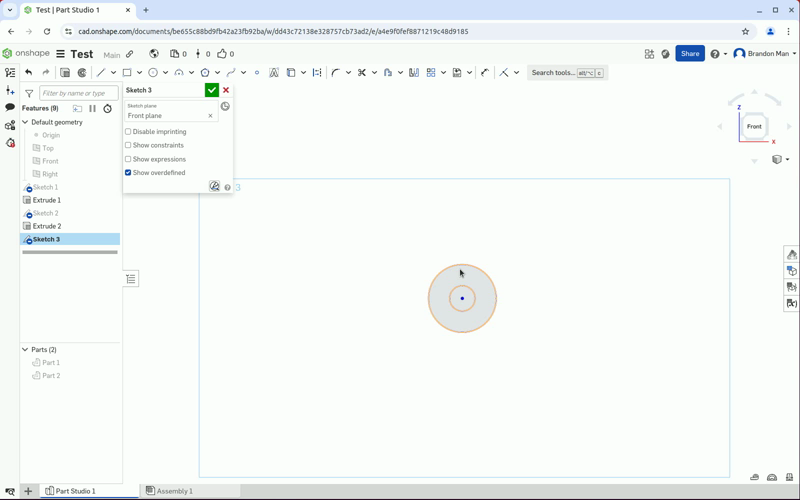
scroll(6)
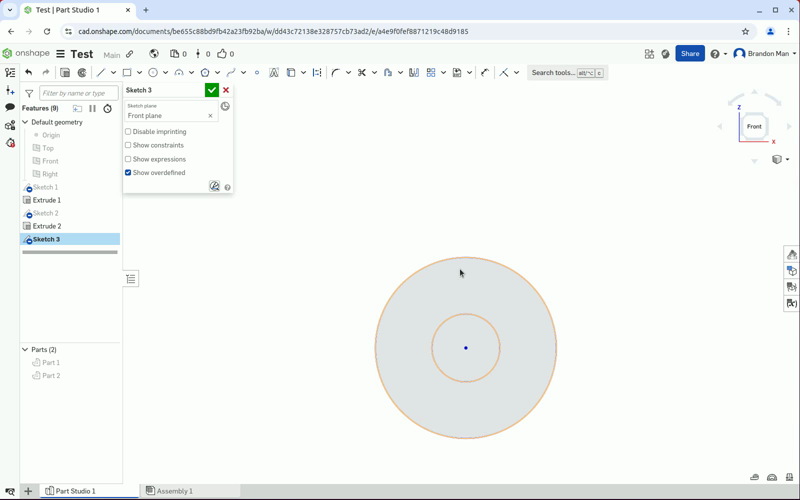
click(460, 268)
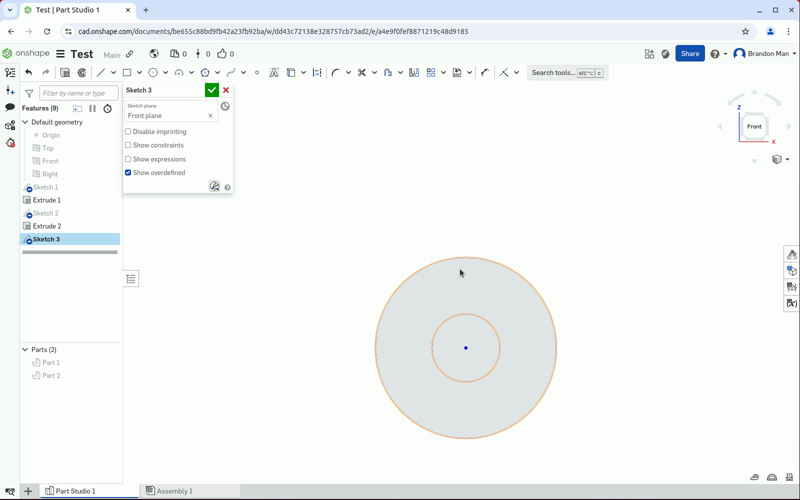
scroll(-6)
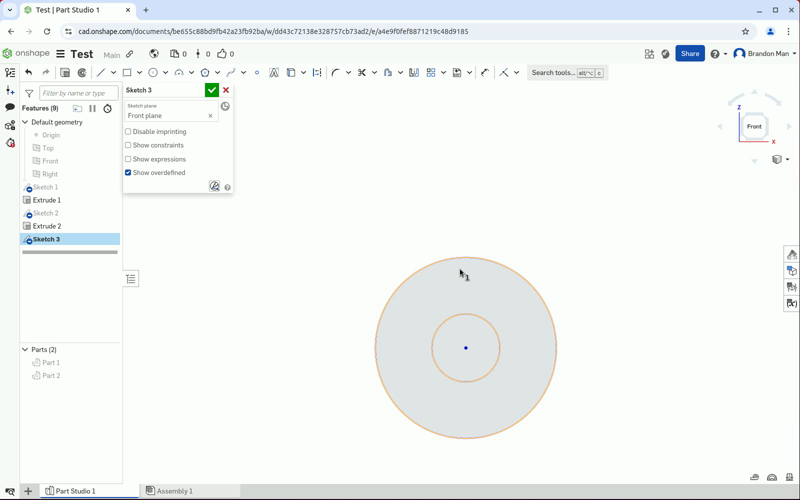
scroll(-6)
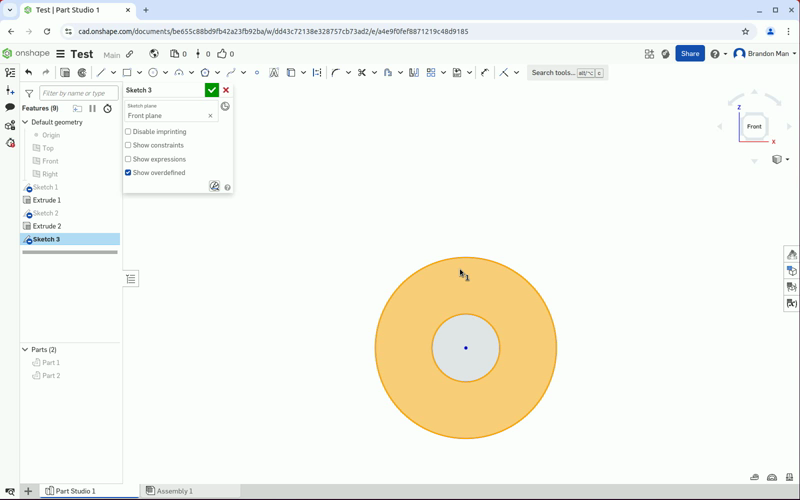
scroll(-6)
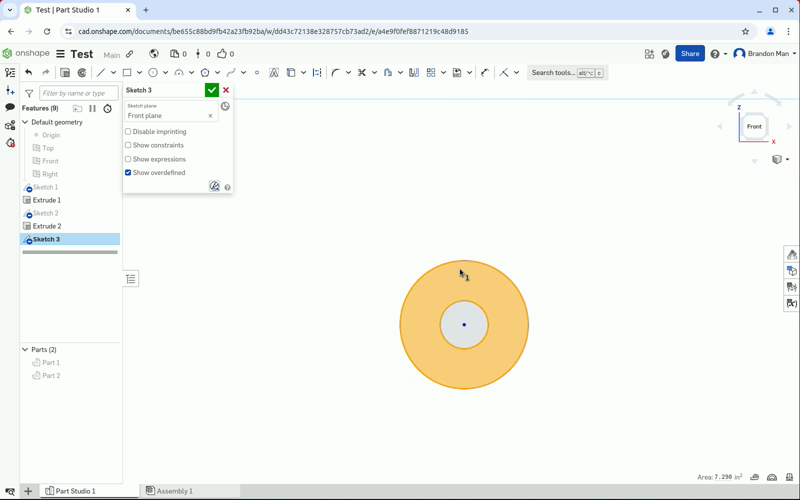
scroll(-6)
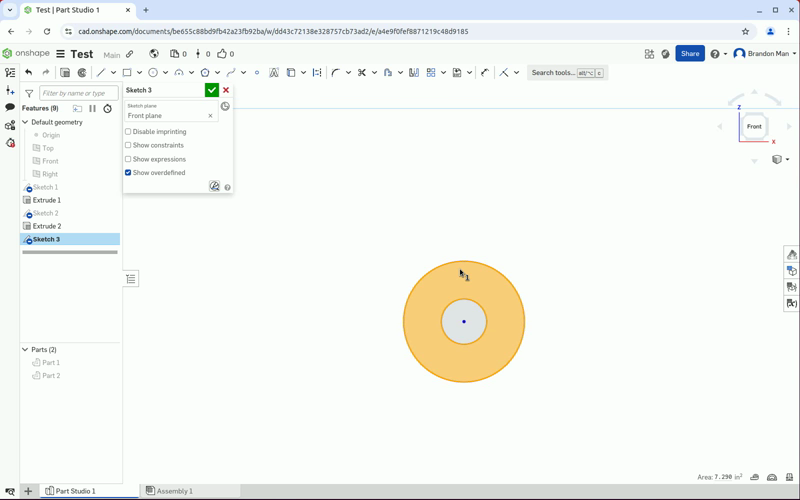
scroll(-6)
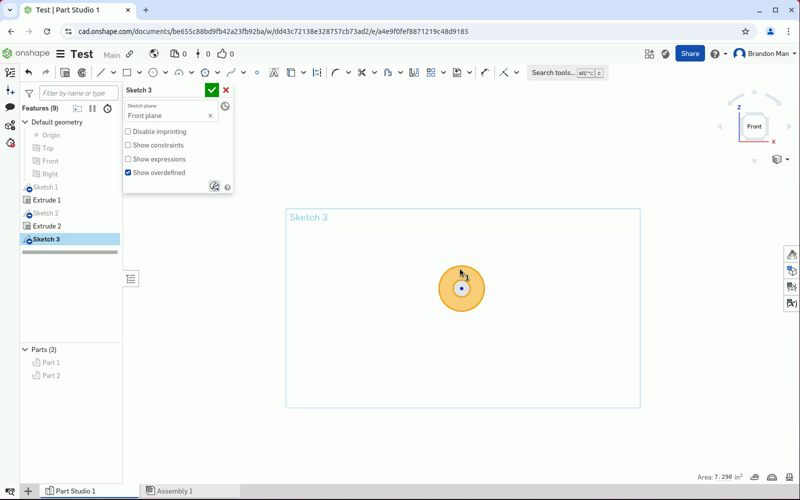
scroll(-6)
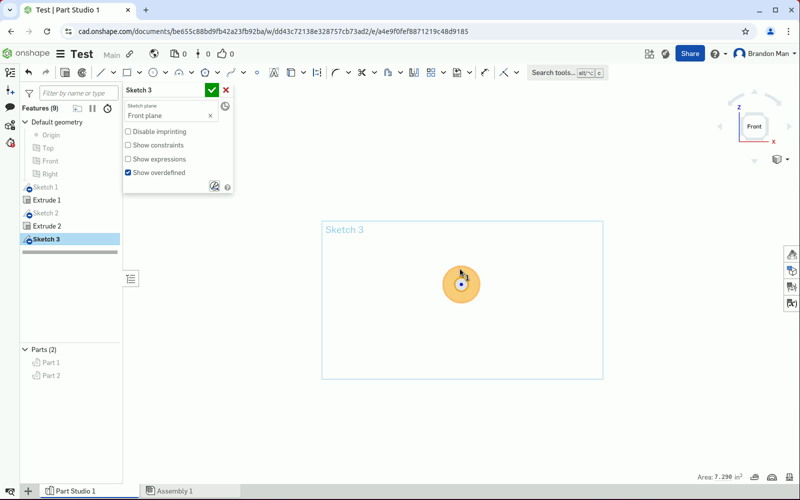
scroll(-6)
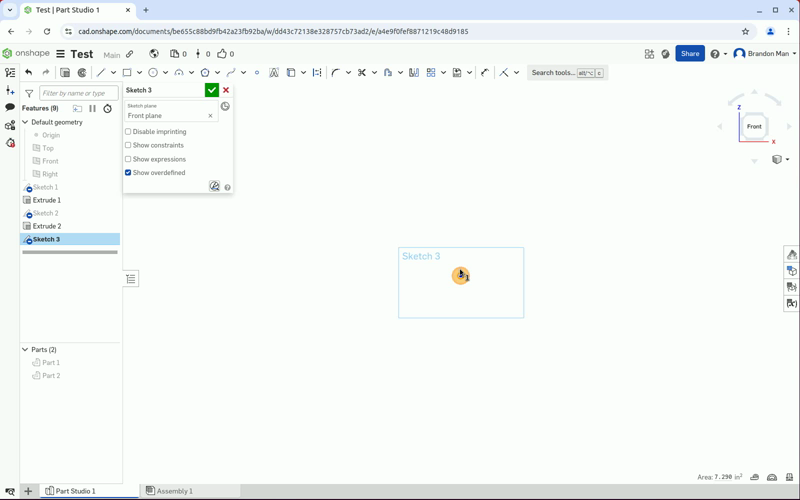
mouse_move(73, 352)
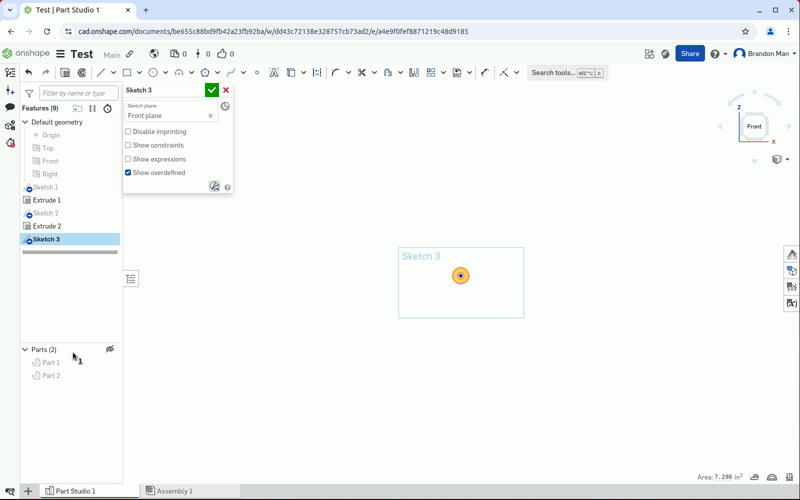
key(shift+y)
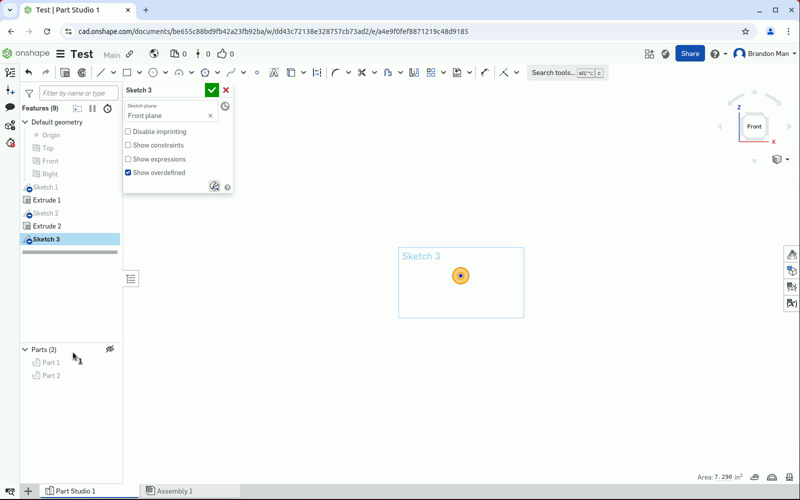
key(shift+e)
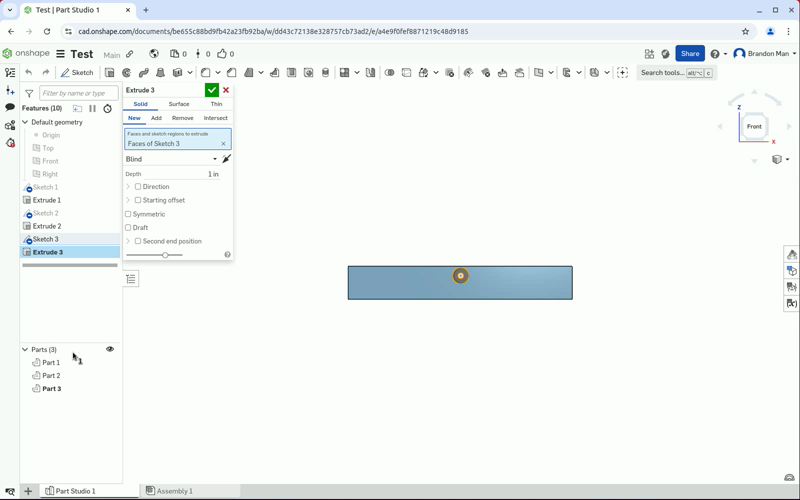
mouse_move(143, 106)
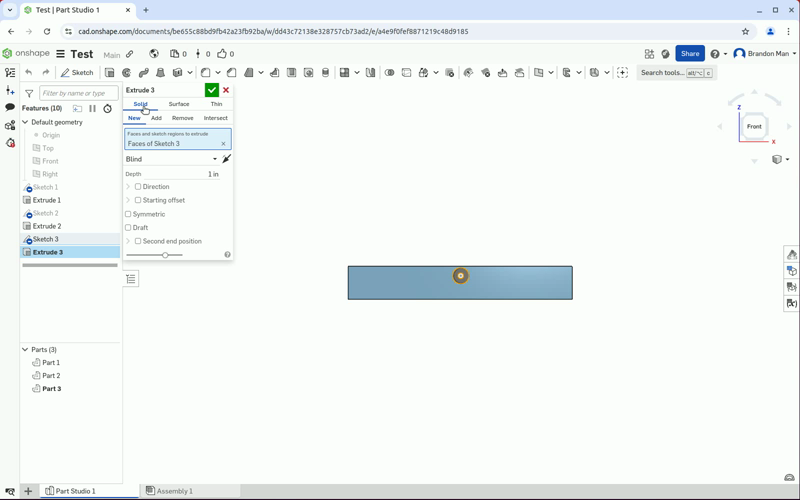
click(143, 106)
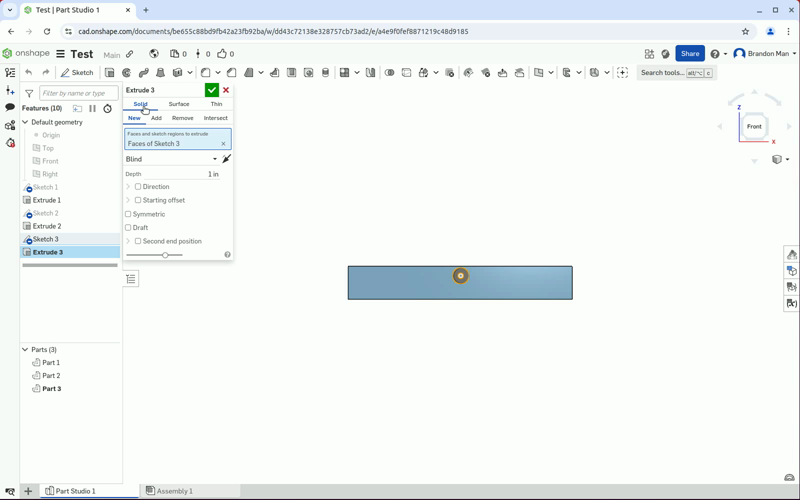
mouse_move(186, 120)
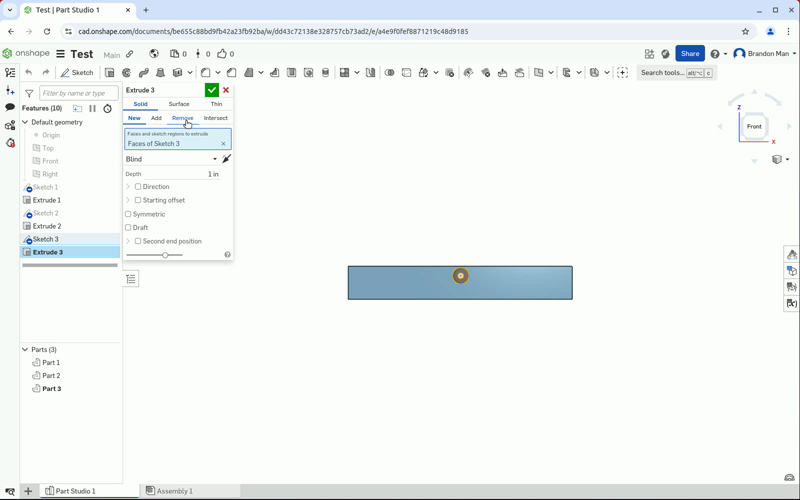
click(186, 120)
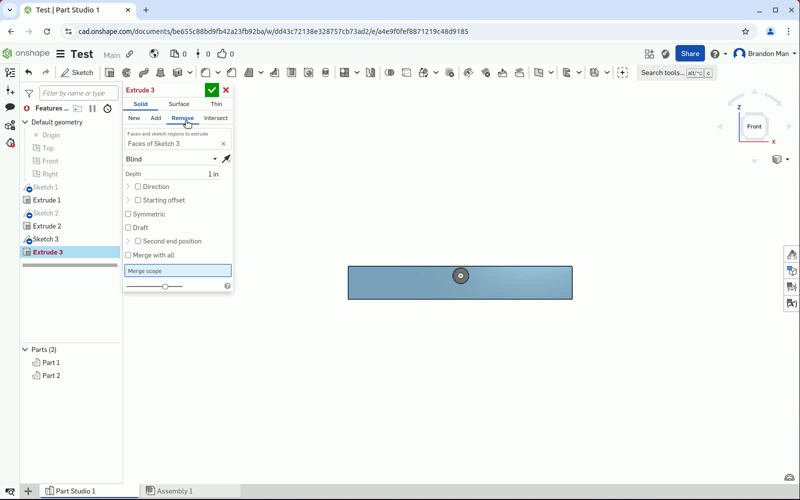
key(tab, 4)
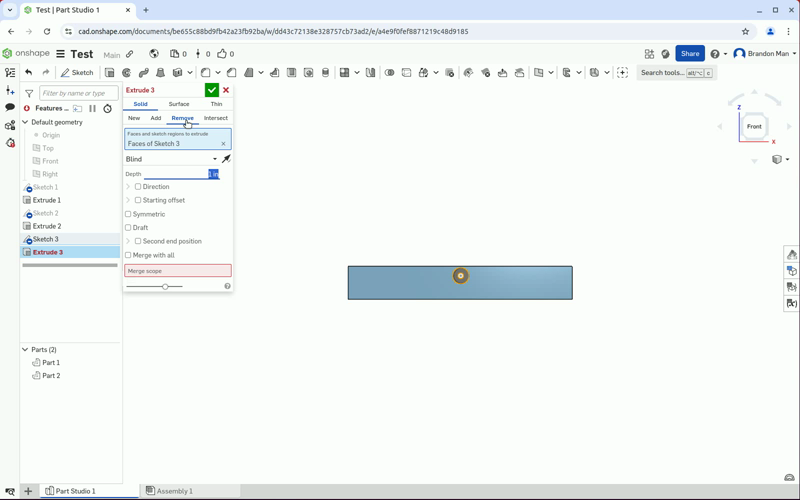
text(-0.241)
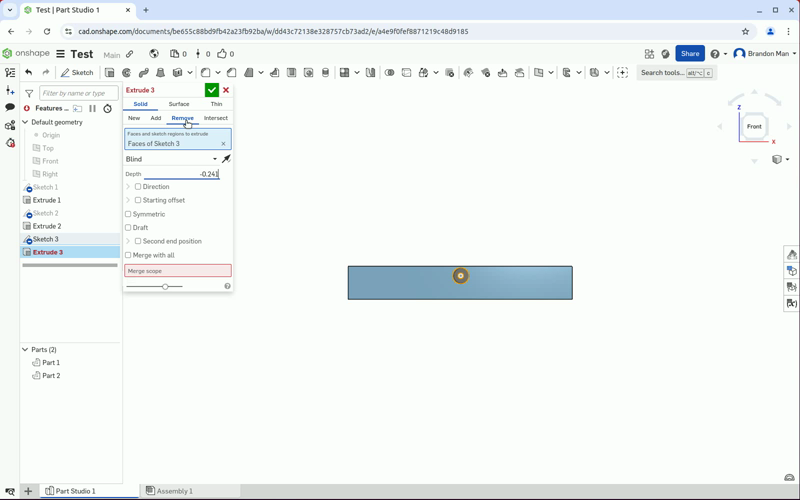
key(tab, 6)
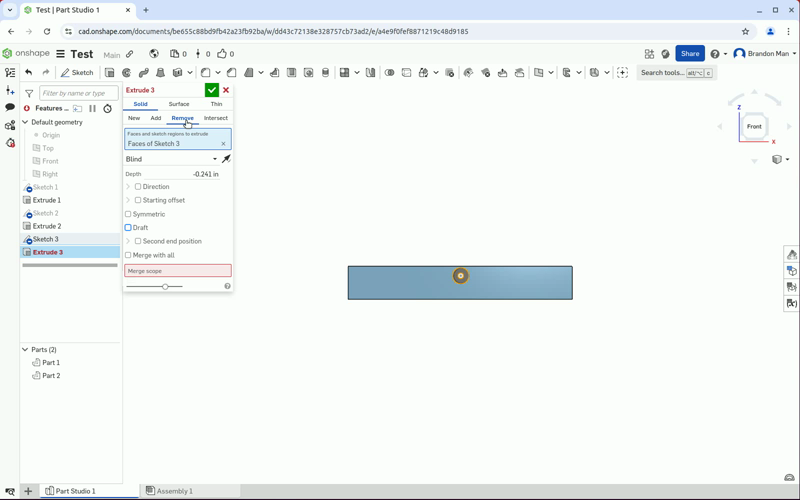
key(space)
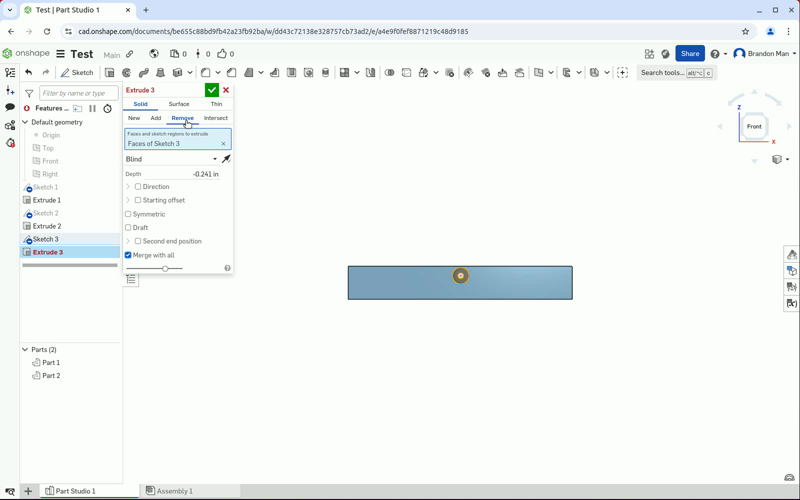
key(enter)
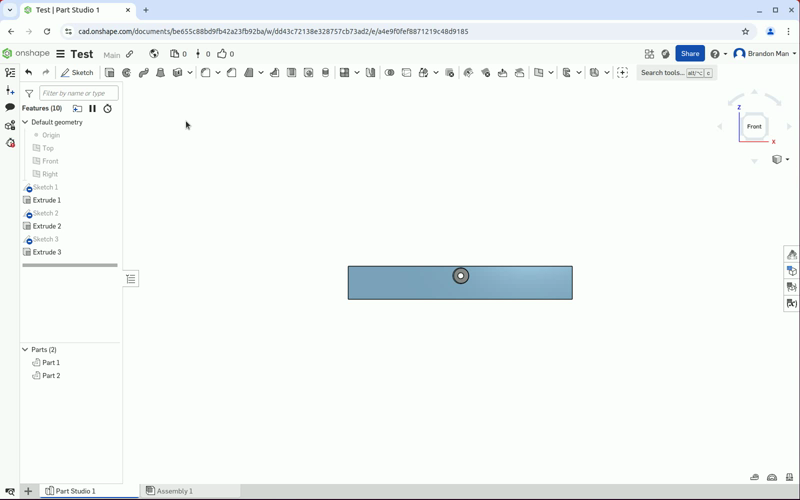
key(shift+h)
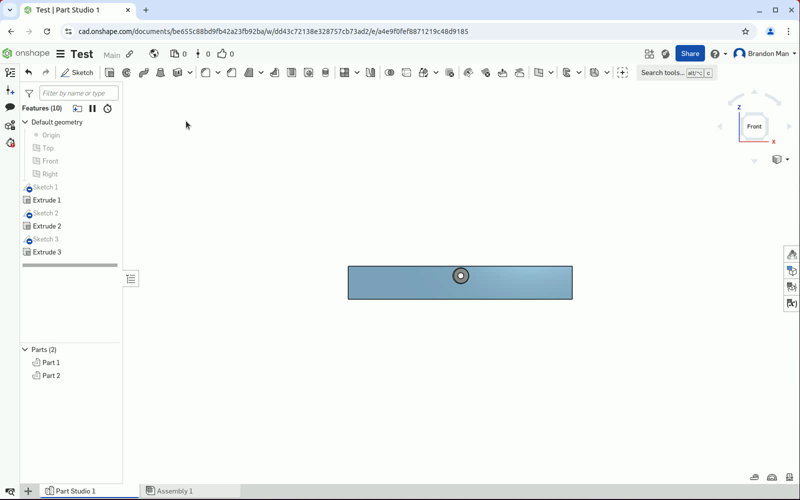
key(shift+h)
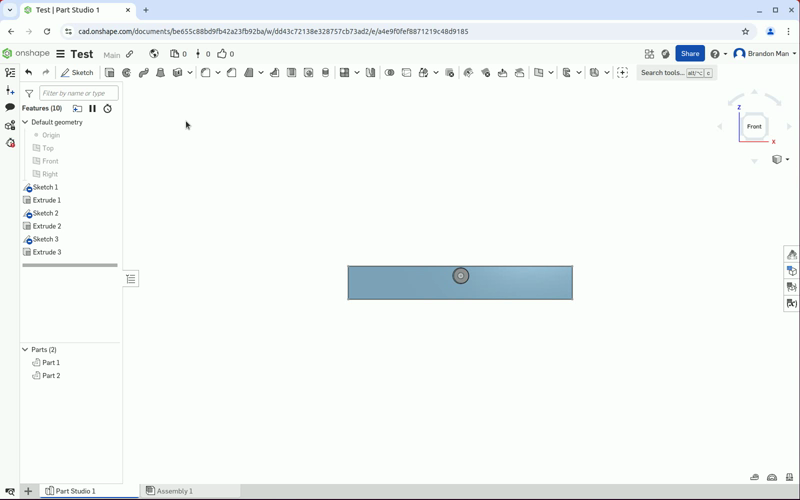
key(shift+7)
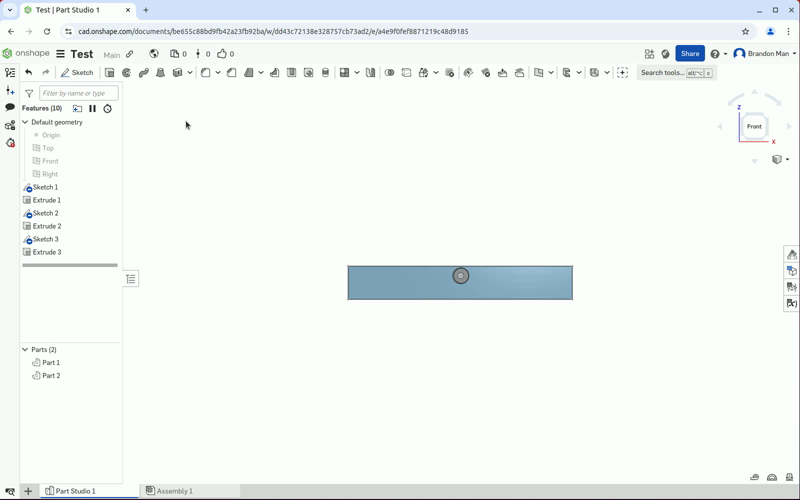
key(left, 2)
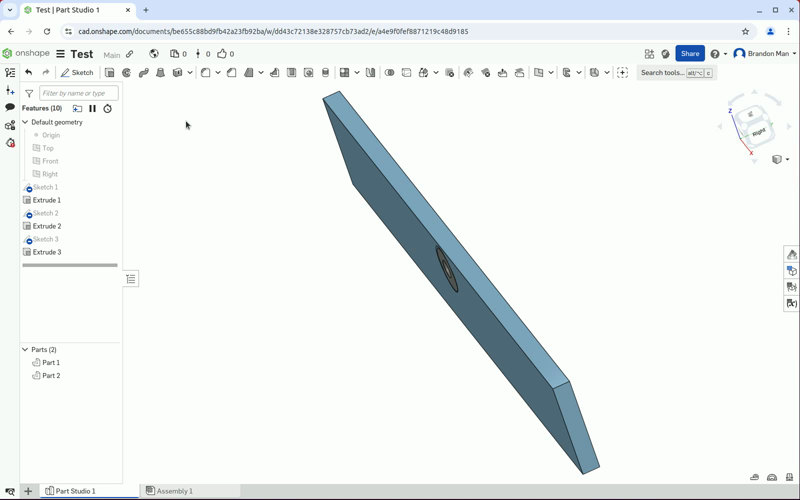
key(down, 2)
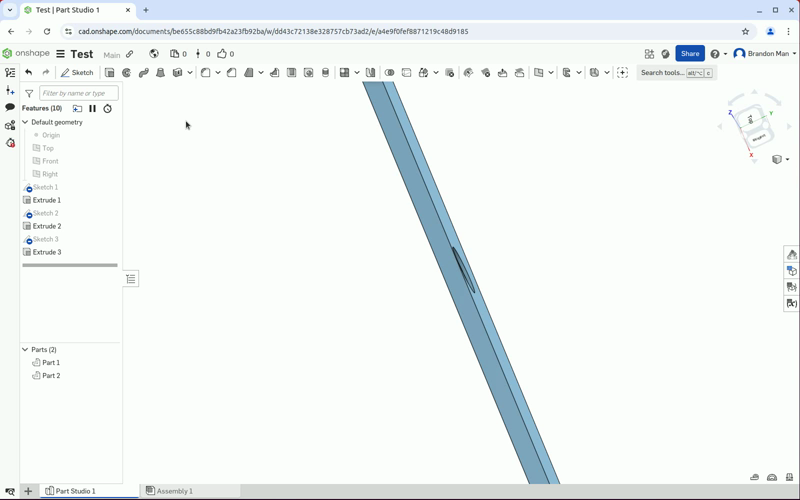
key(up, 2)
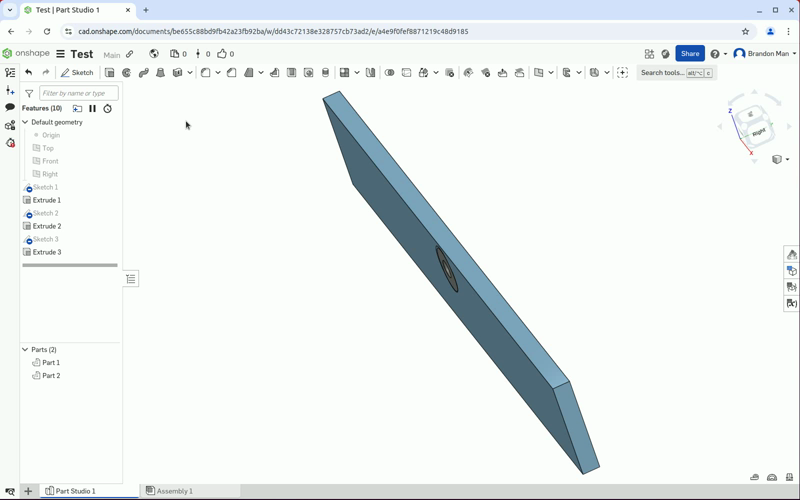
key(right, 2)
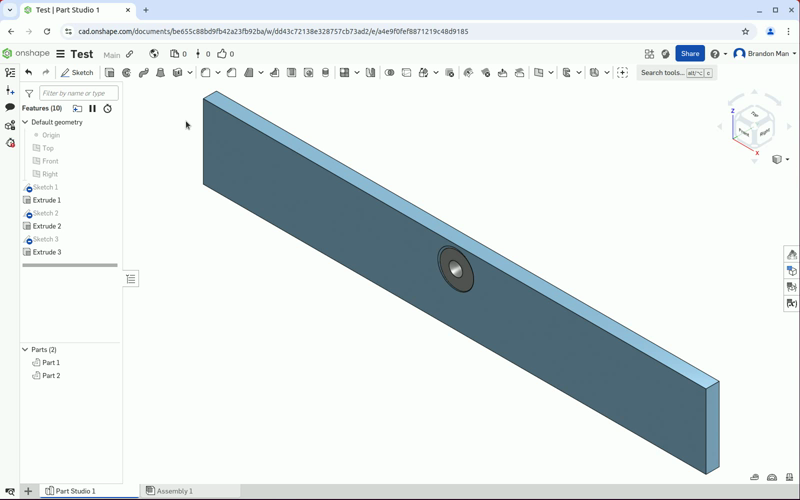
mouse_move(73, 189)
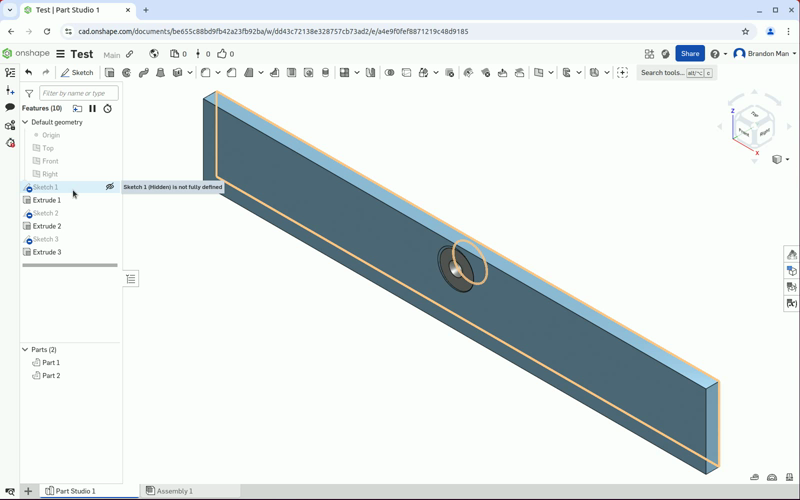
click(73, 189)